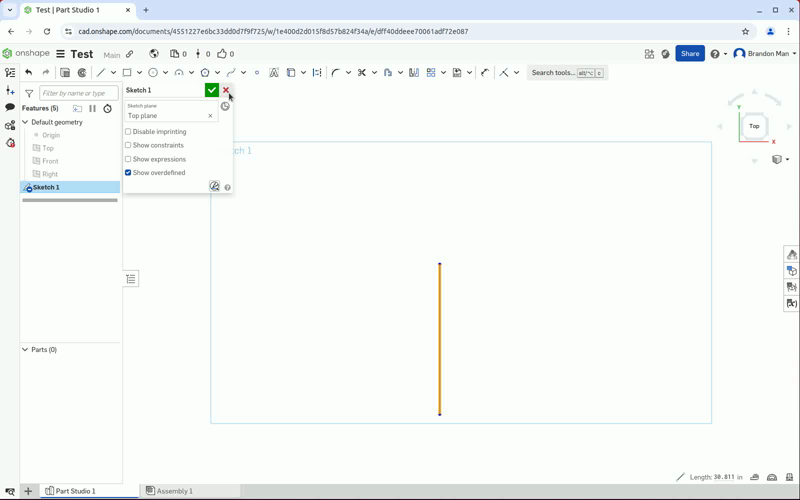
key(shift+h)
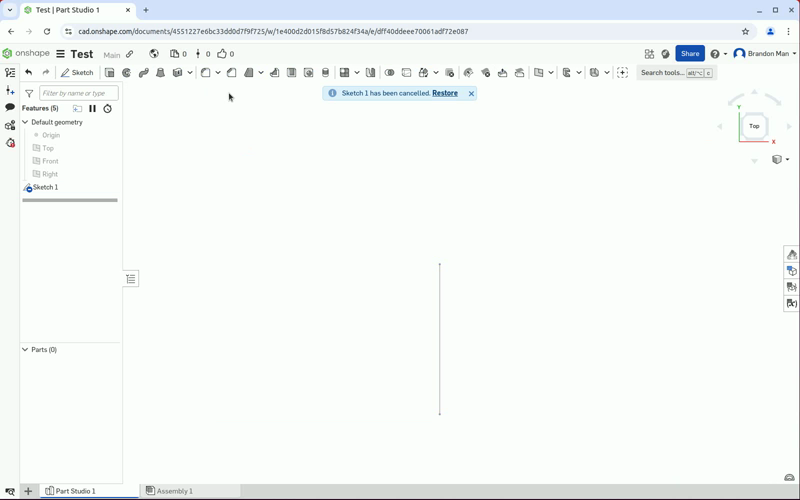
key(shift+s)
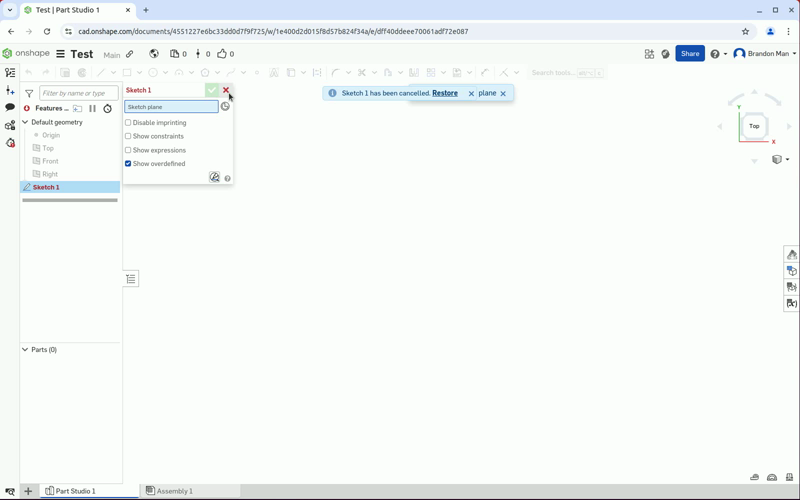
mouse_move(73, 150)
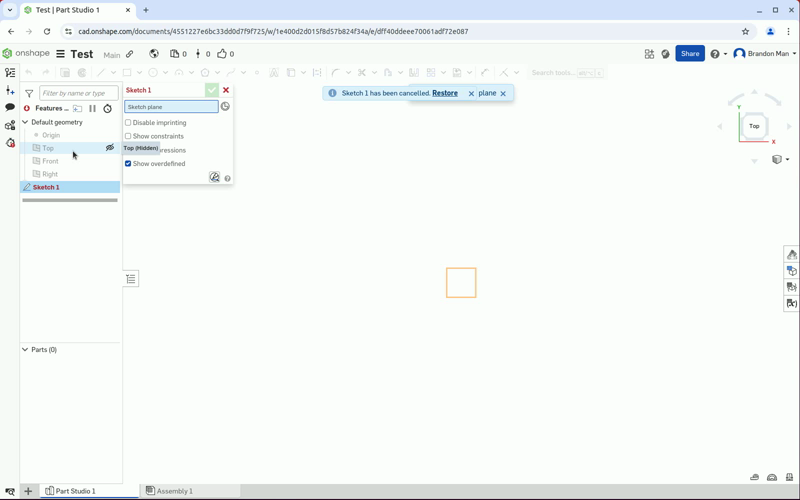
click(73, 150)
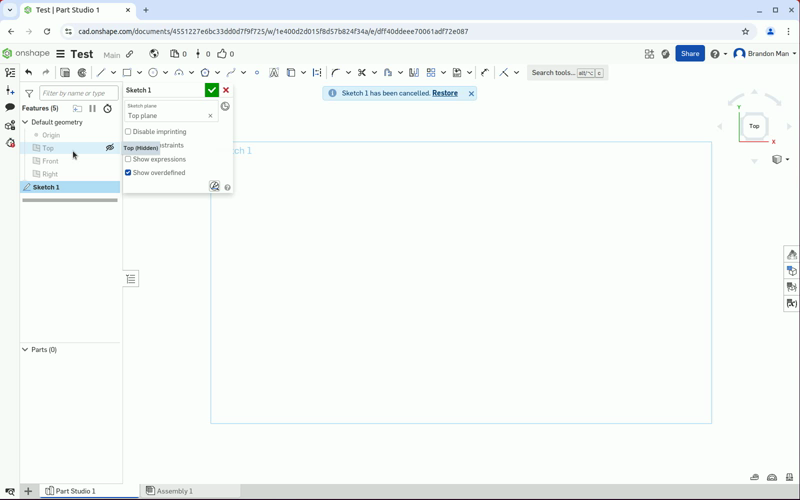
mouse_move(73, 352)
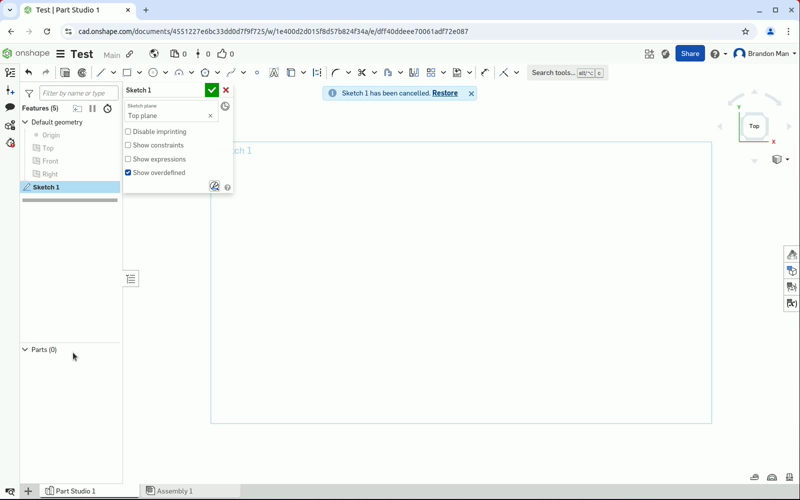
key(y)
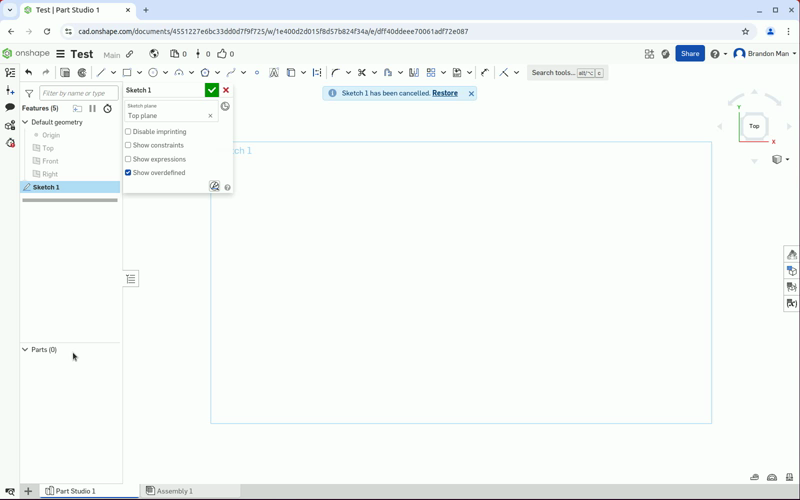
key(l)
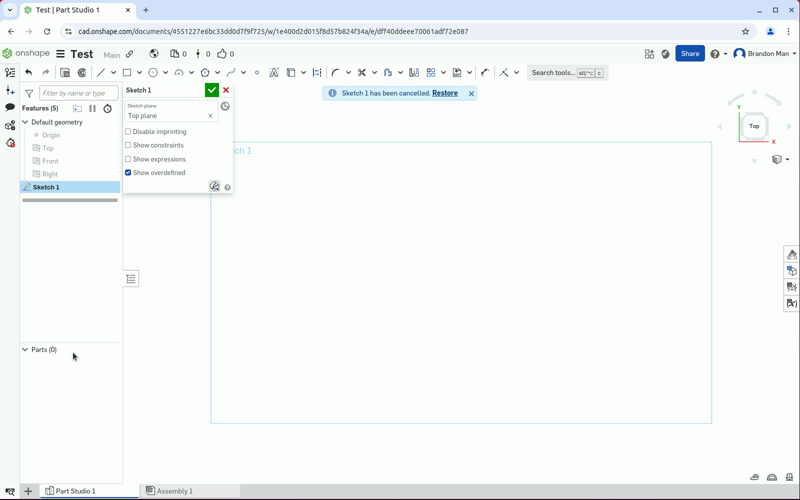
key_down(shift)
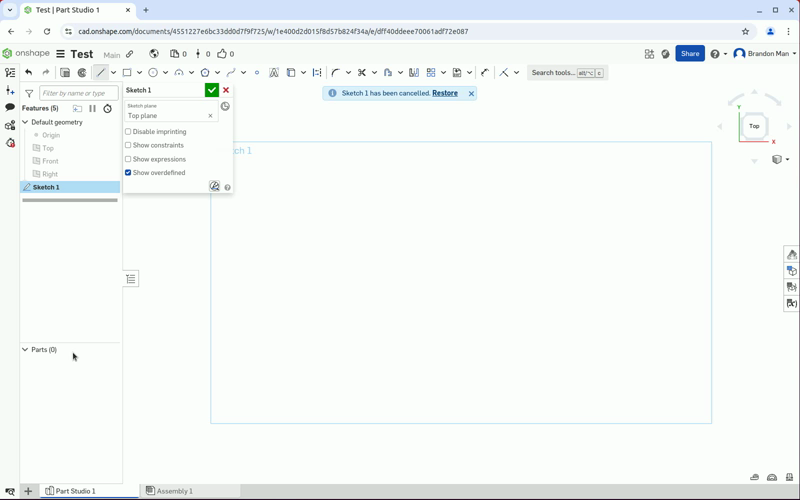
mouse_move(460, 282)
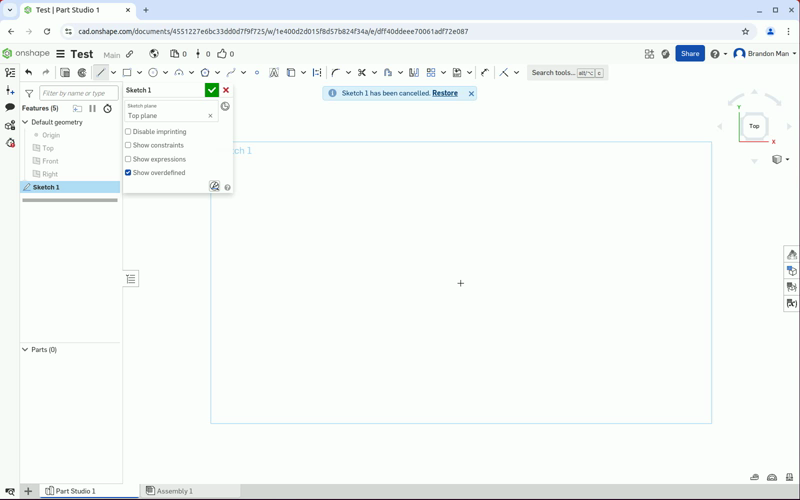
click(460, 282)
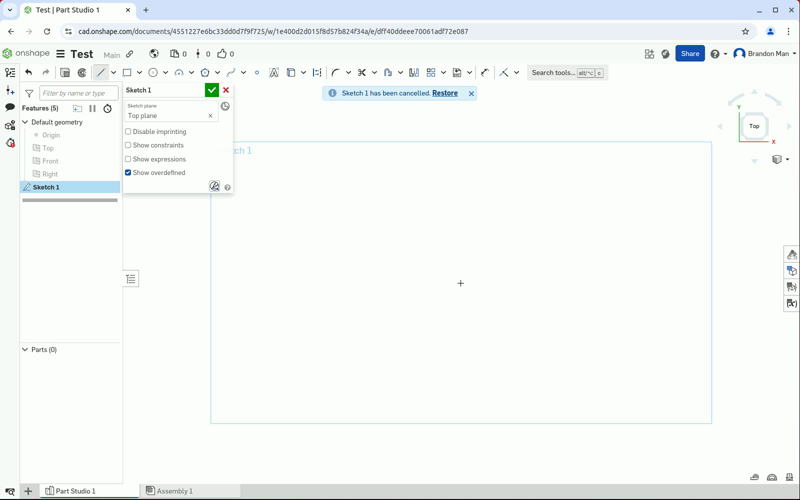
key_up(shift)
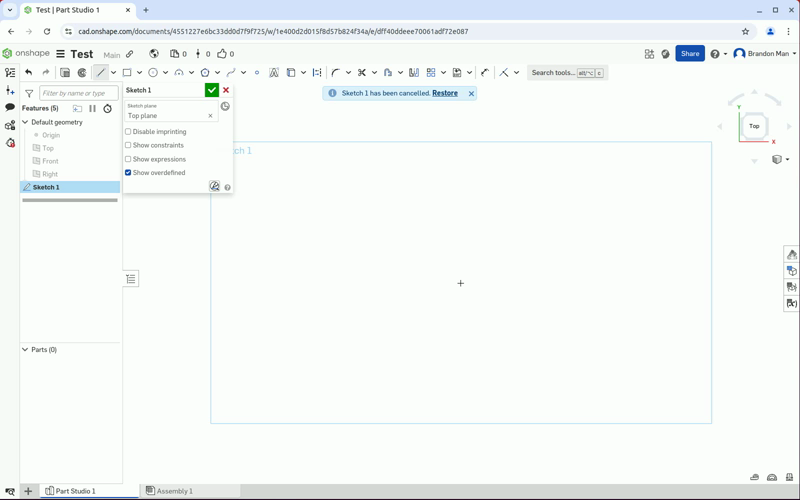
key_down(shift)
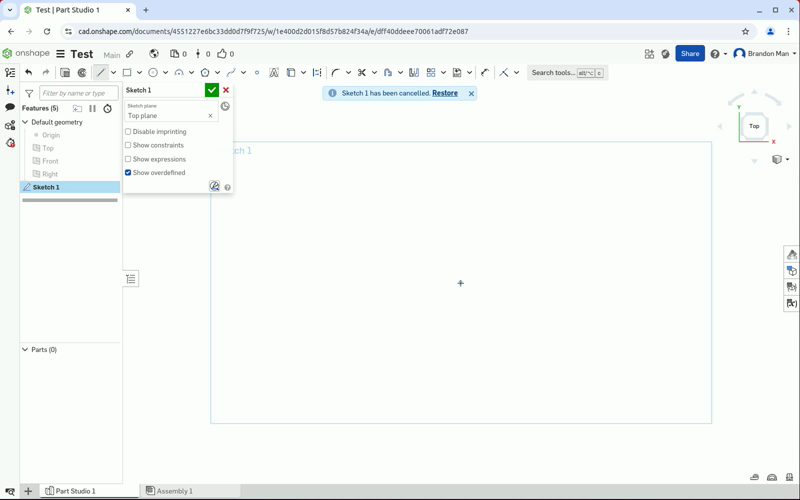
mouse_move(490, 282)
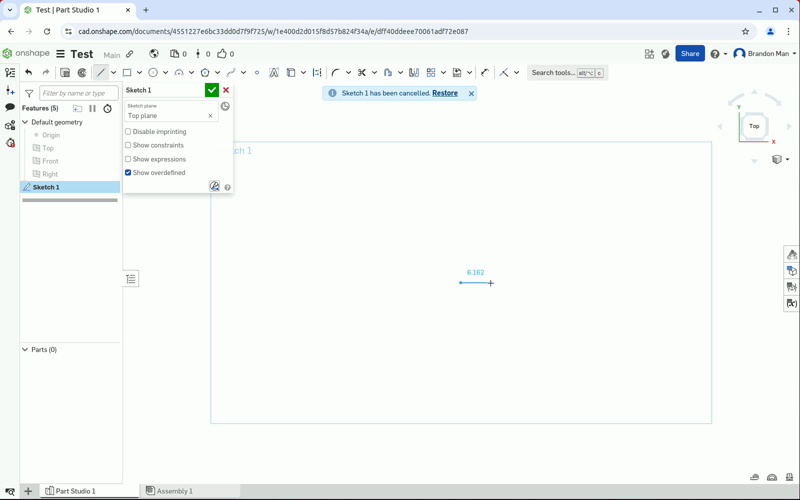
mouse_move(498, 282)
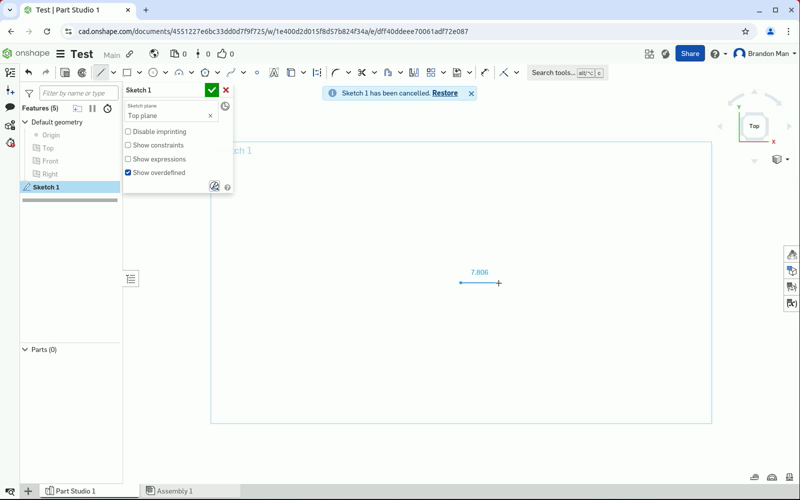
click(498, 282)
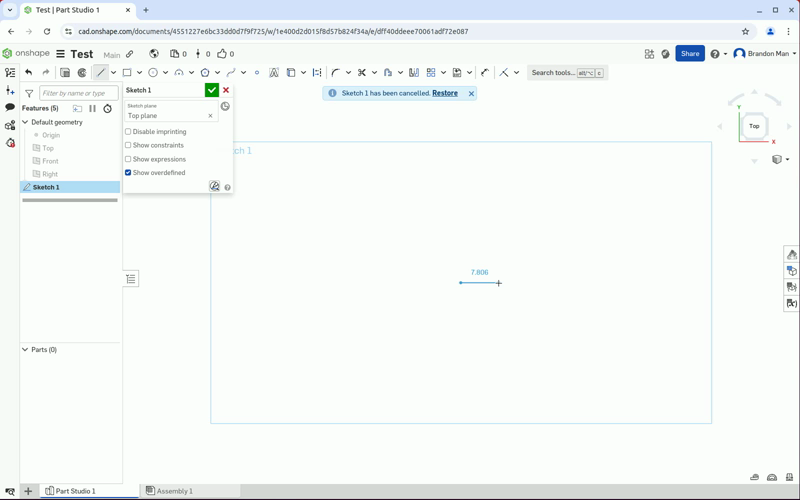
key_up(shift)
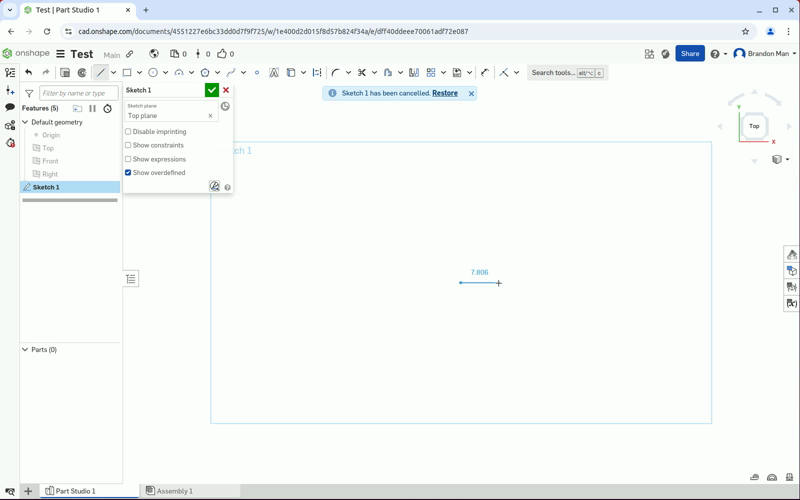
key_down(shift)
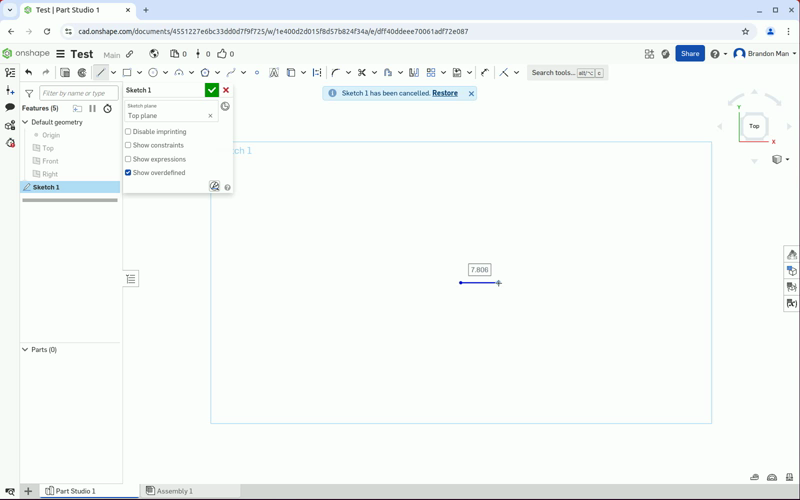
mouse_move(498, 170)
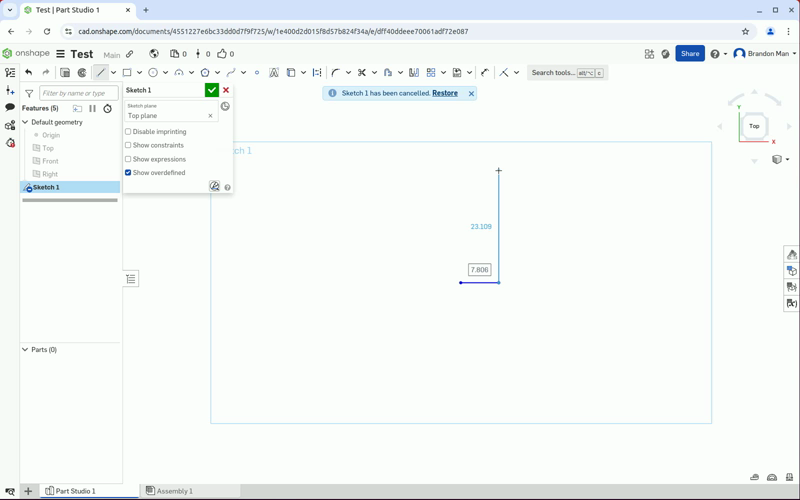
click(498, 170)
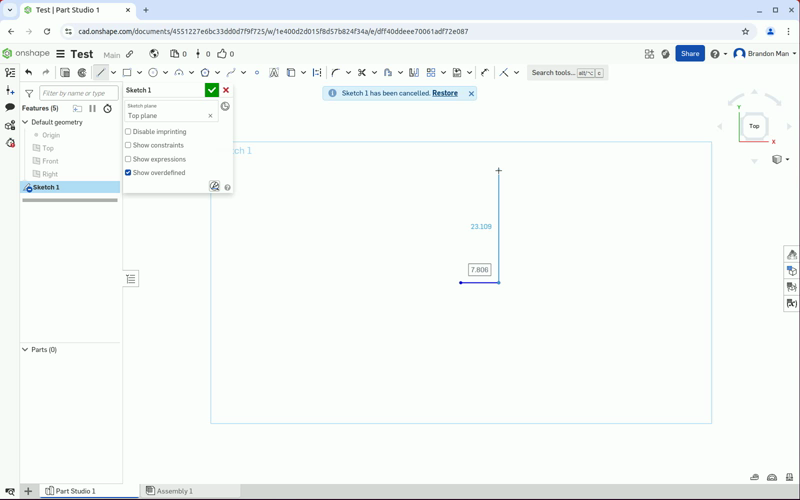
key_up(shift)
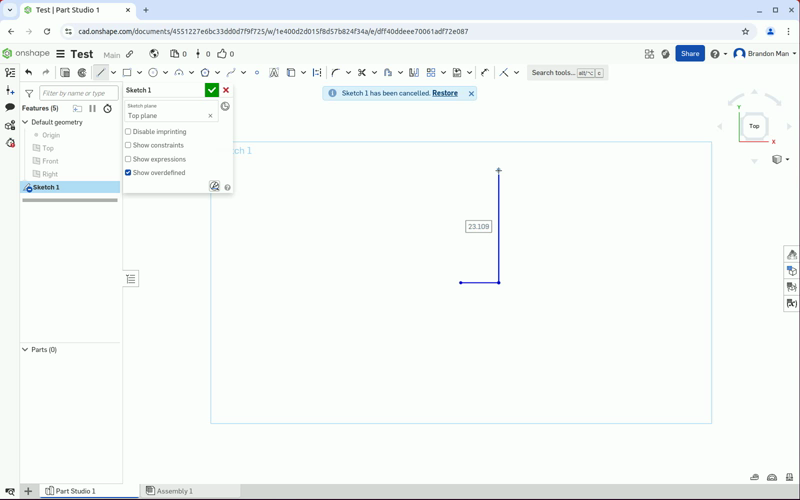
key_down(shift)
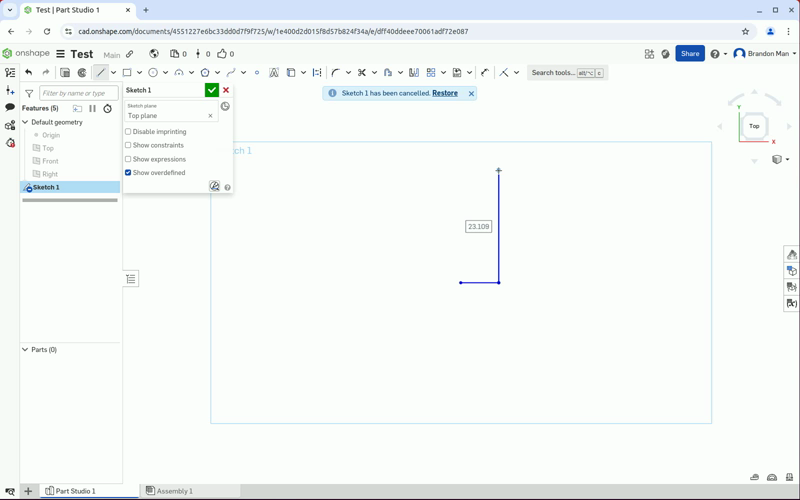
mouse_move(528, 170)
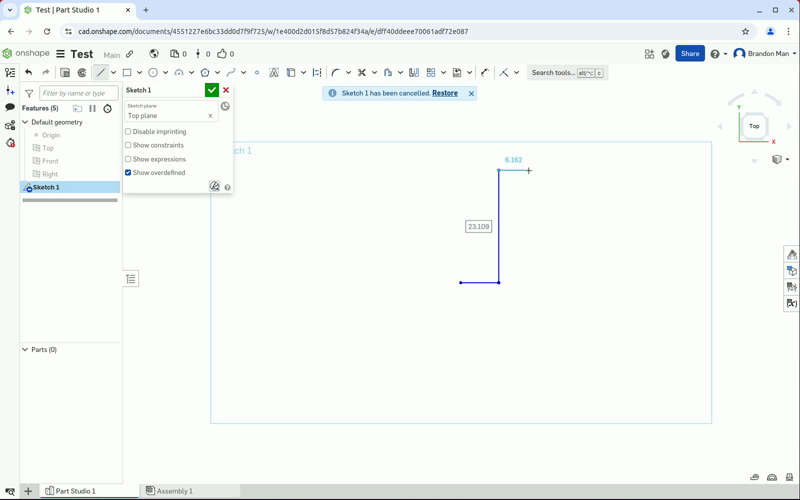
mouse_move(460, 170)
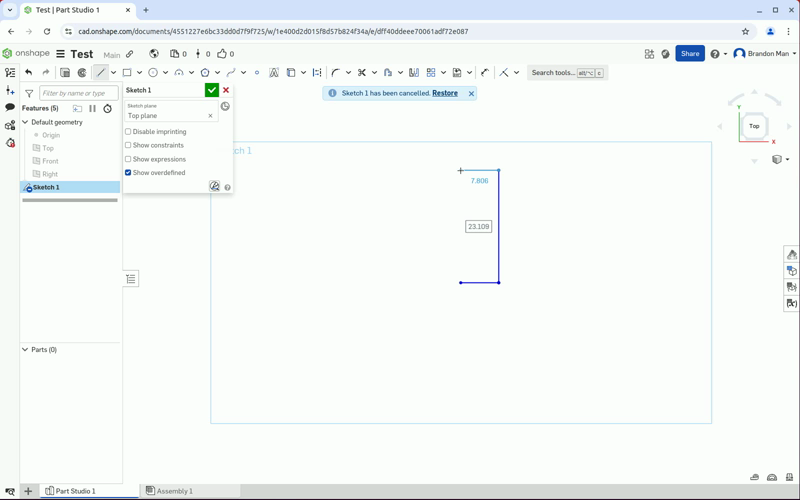
click(460, 170)
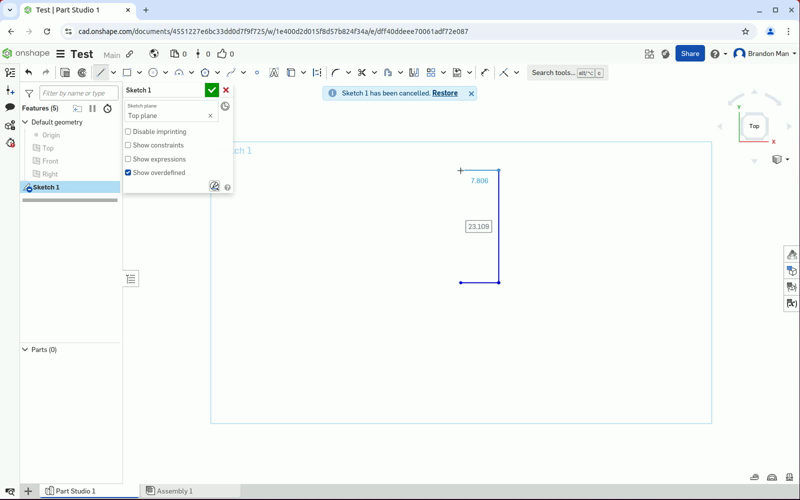
key_up(shift)
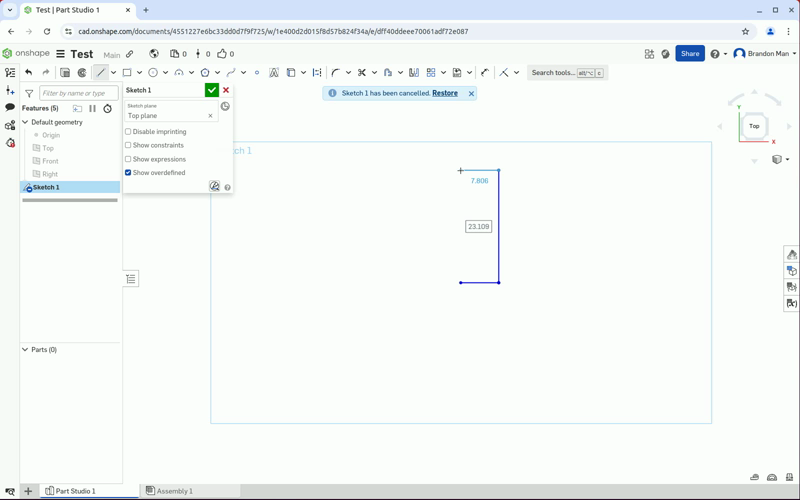
key_down(shift)
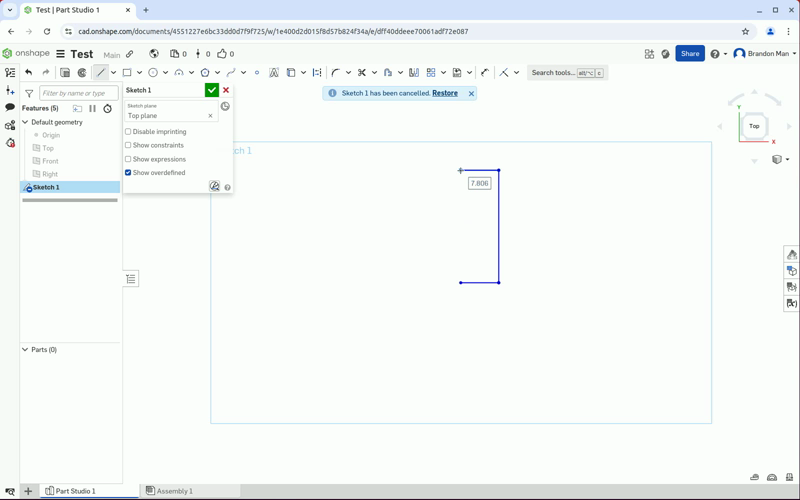
mouse_move(460, 282)
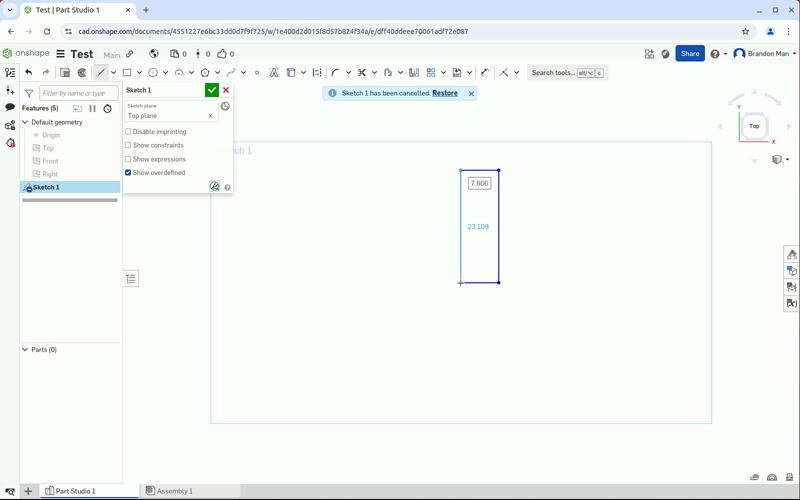
key_up(shift)
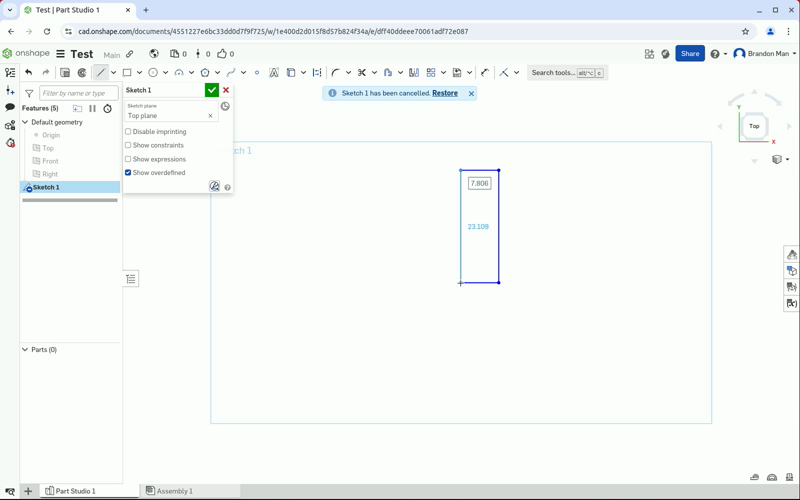
click(460, 282)
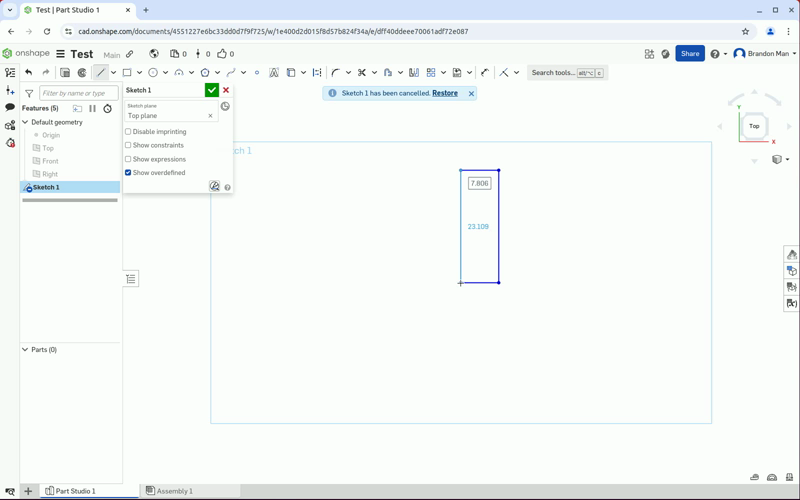
key(esc)
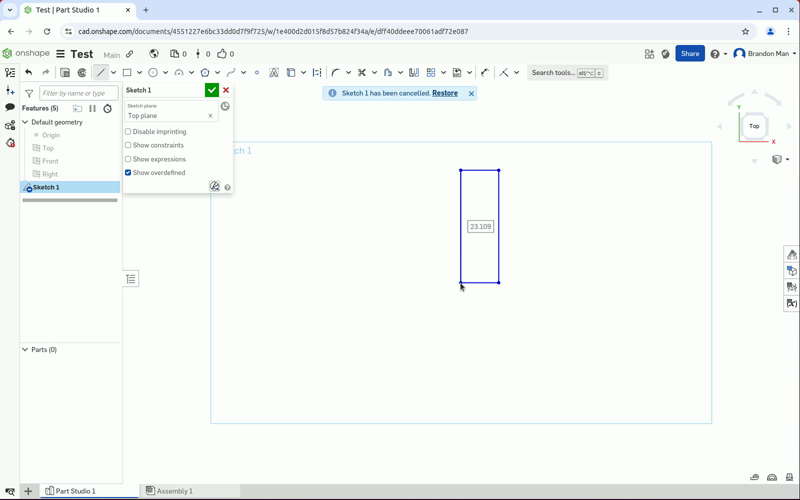
mouse_move(467, 257)
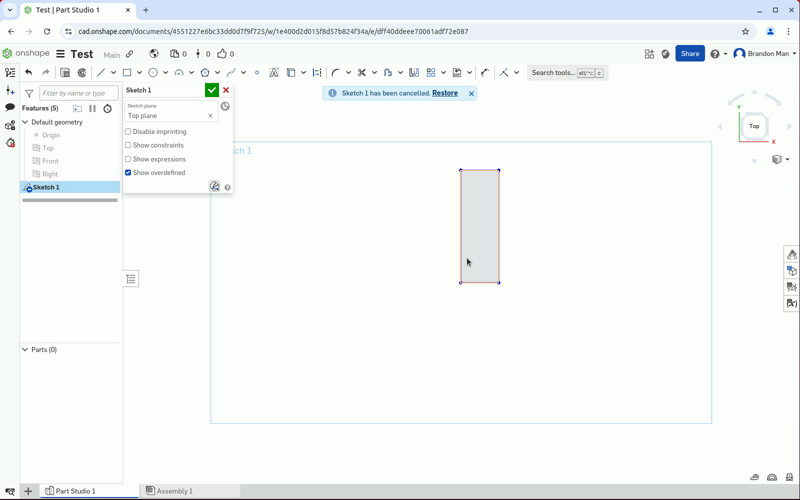
click(467, 257)
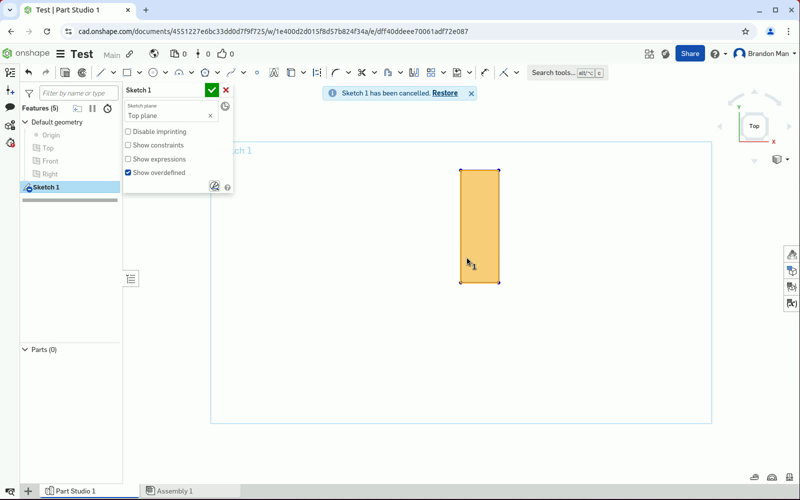
mouse_move(73, 352)
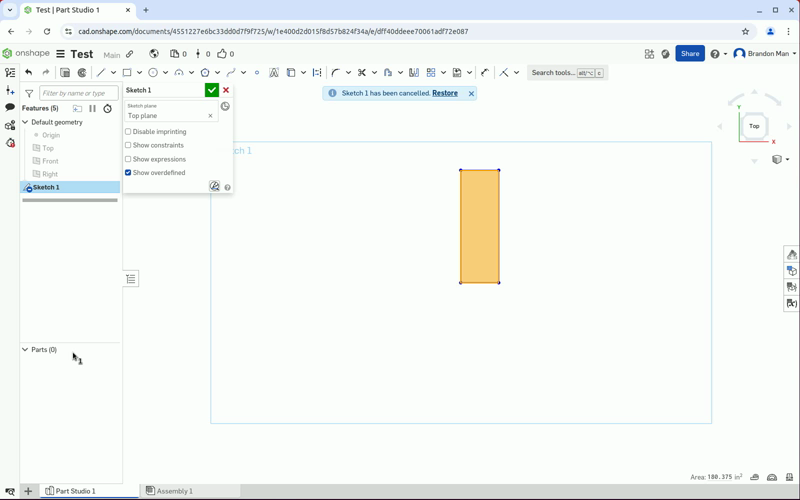
key(shift+y)
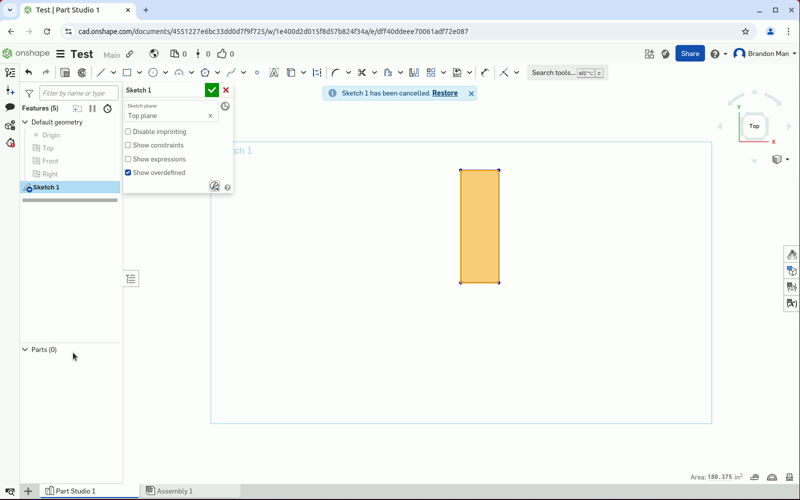
key(shift+e)
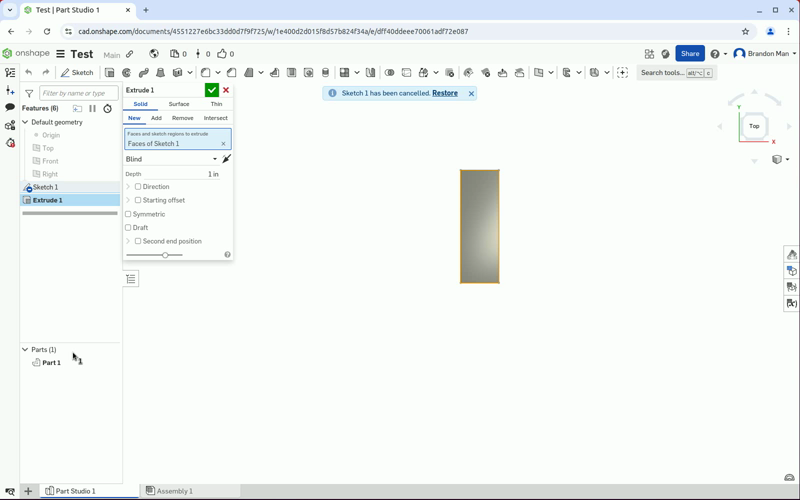
mouse_move(143, 106)
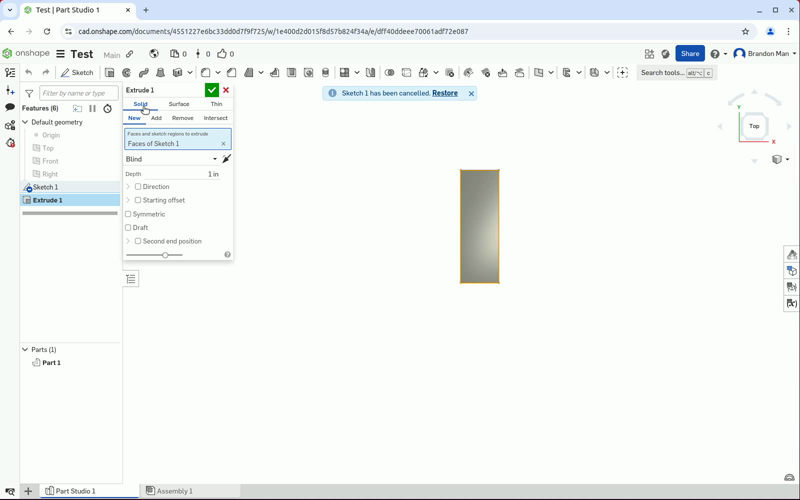
click(143, 106)
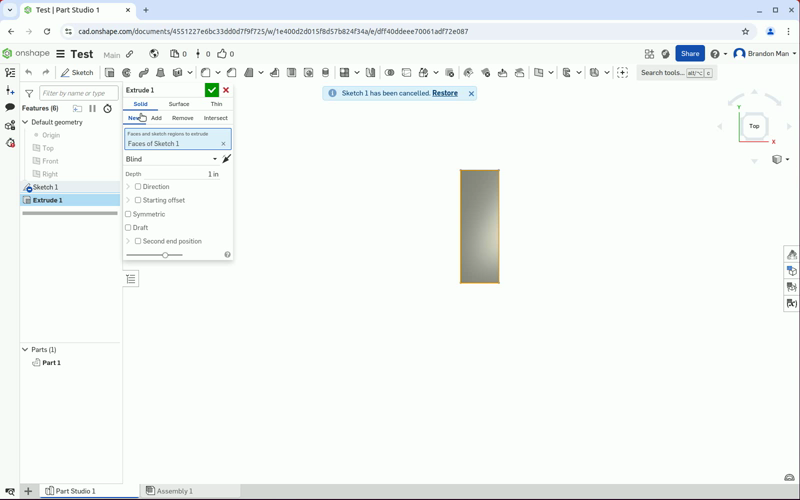
mouse_move(137, 120)
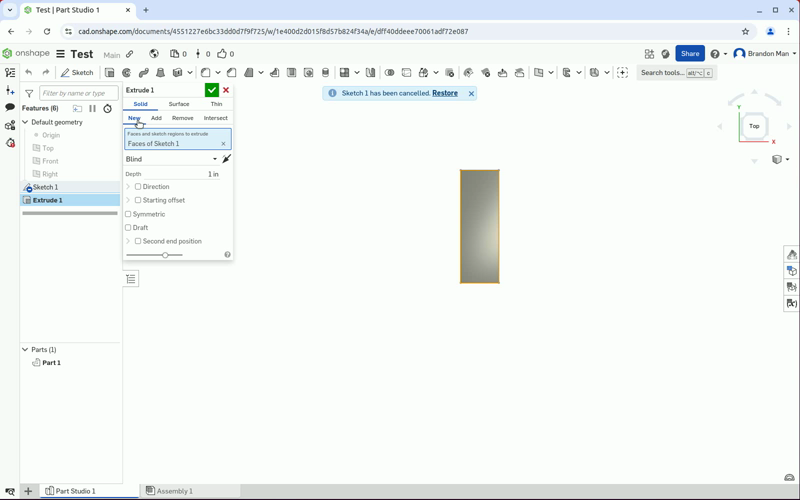
click(137, 120)
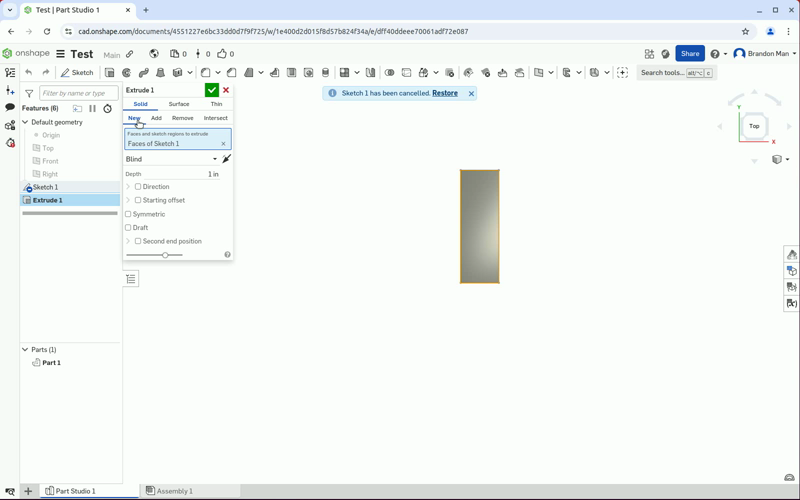
key(tab, 4)
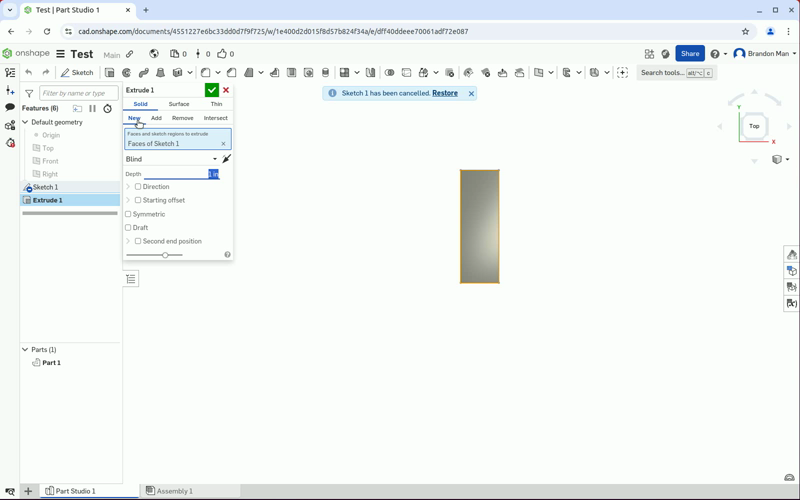
text(7.703)
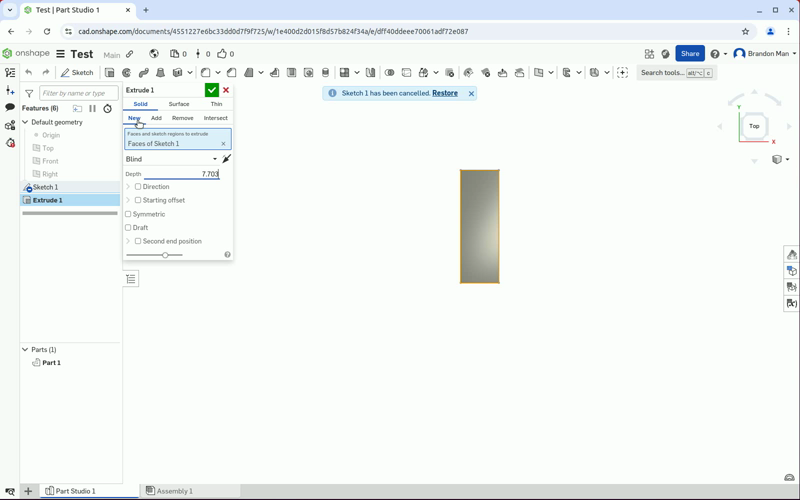
key(enter)
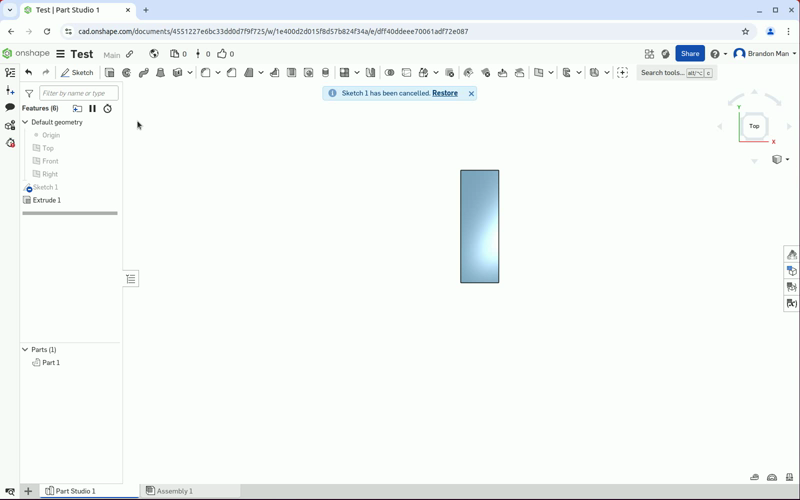
key(shift+h)
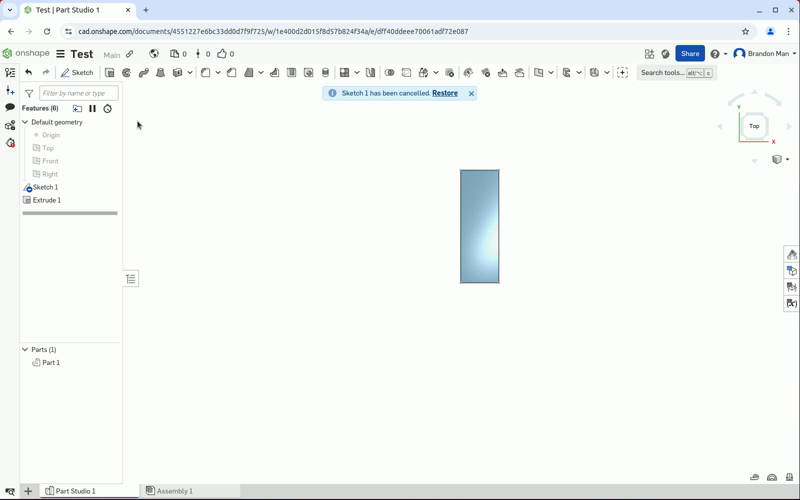
key(shift+h)
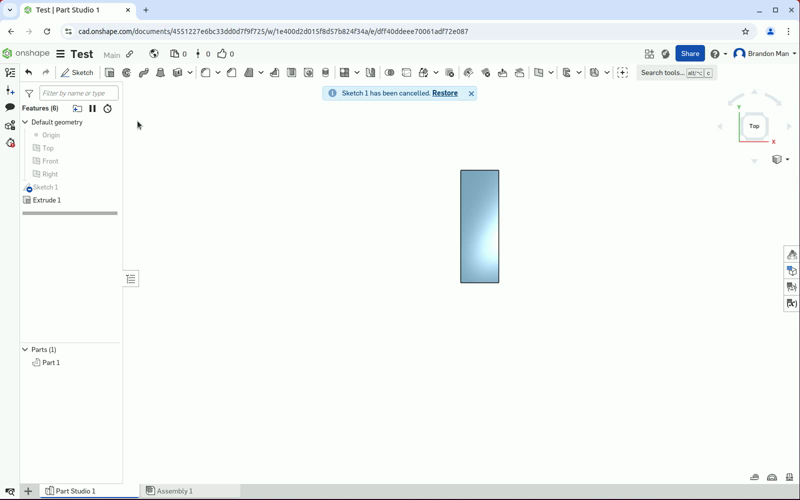
mouse_move(73, 189)
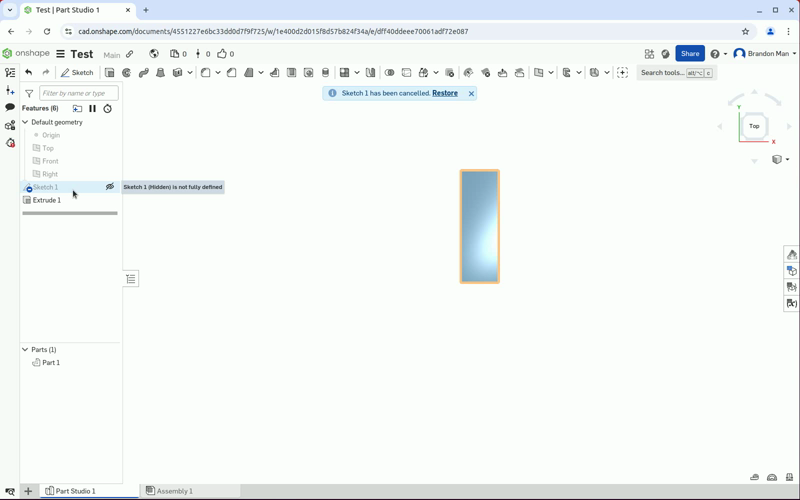
click(73, 189)
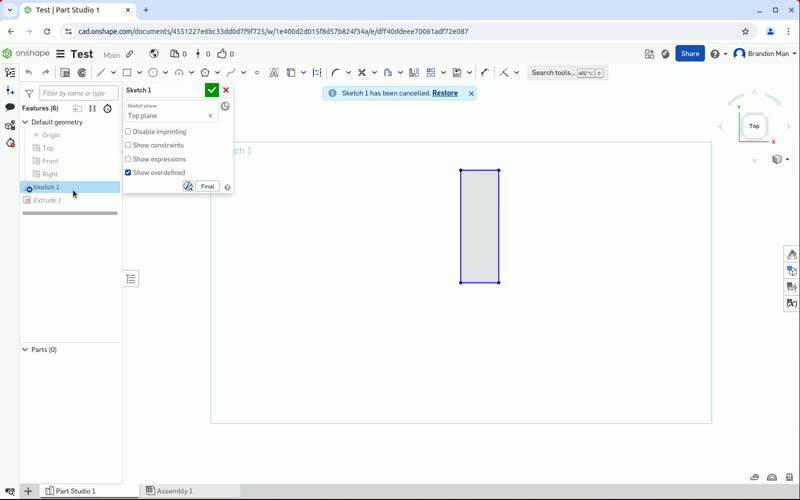
mouse_move(229, 92)
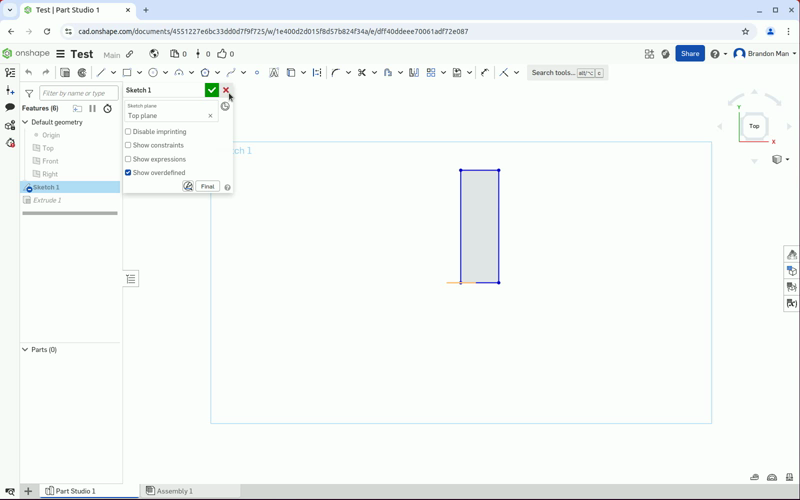
click(229, 92)
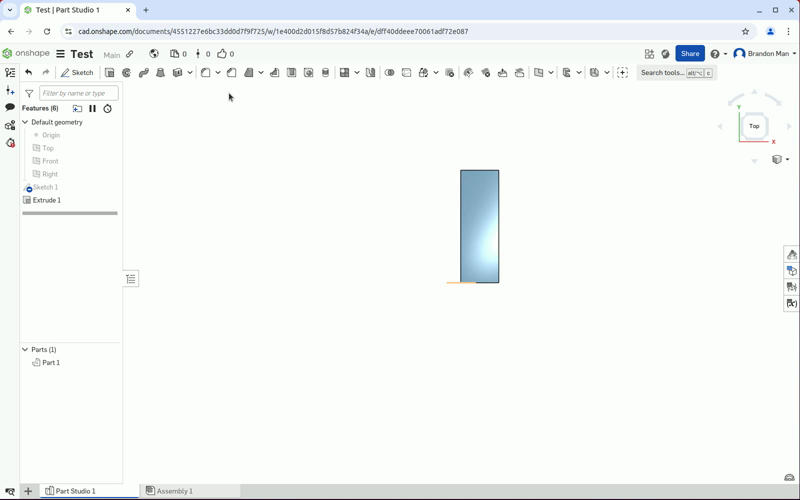
mouse_move(73, 352)
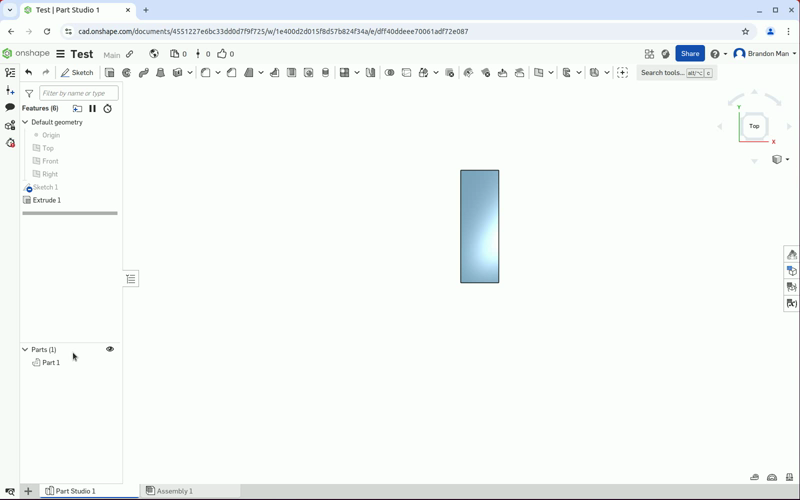
key(y)
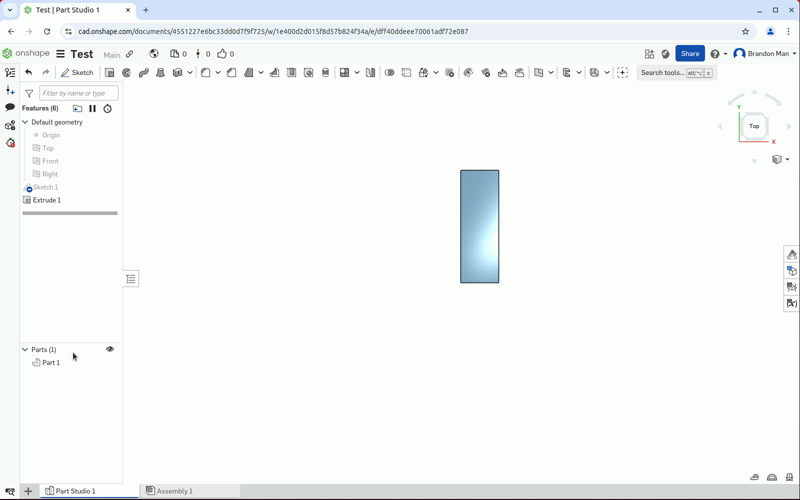
key(shift+p)
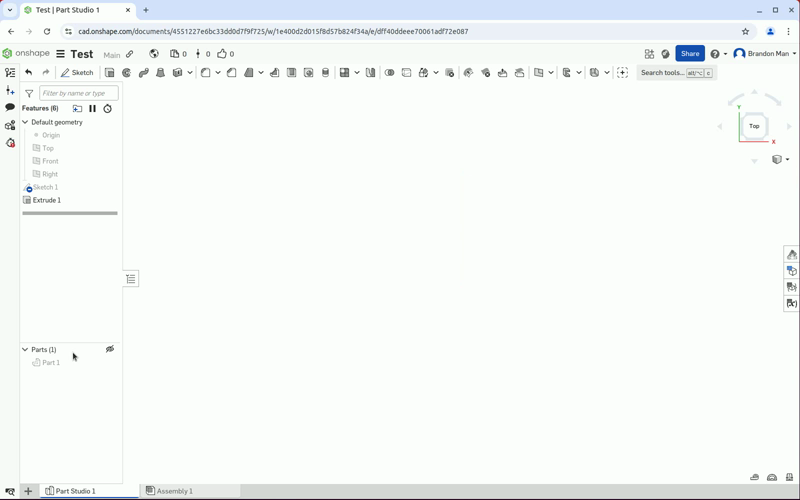
key(space)
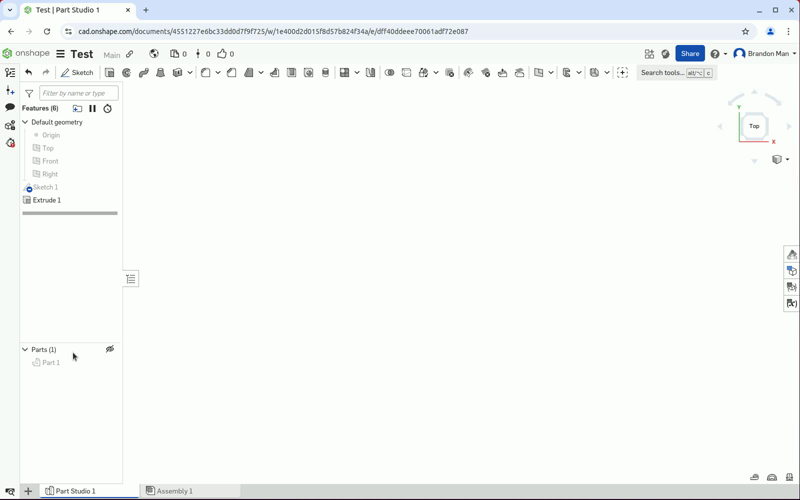
key_down(shift)
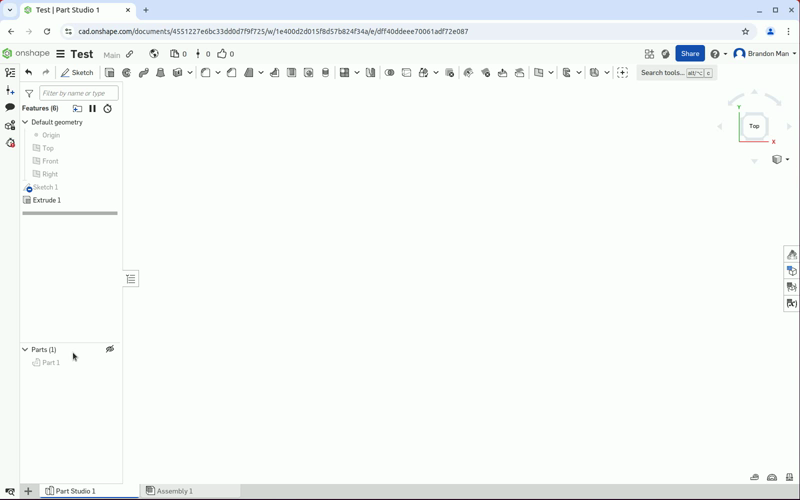
key(up)
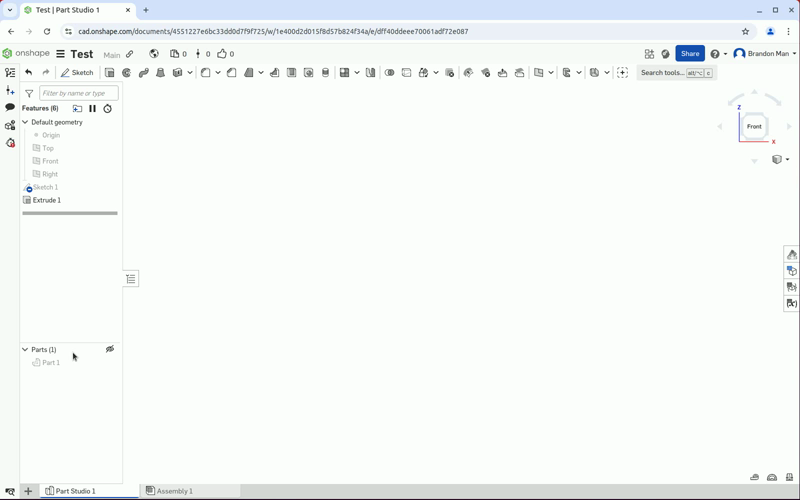
key_up(shift)
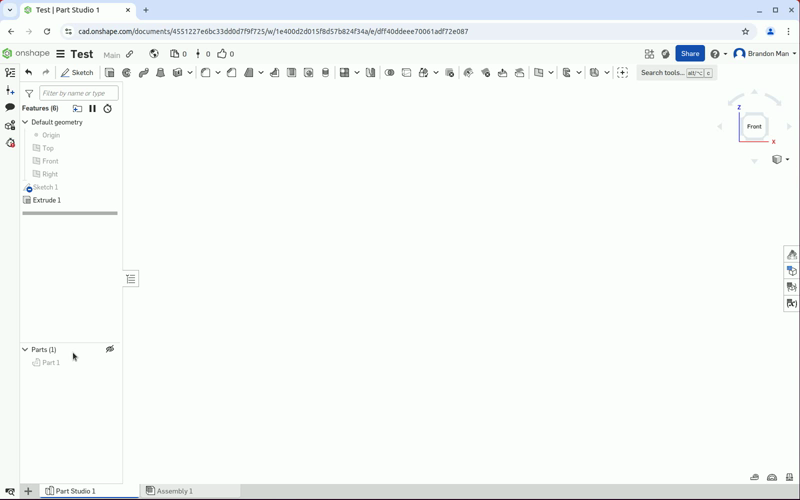
key(space)
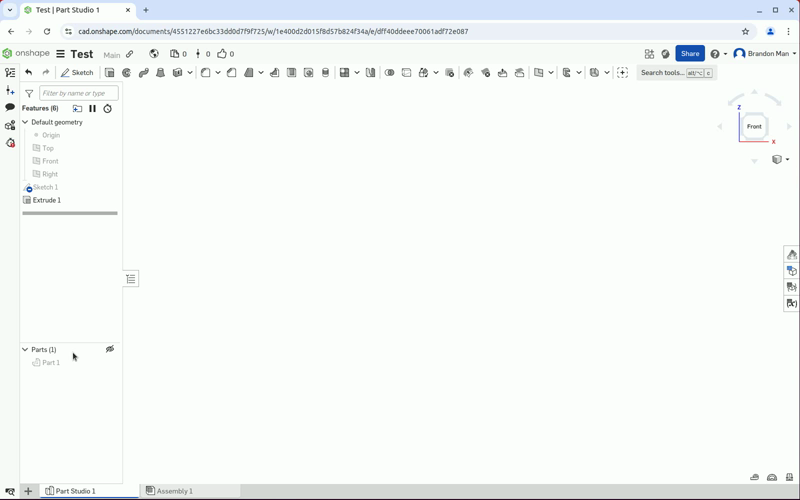
key_down(shift)
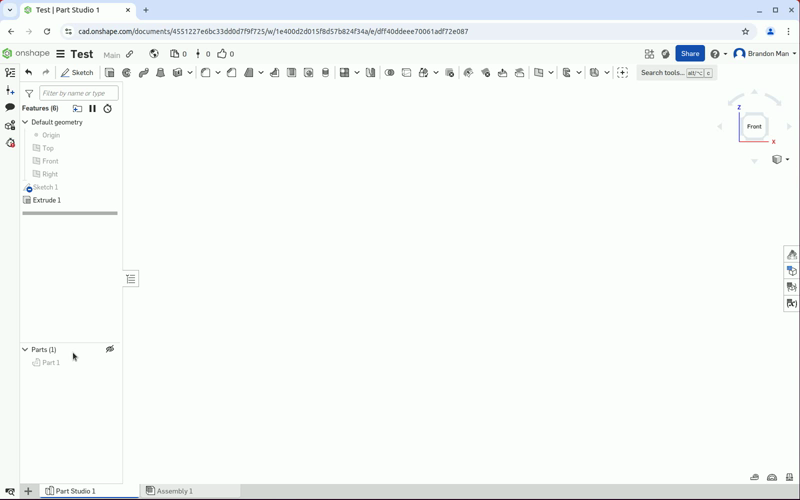
key(left)
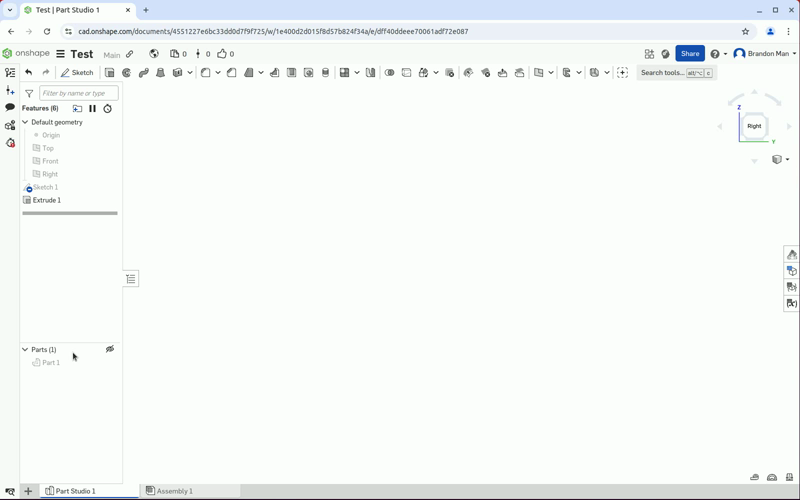
key_up(shift)
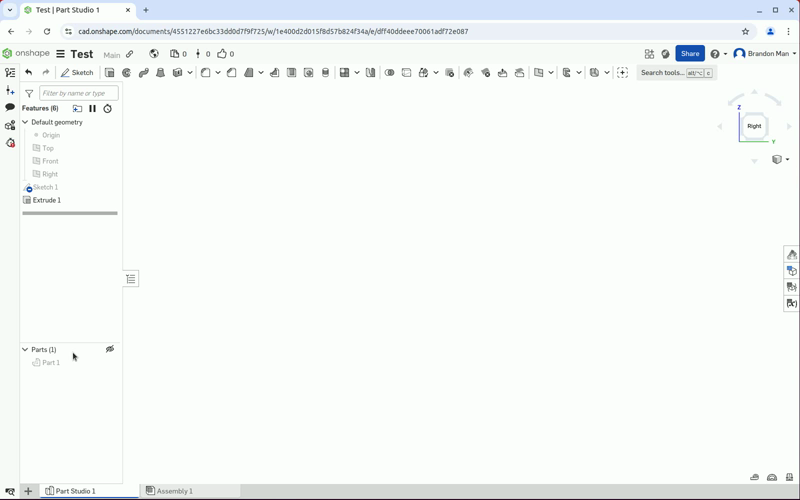
mouse_move(73, 352)
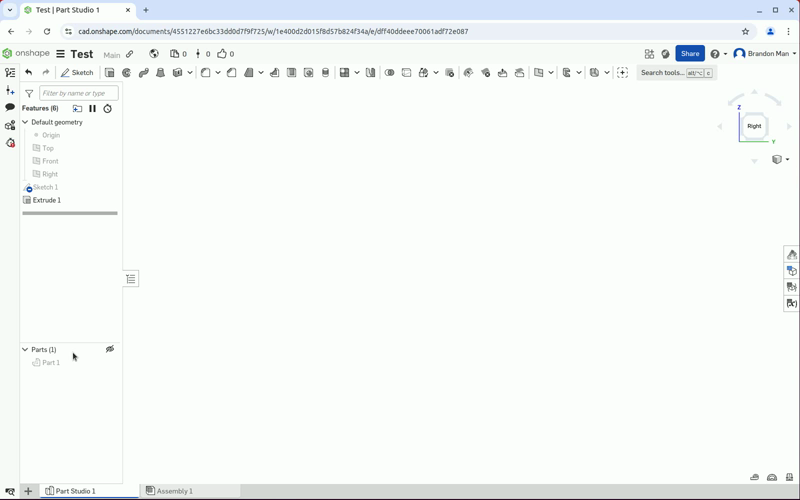
key(shift+y)
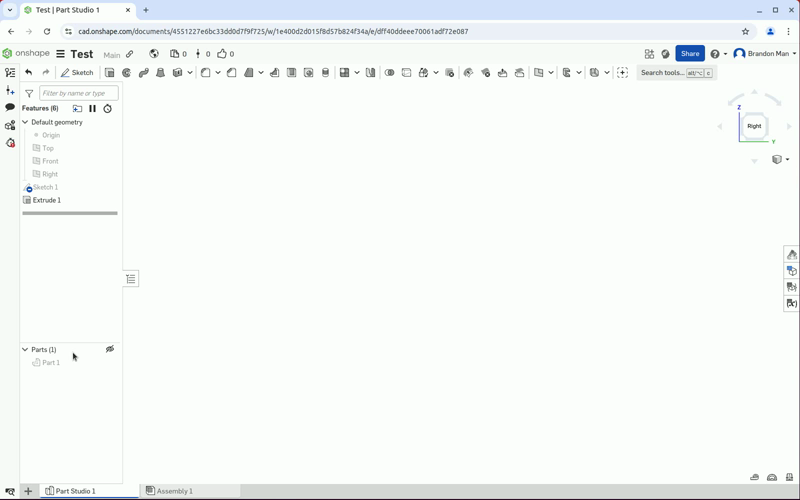
key(shift+s)
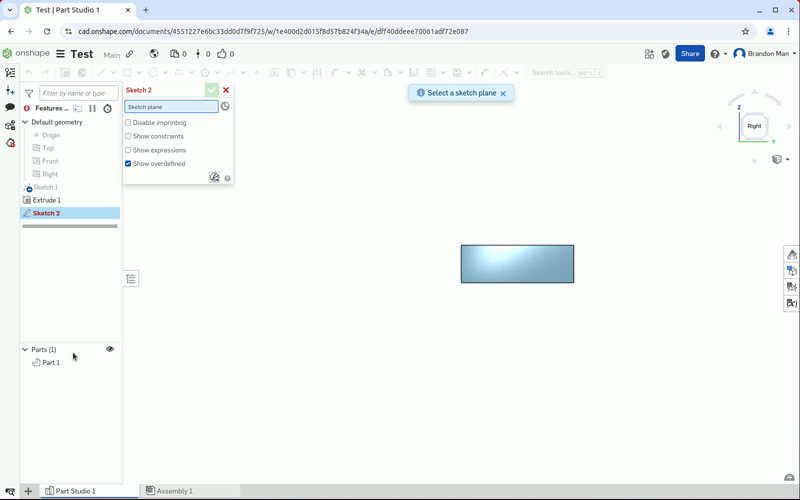
mouse_move(73, 176)
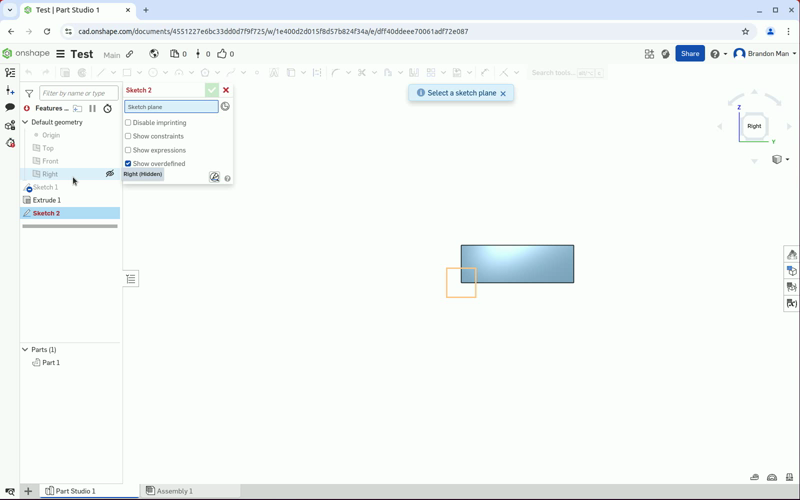
click(73, 176)
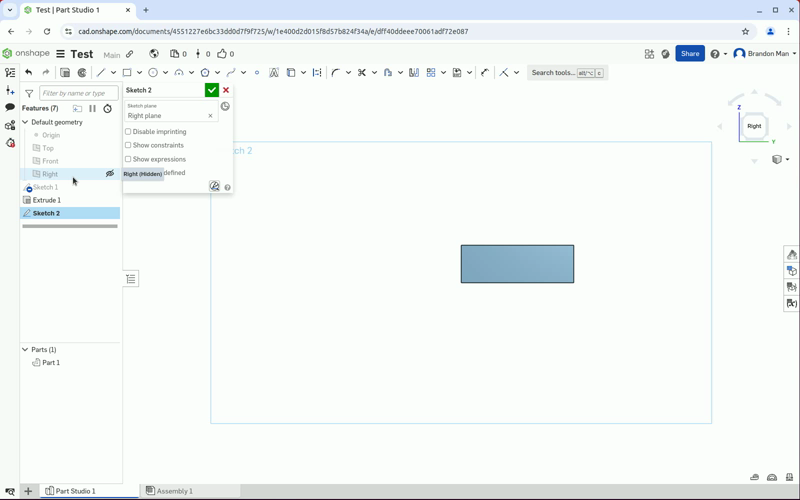
mouse_move(73, 352)
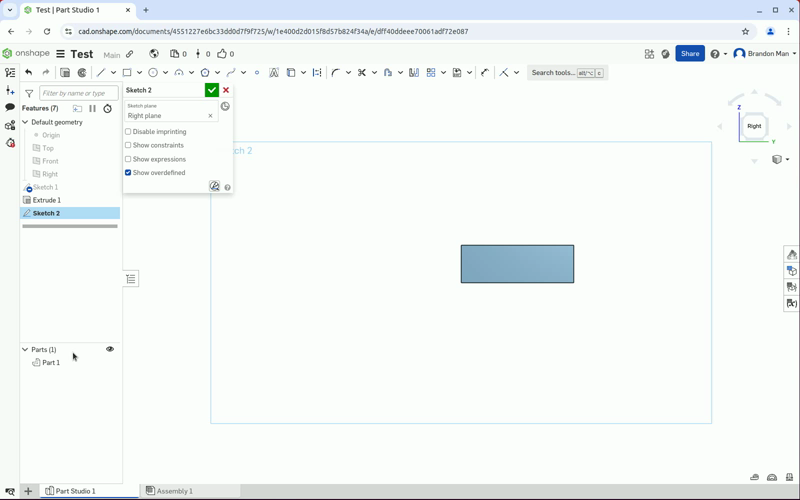
key(y)
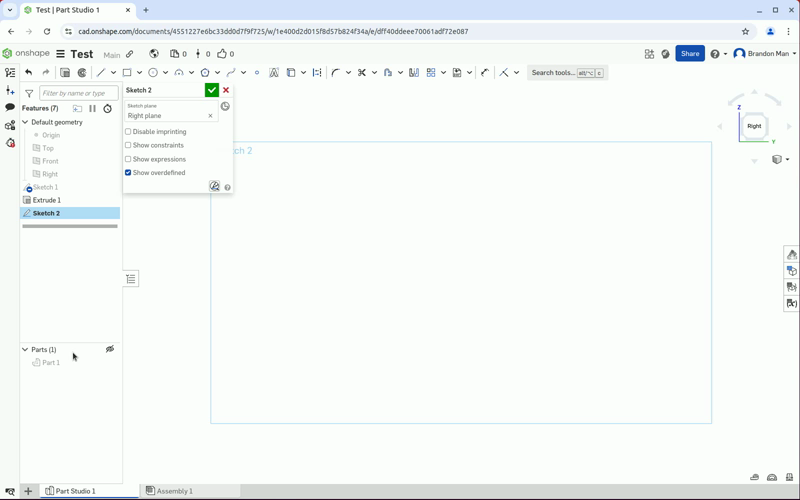
key(l)
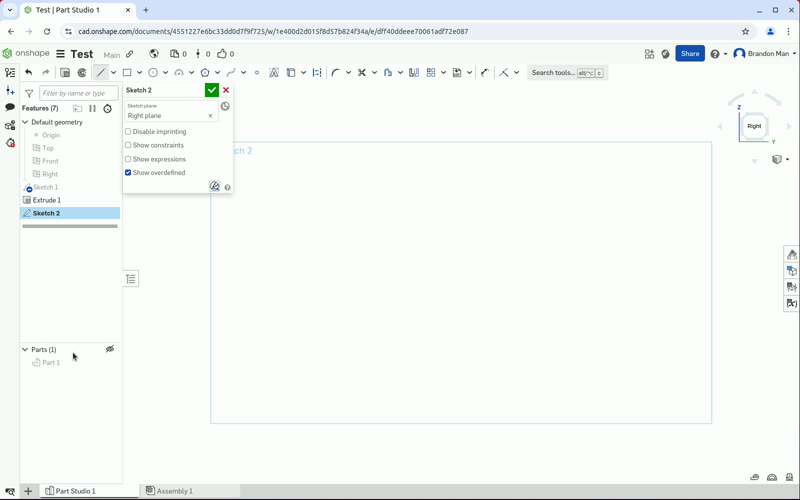
key_down(shift)
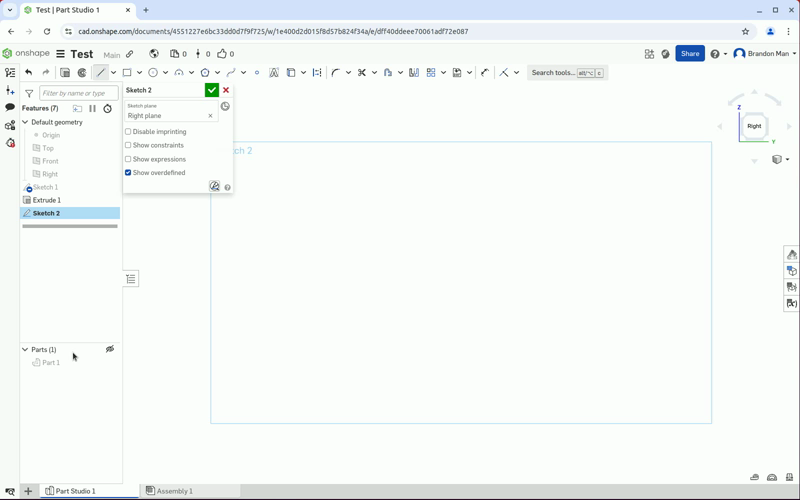
mouse_move(423, 282)
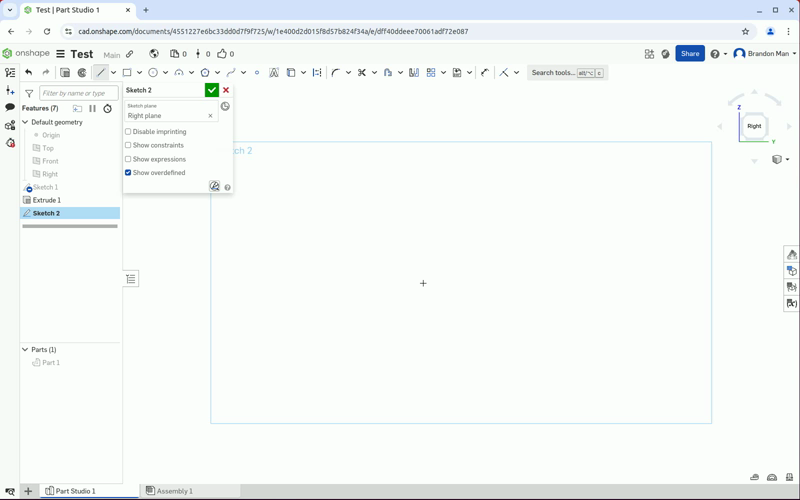
click(423, 282)
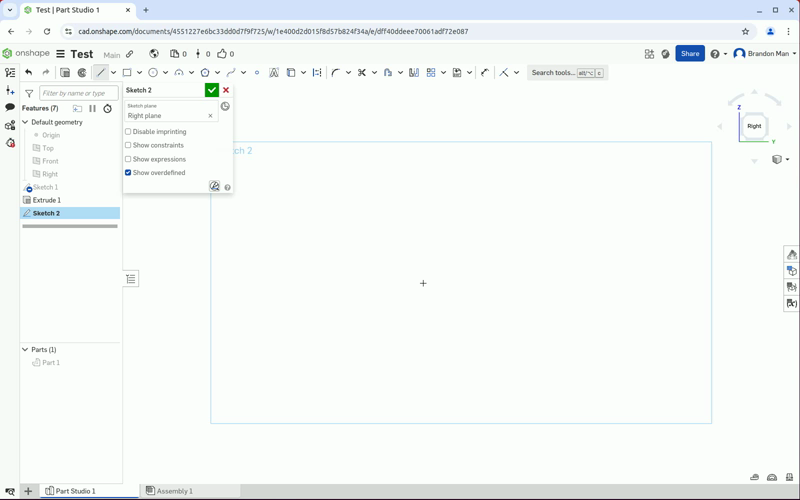
key_up(shift)
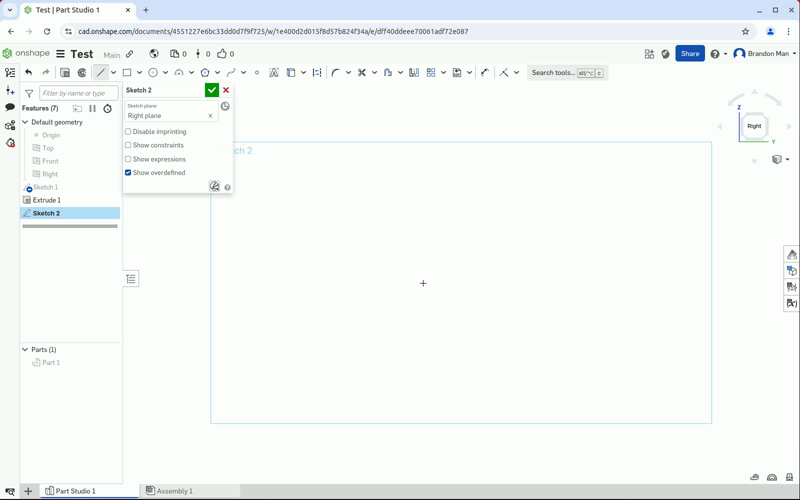
key_down(shift)
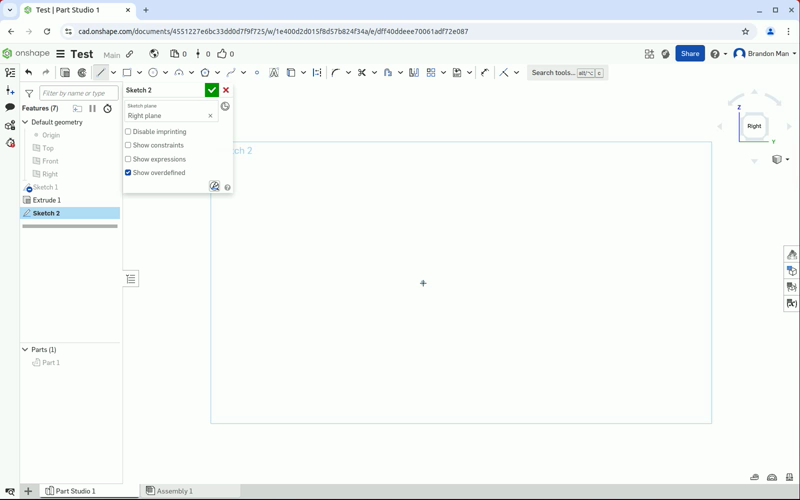
mouse_move(453, 282)
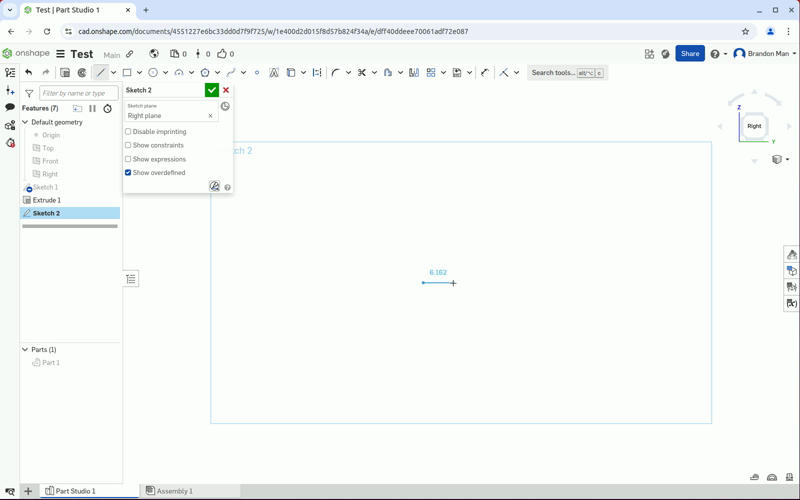
mouse_move(461, 282)
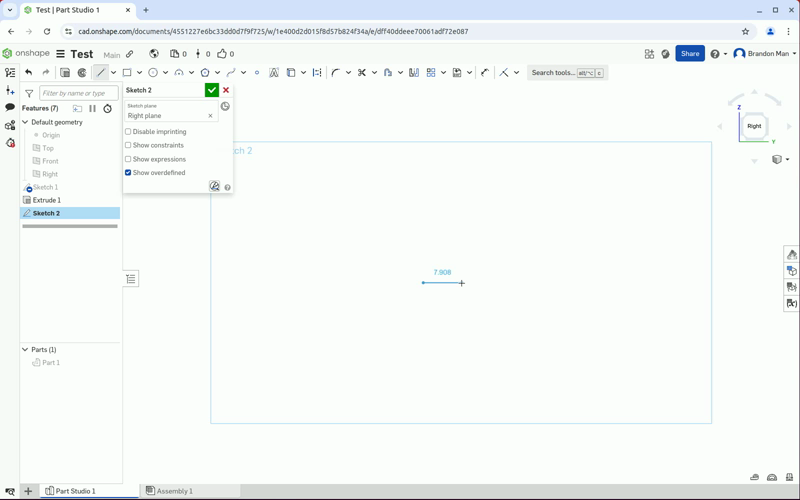
click(461, 282)
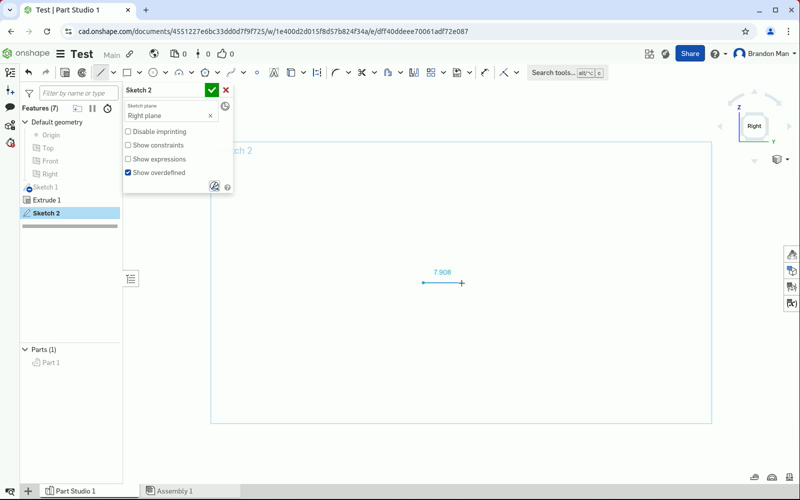
key_up(shift)
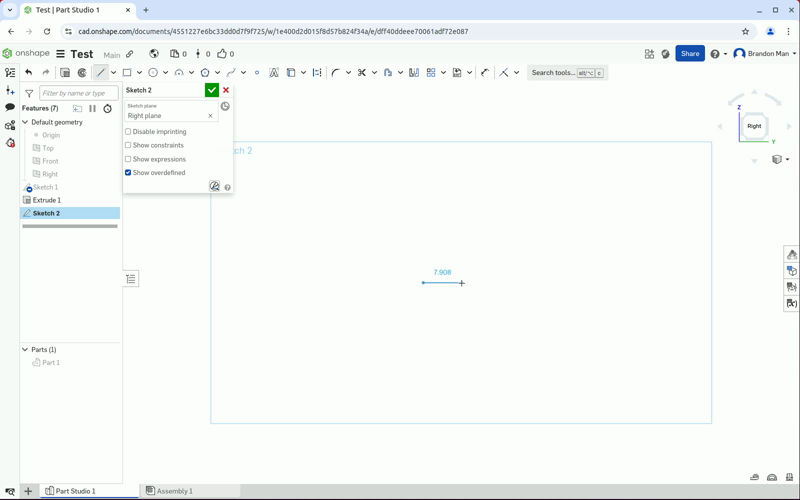
key_down(shift)
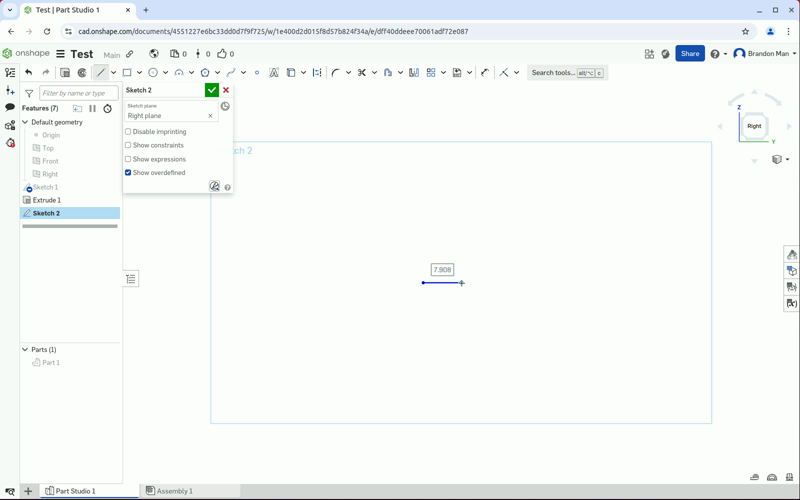
mouse_move(491, 282)
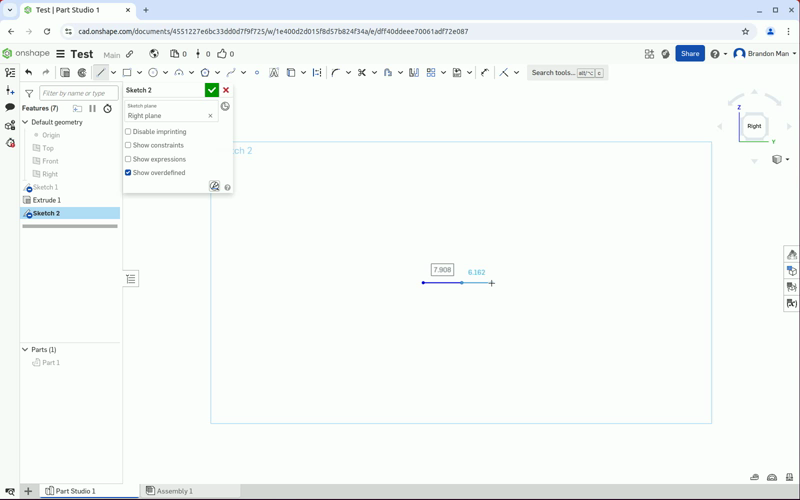
mouse_move(461, 244)
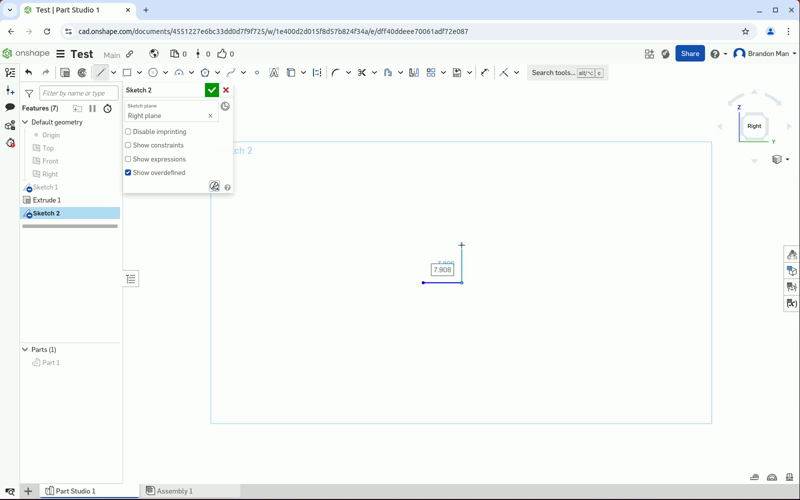
click(461, 244)
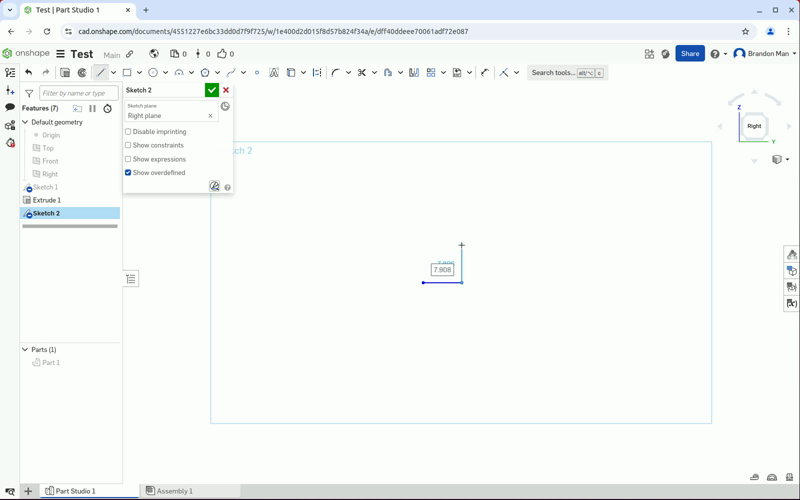
key_up(shift)
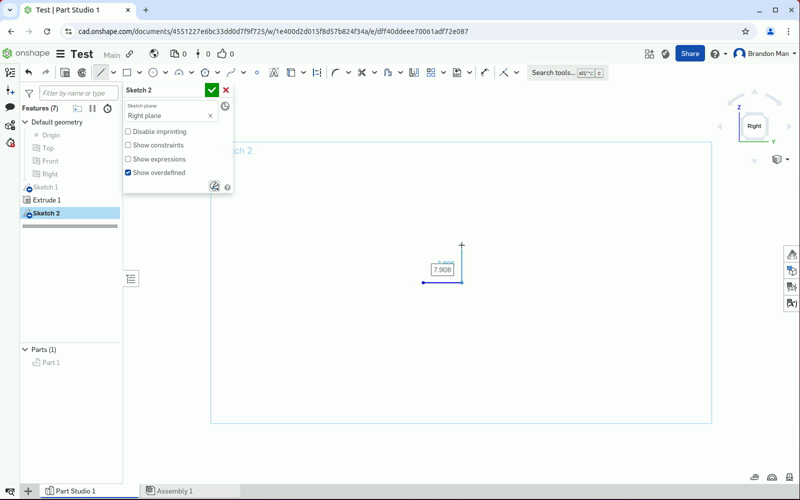
key_down(shift)
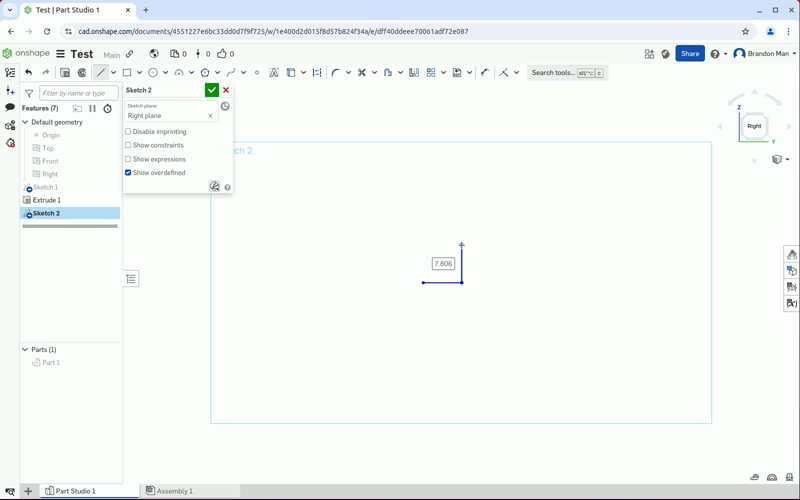
mouse_move(491, 244)
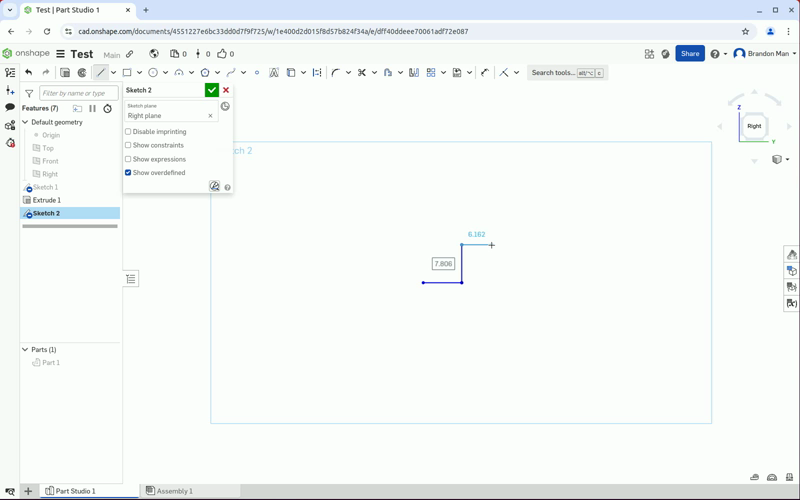
mouse_move(423, 244)
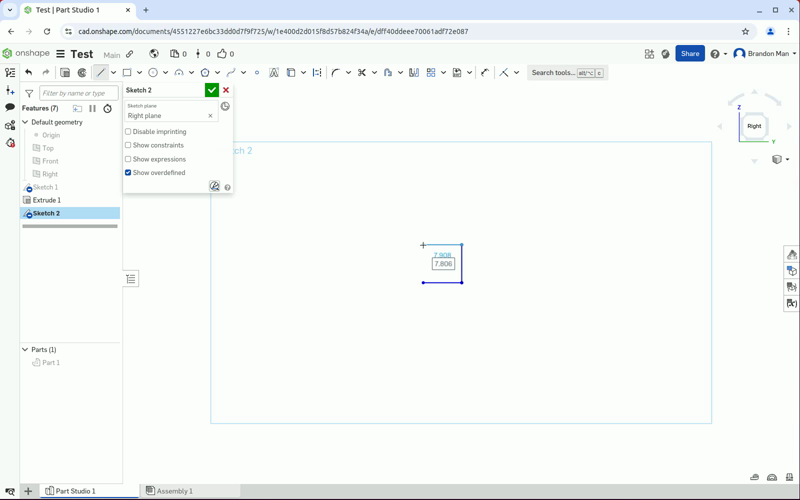
click(423, 244)
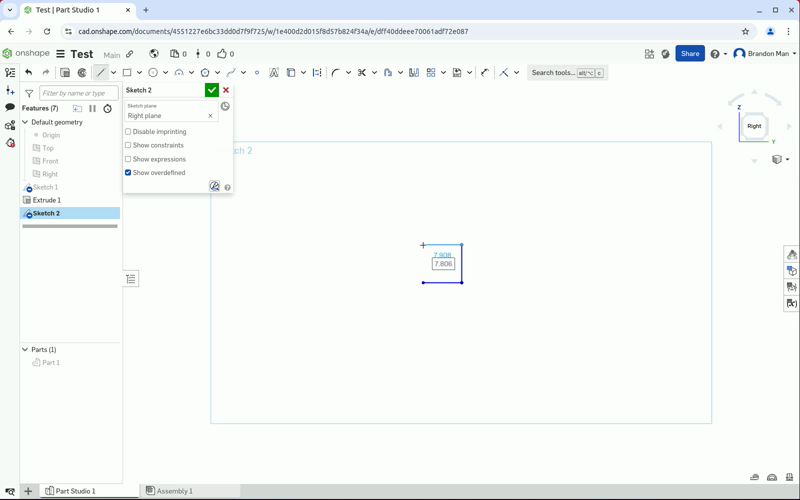
key_up(shift)
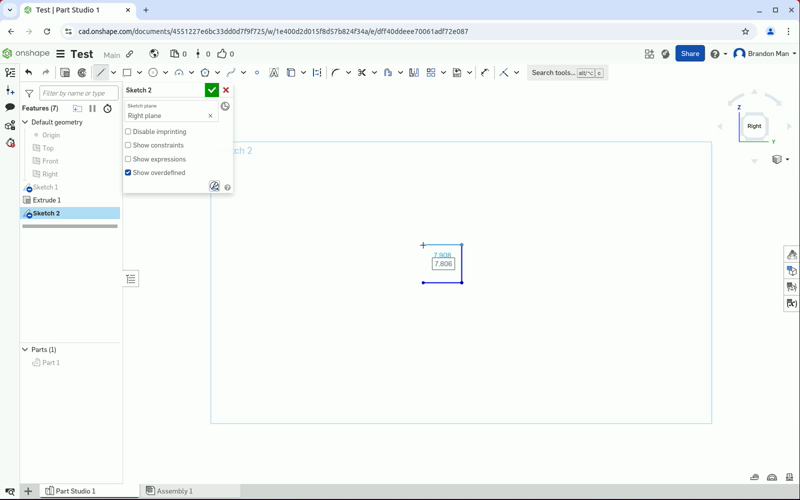
mouse_move(453, 244)
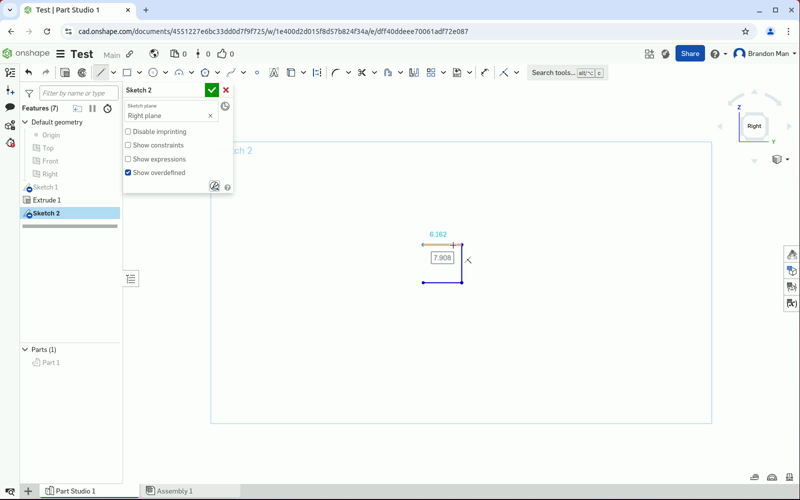
key_down(shift)
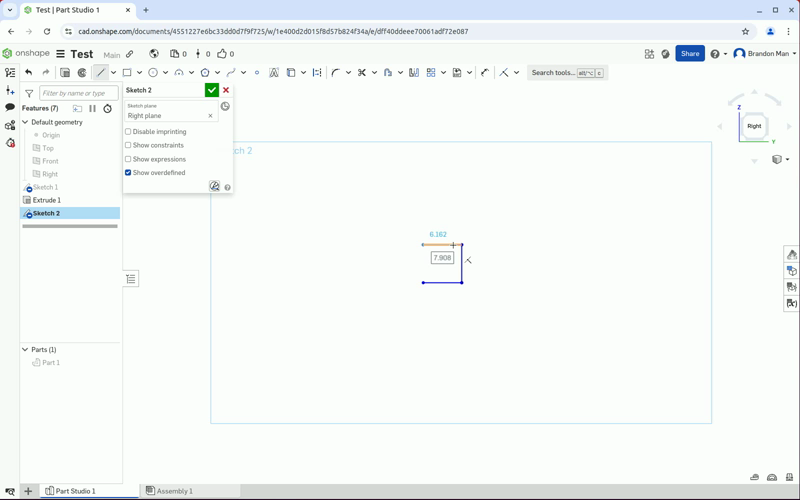
mouse_move(423, 282)
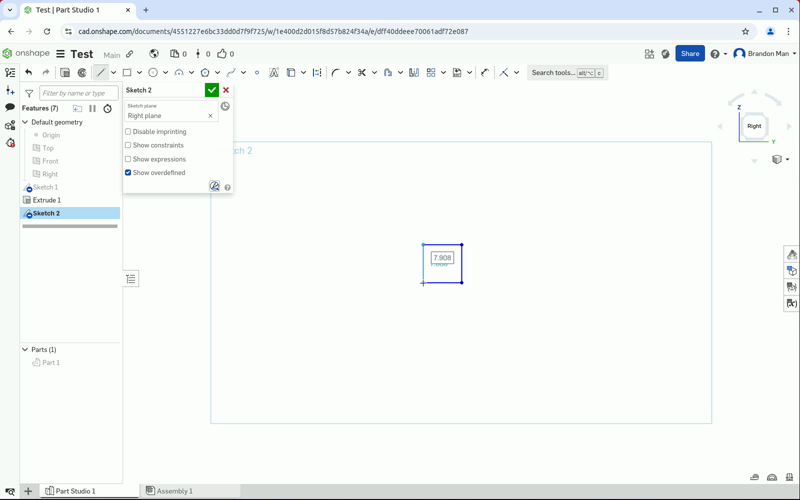
key_up(shift)
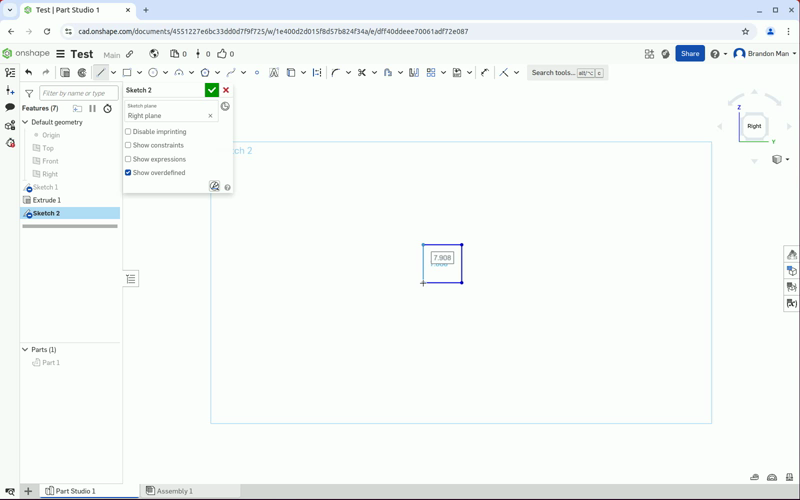
click(423, 282)
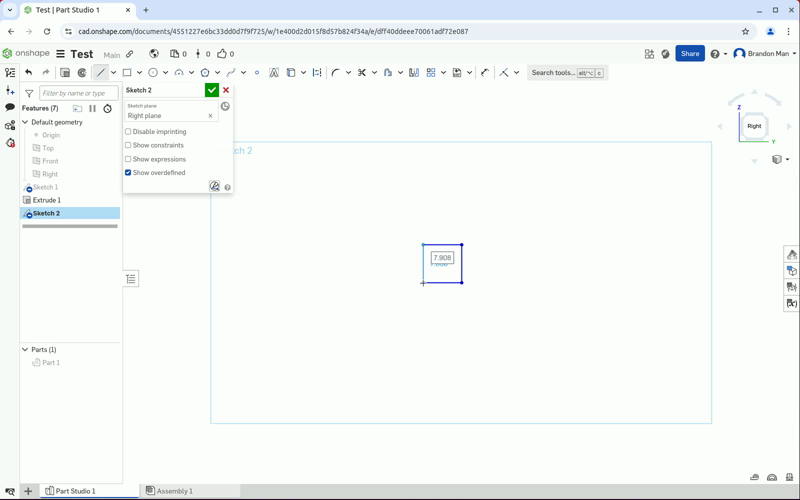
key(esc)
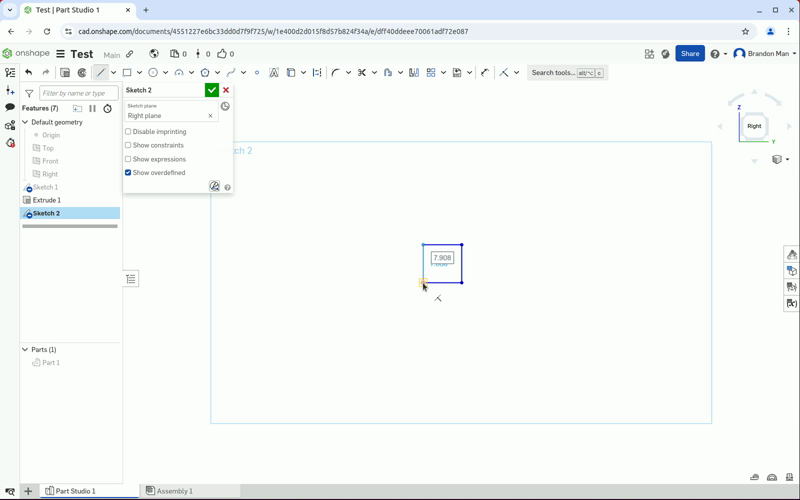
mouse_move(437, 260)
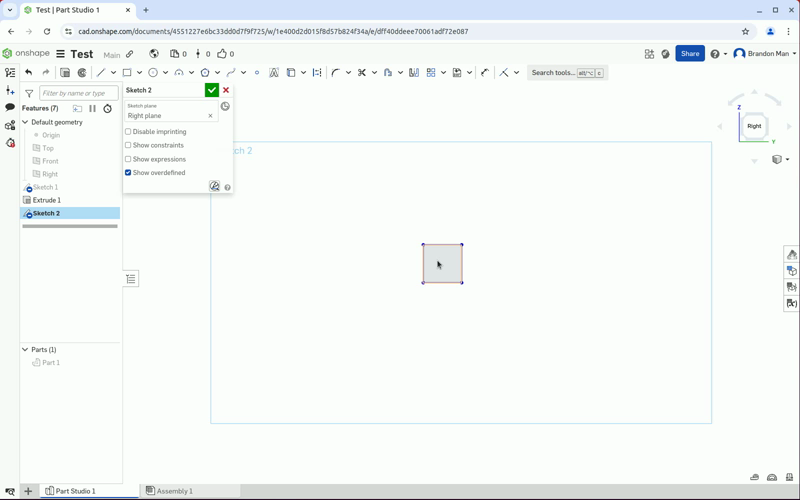
scroll(6)
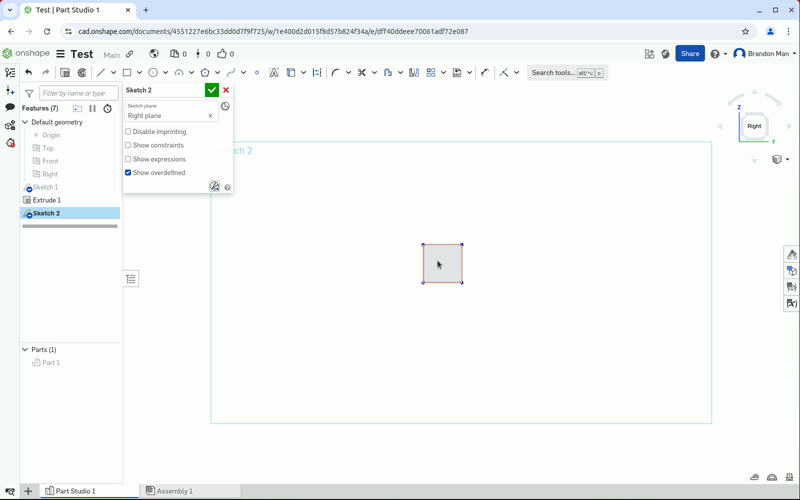
scroll(6)
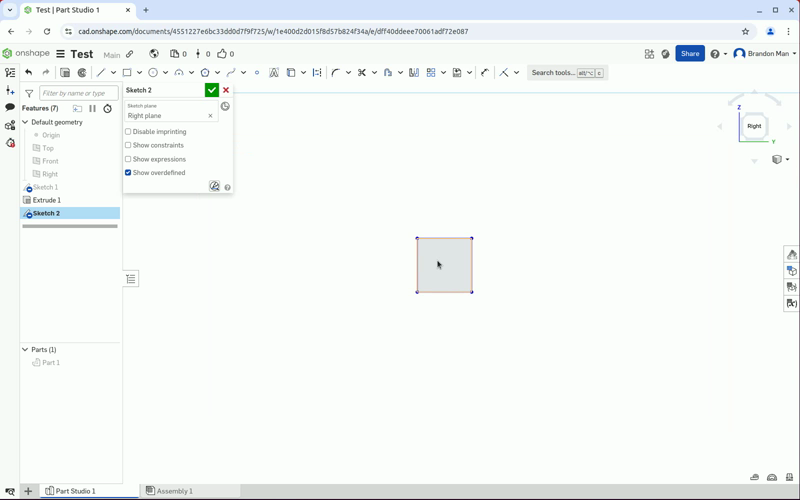
scroll(6)
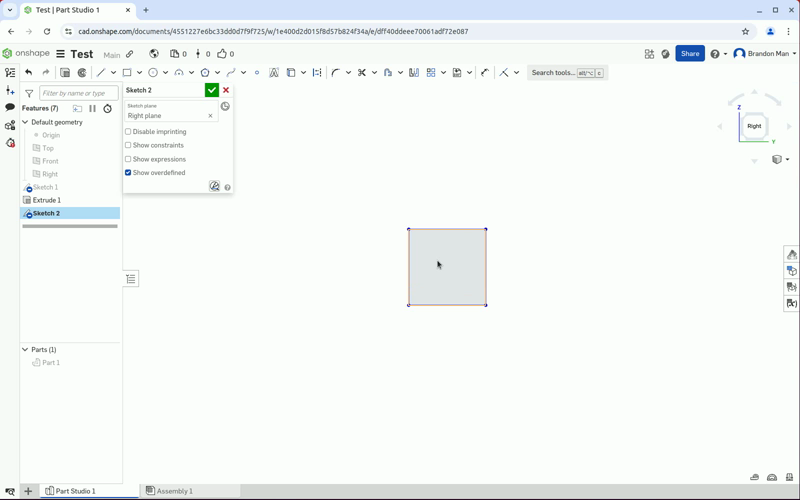
scroll(6)
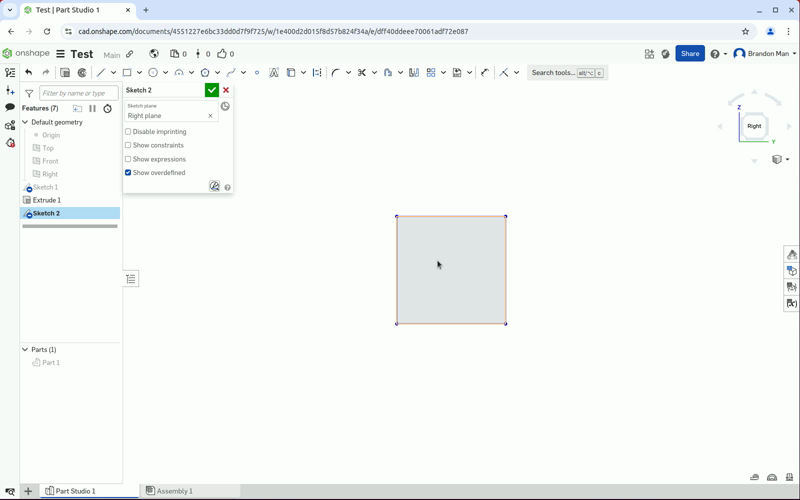
scroll(6)
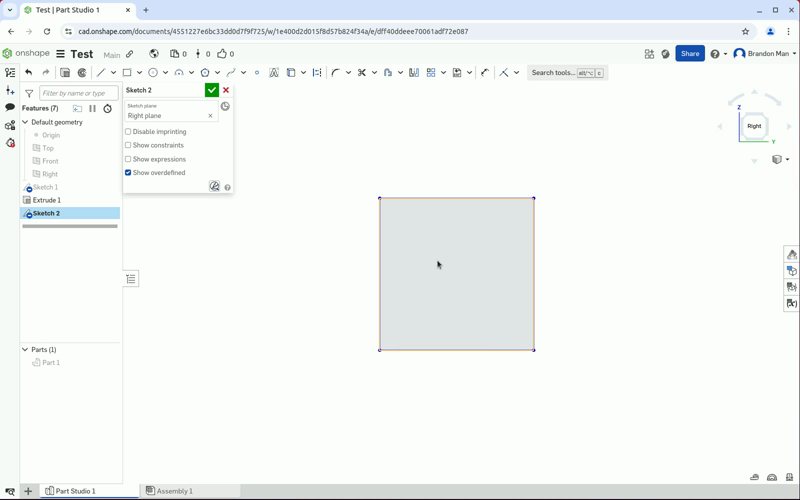
scroll(6)
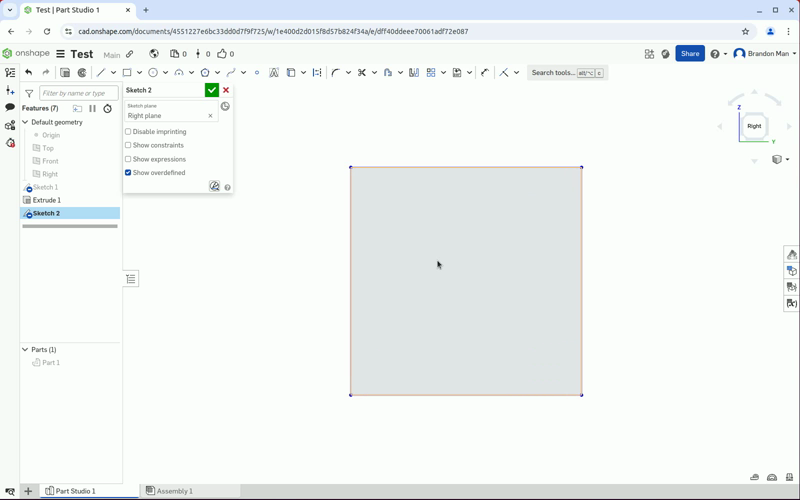
scroll(6)
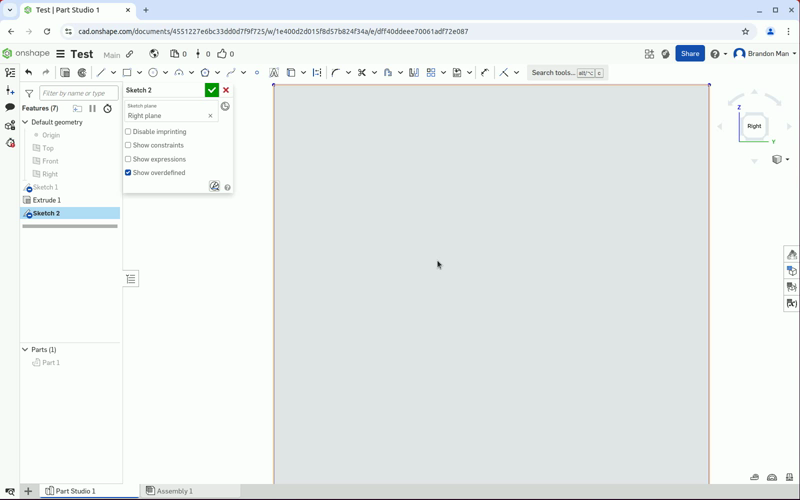
click(437, 260)
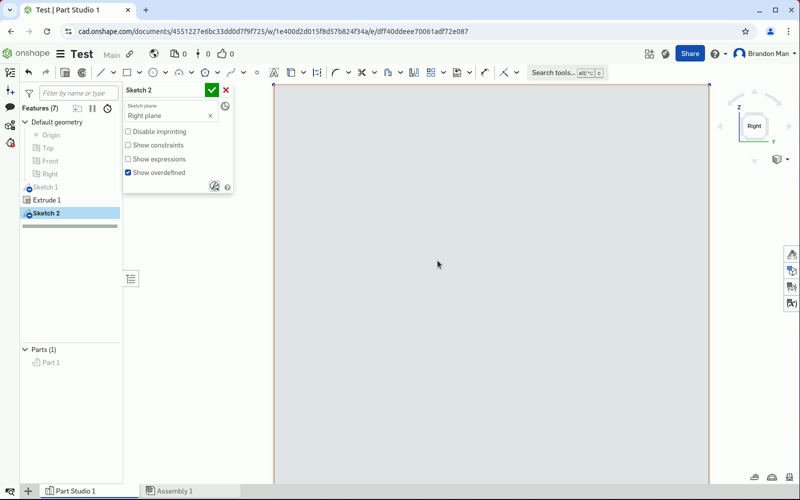
scroll(-6)
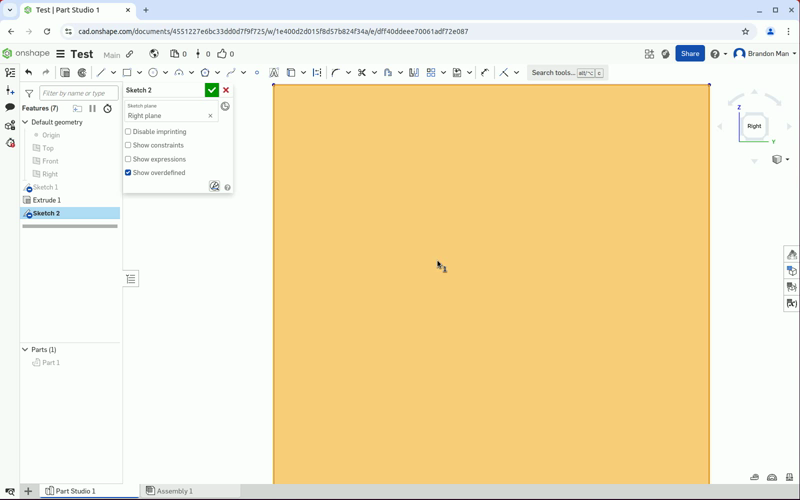
scroll(-6)
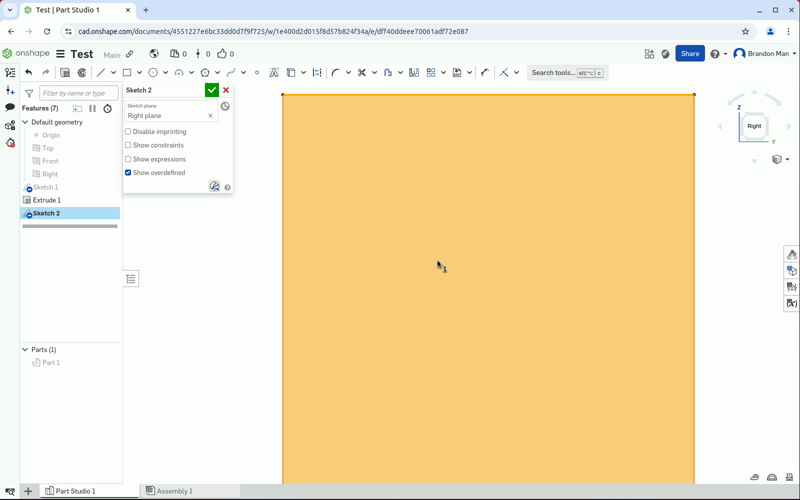
scroll(-6)
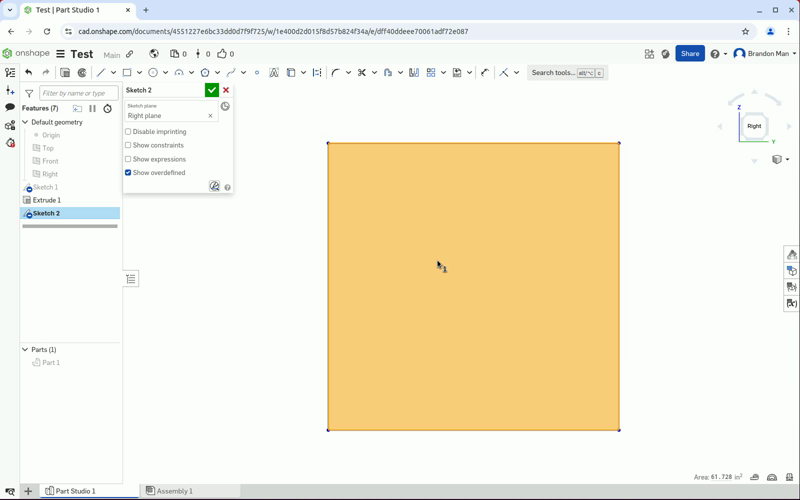
scroll(-6)
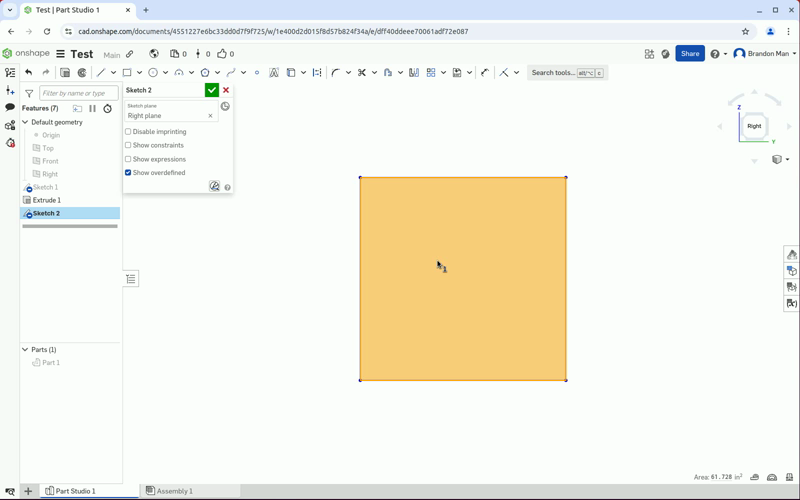
scroll(-6)
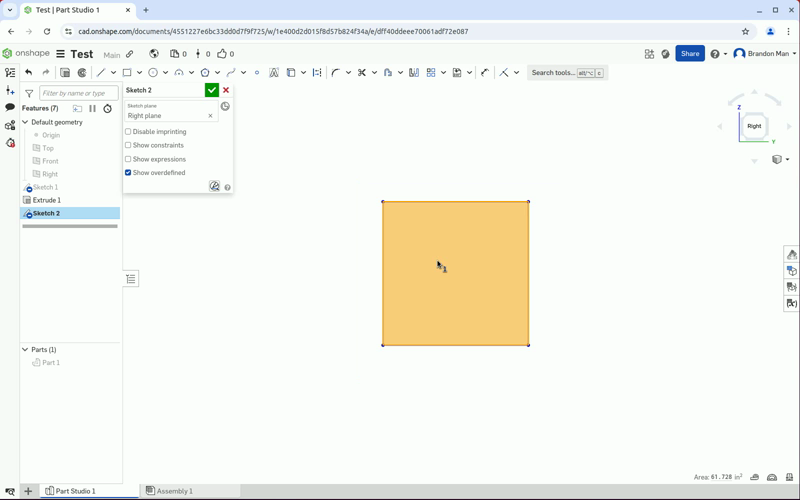
scroll(-6)
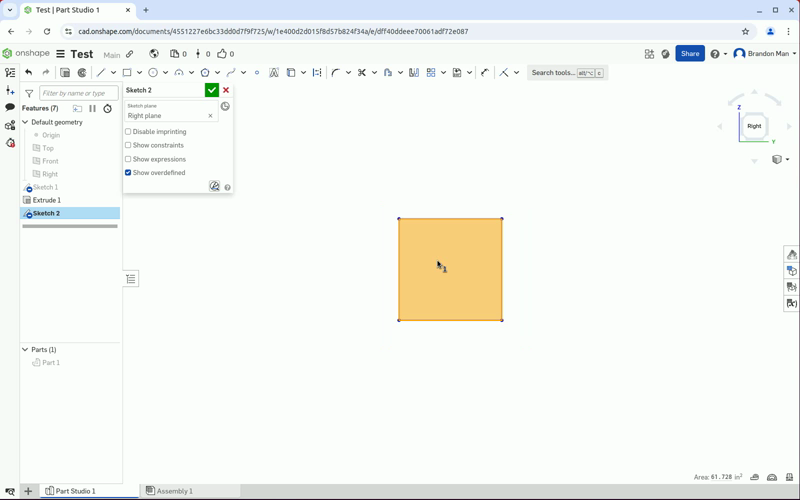
scroll(-6)
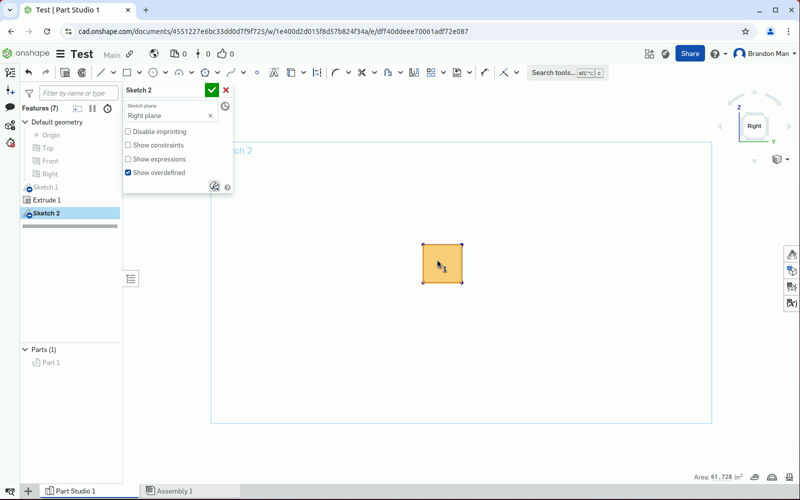
mouse_move(73, 352)
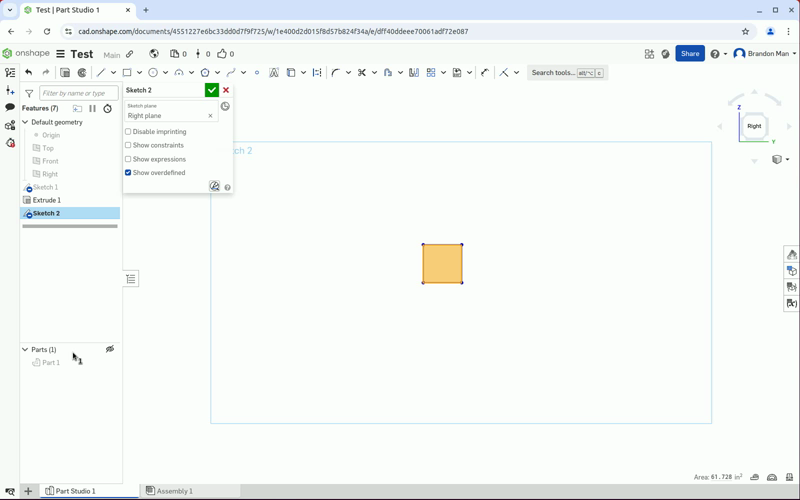
key(shift+y)
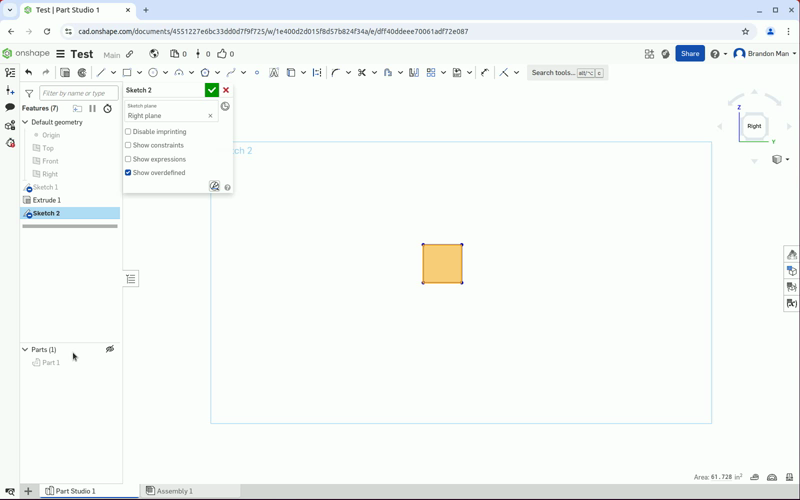
key(shift+e)
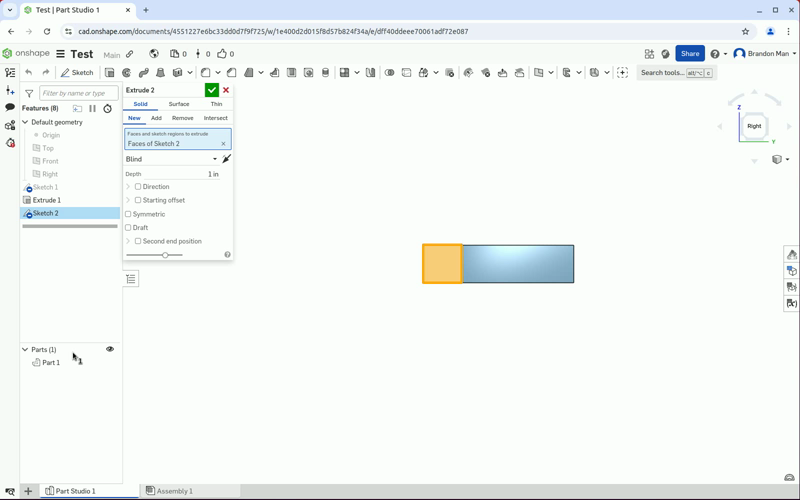
mouse_move(143, 106)
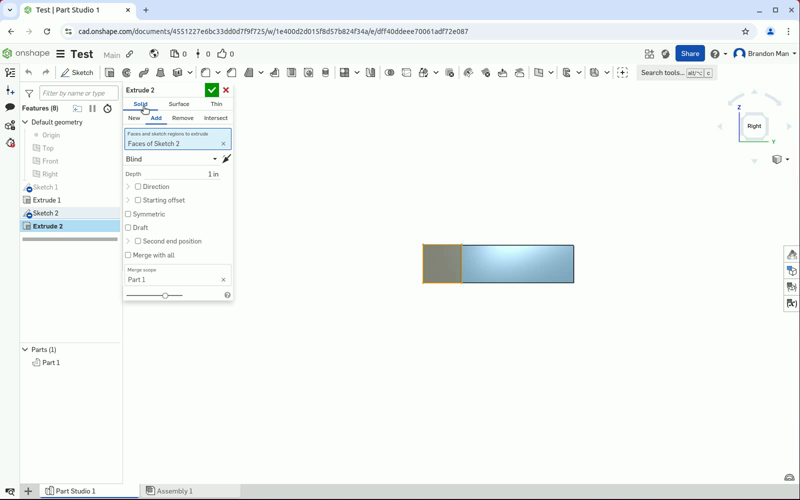
click(143, 106)
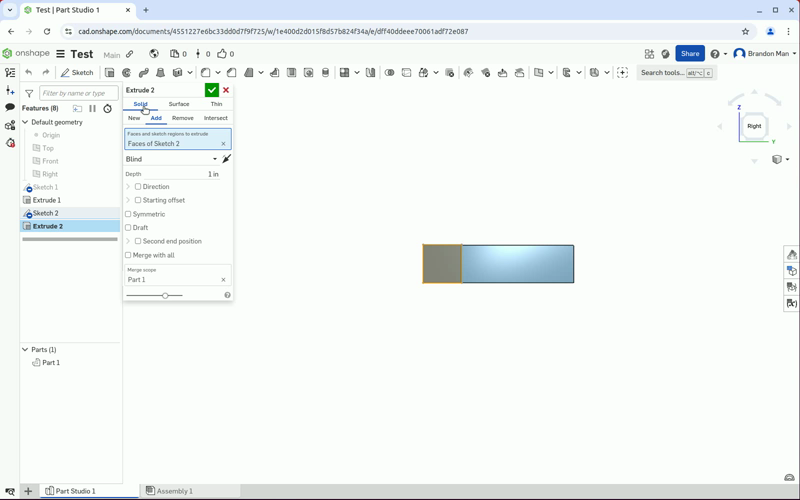
mouse_move(137, 120)
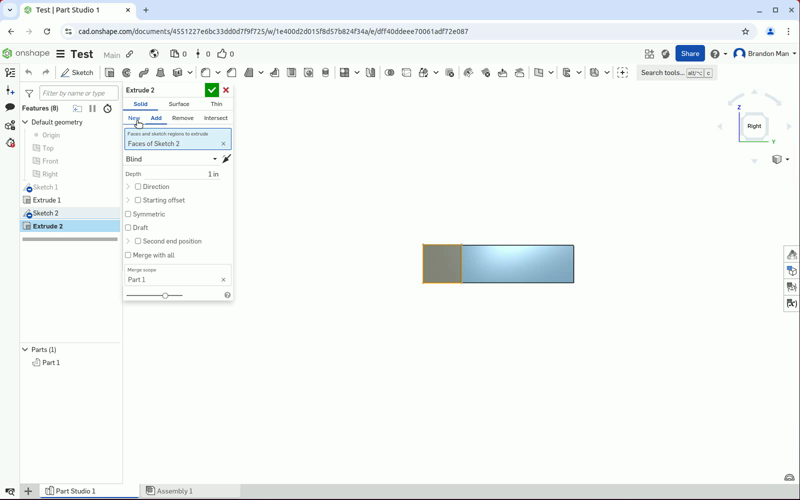
click(137, 120)
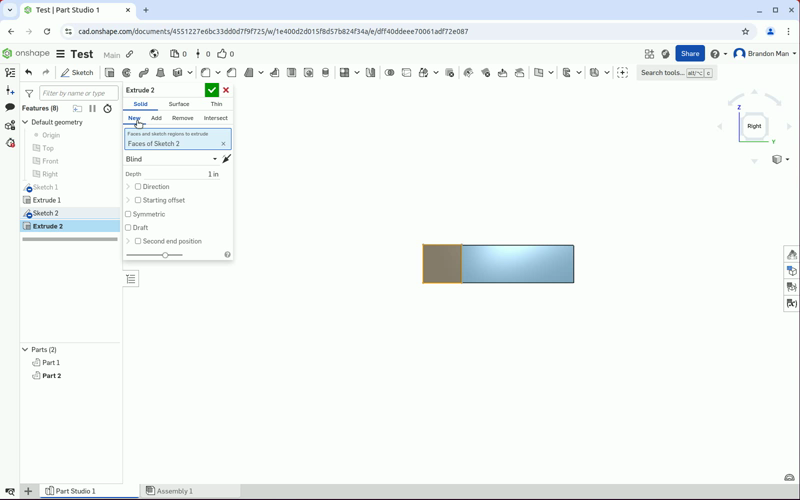
key(tab, 4)
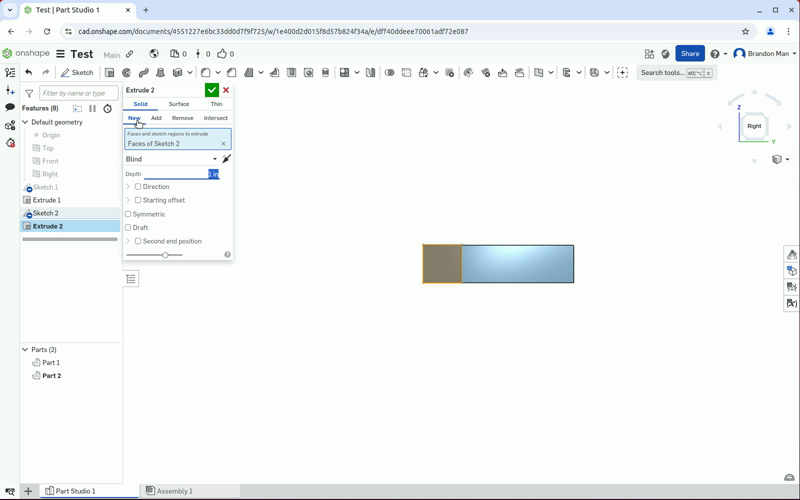
text(15.405)
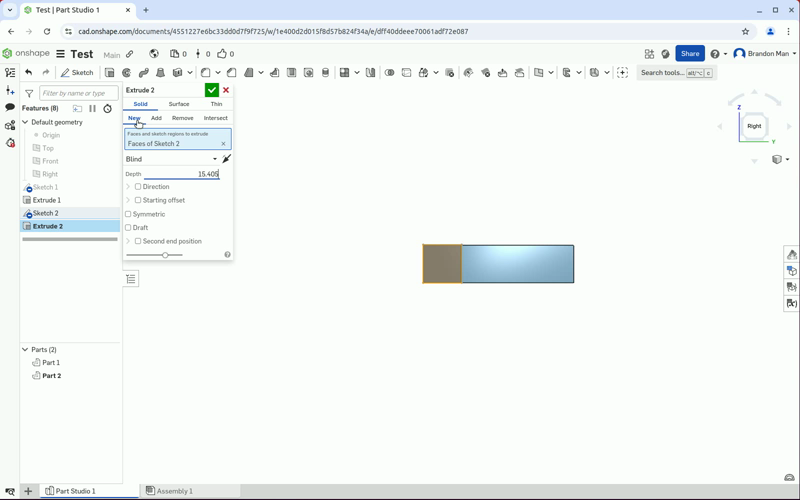
key(enter)
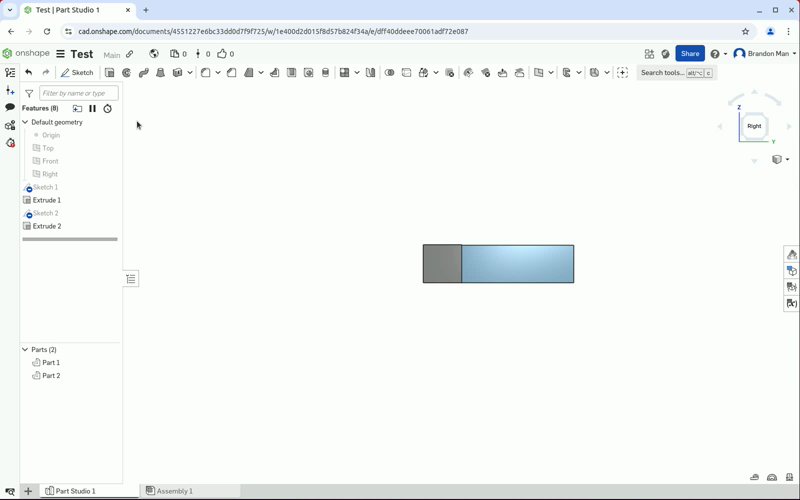
key(shift+h)
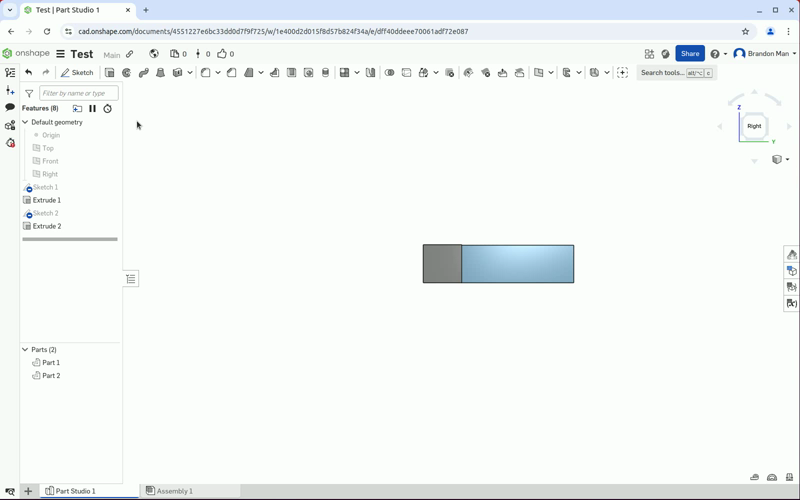
key(shift+h)
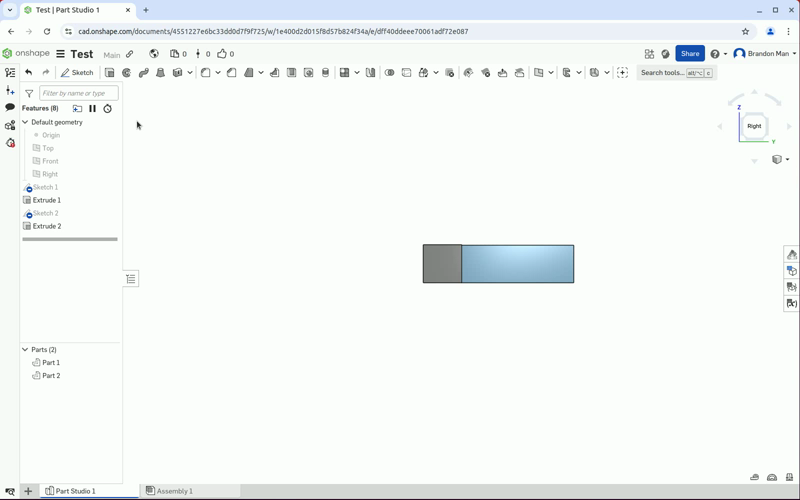
mouse_move(73, 189)
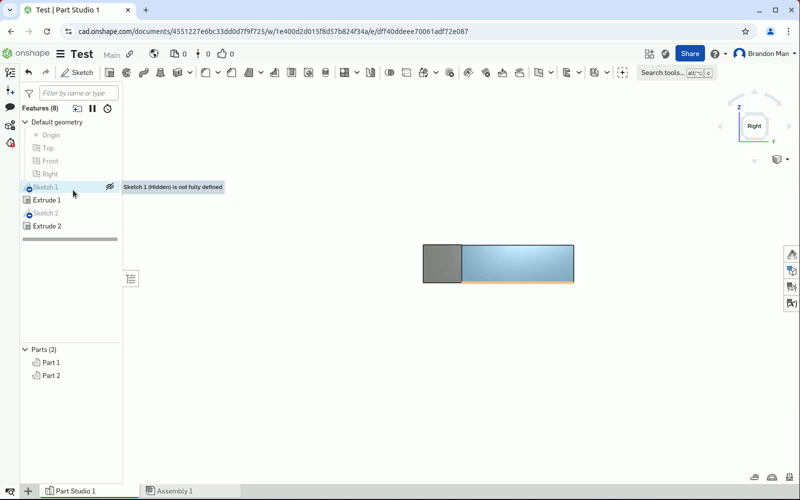
click(73, 189)
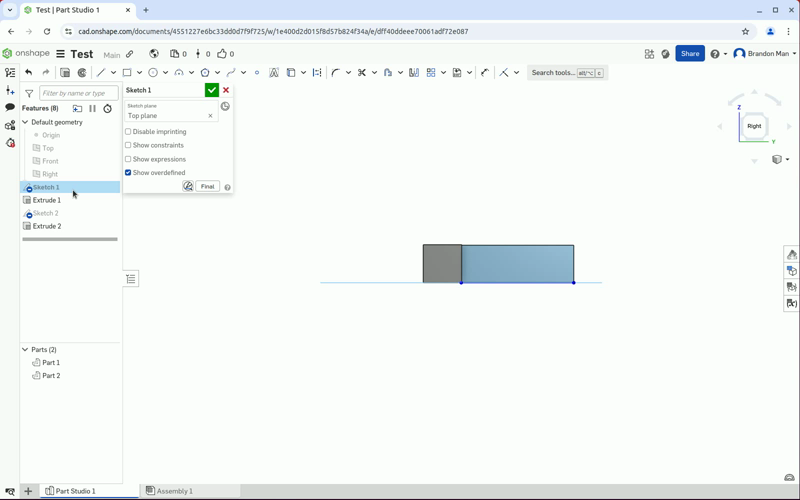
mouse_move(229, 92)
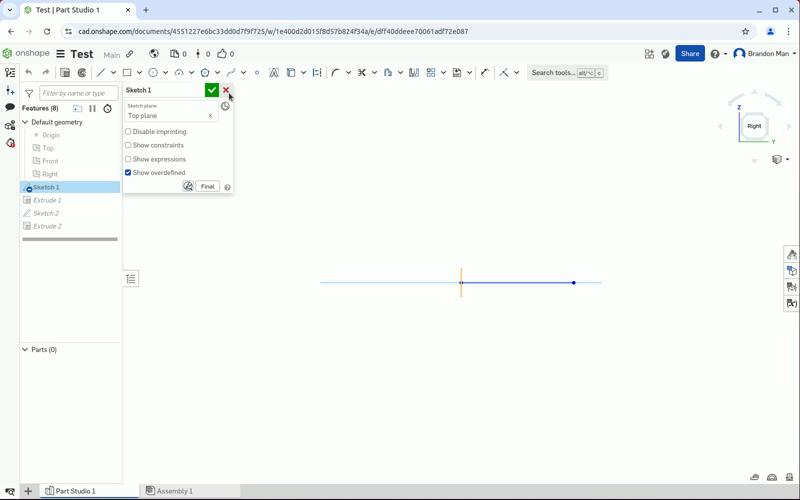
click(229, 92)
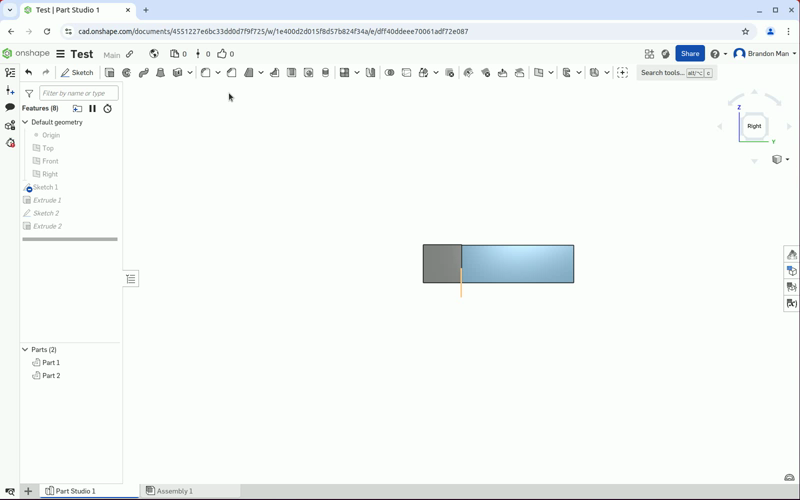
mouse_move(73, 352)
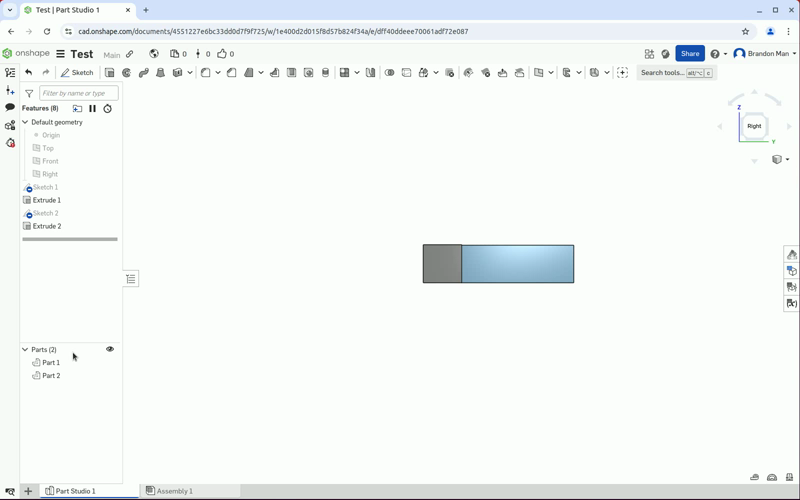
key(y)
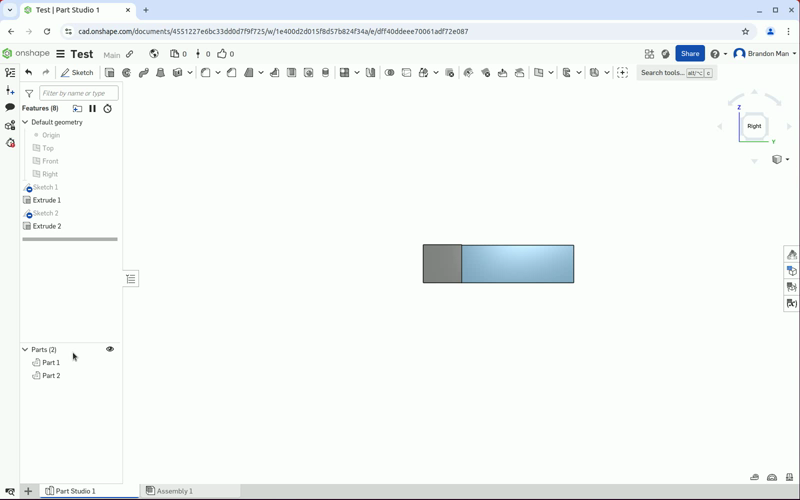
key(shift+p)
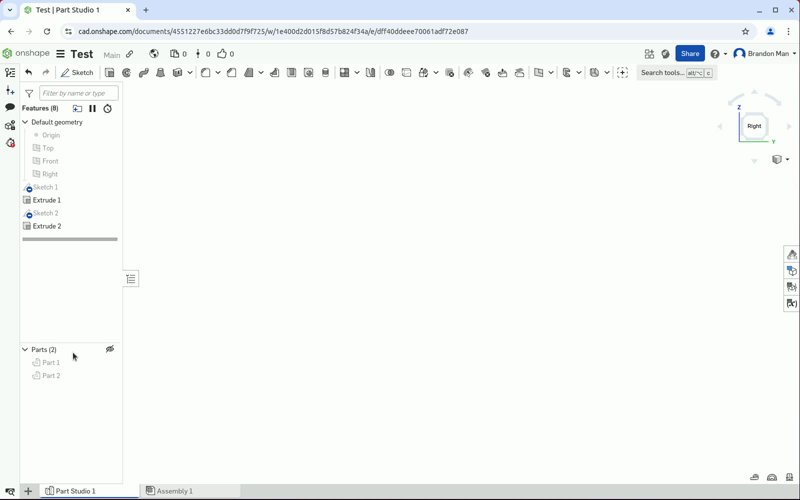
key(space)
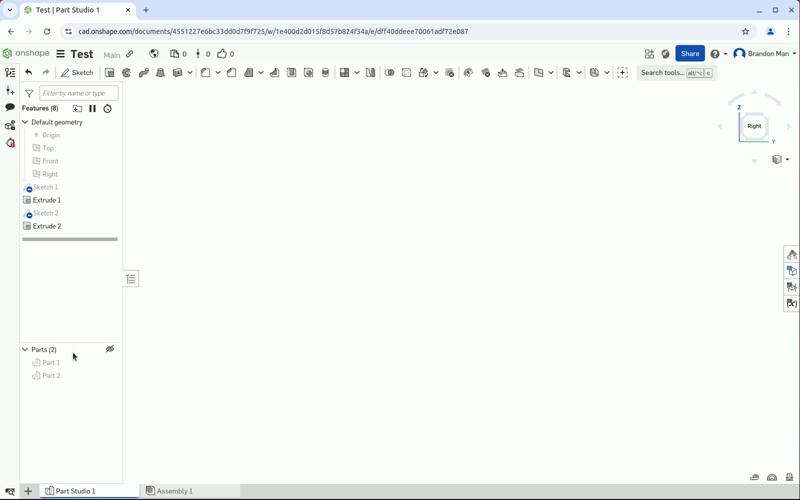
key_down(shift)
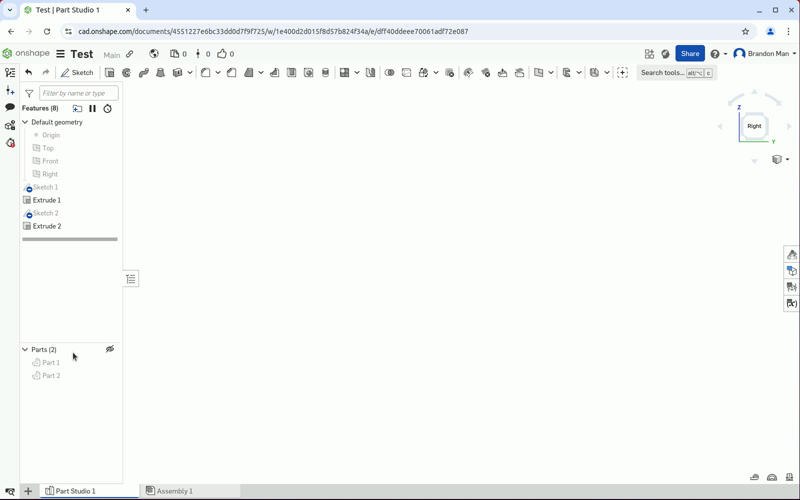
key(right)
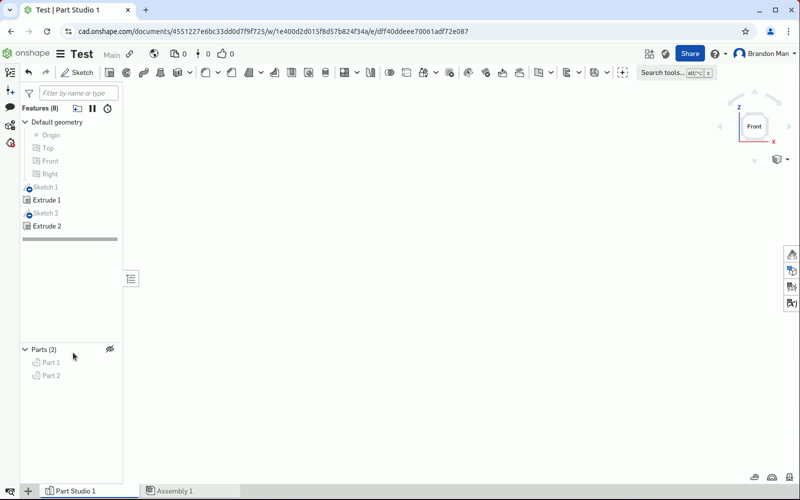
key_up(shift)
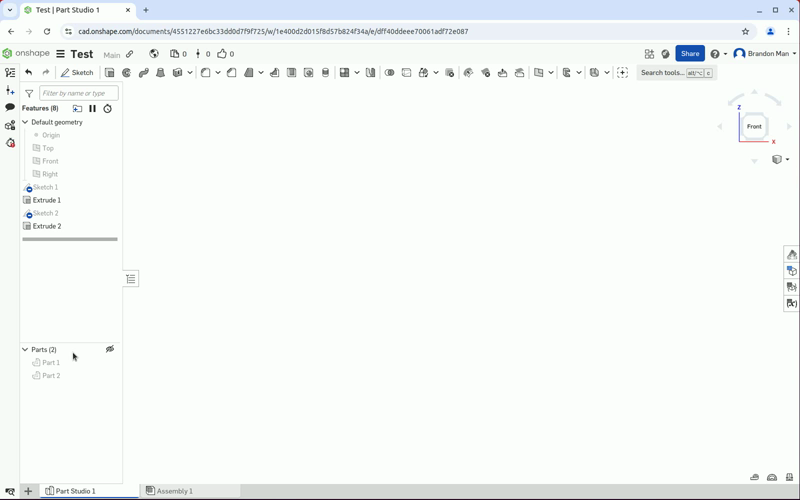
key(space)
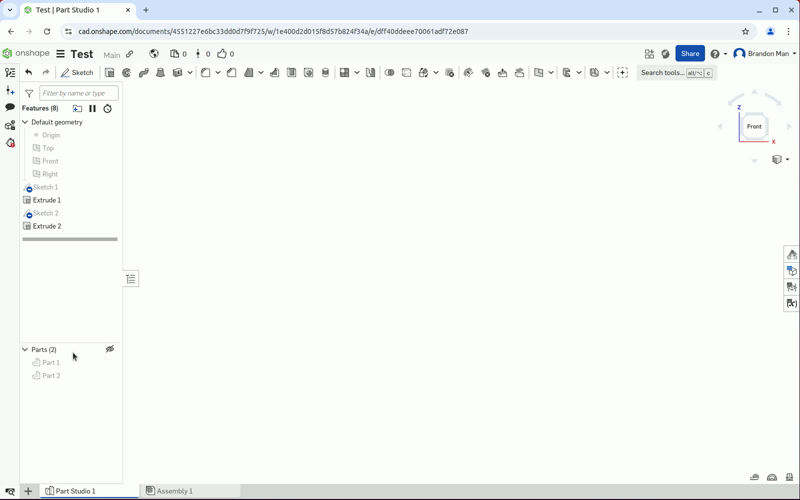
key_down(shift)
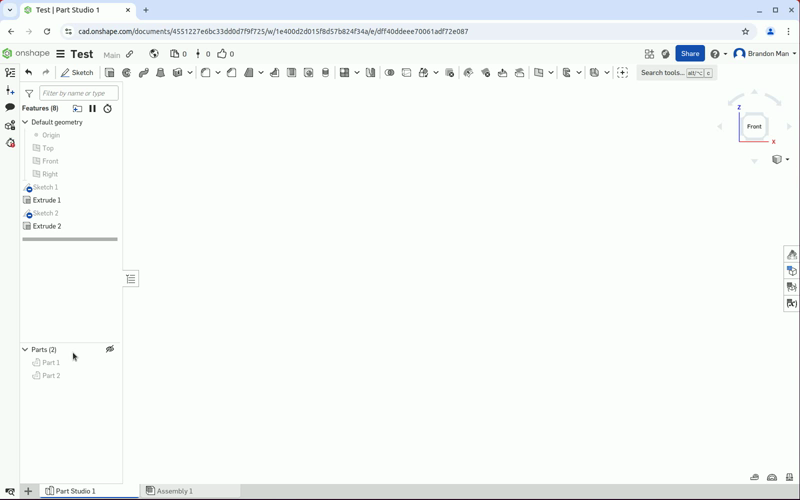
key(down)
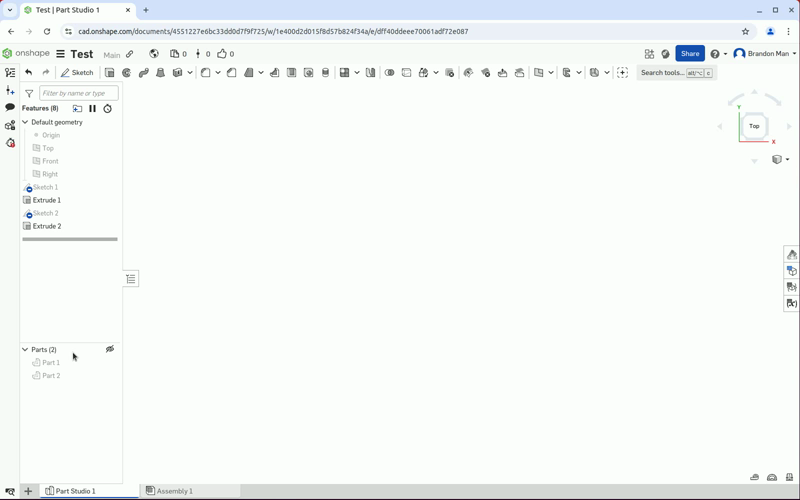
key_up(shift)
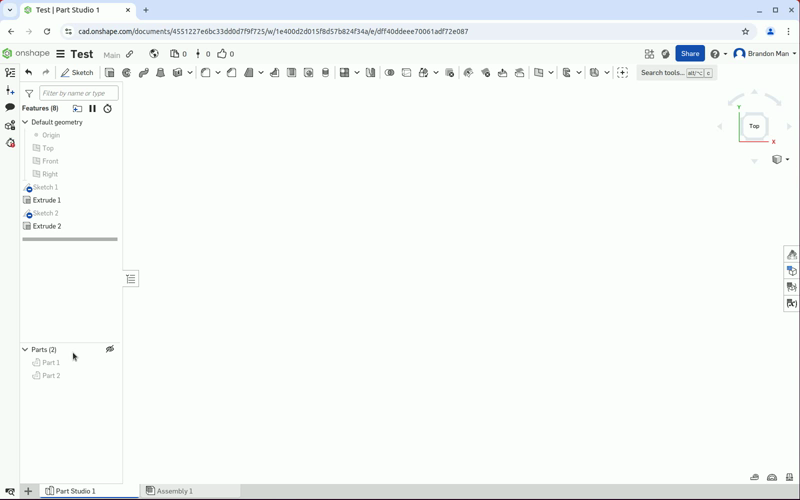
mouse_move(73, 352)
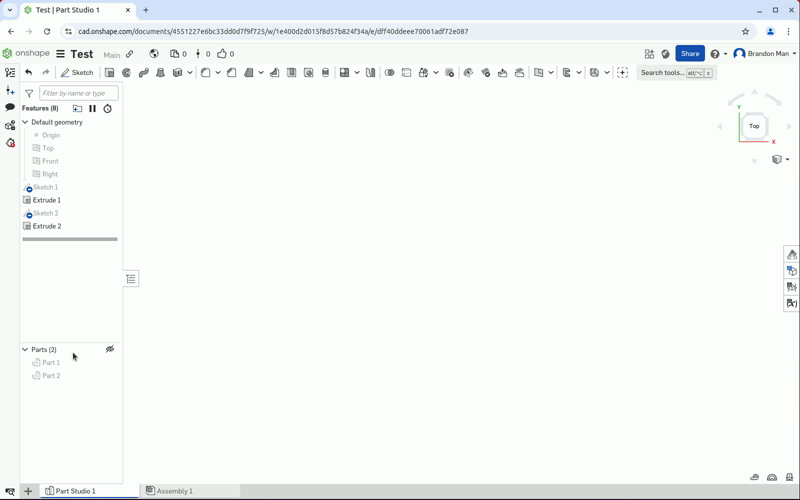
key(shift+y)
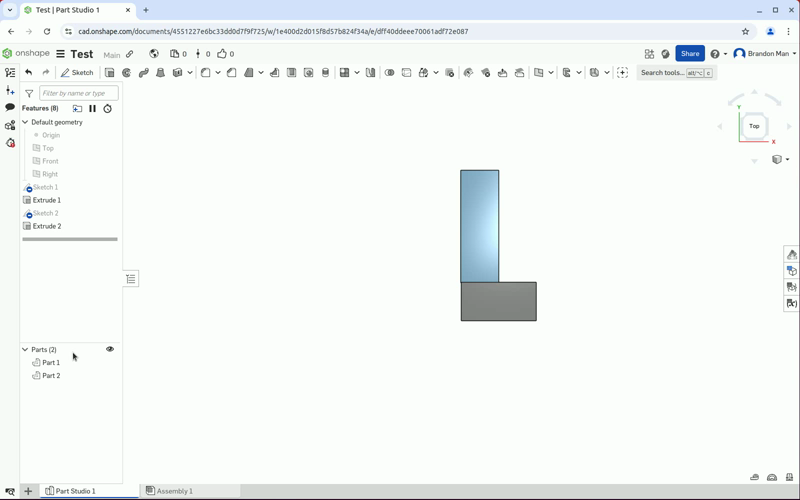
mouse_move(541, 75)
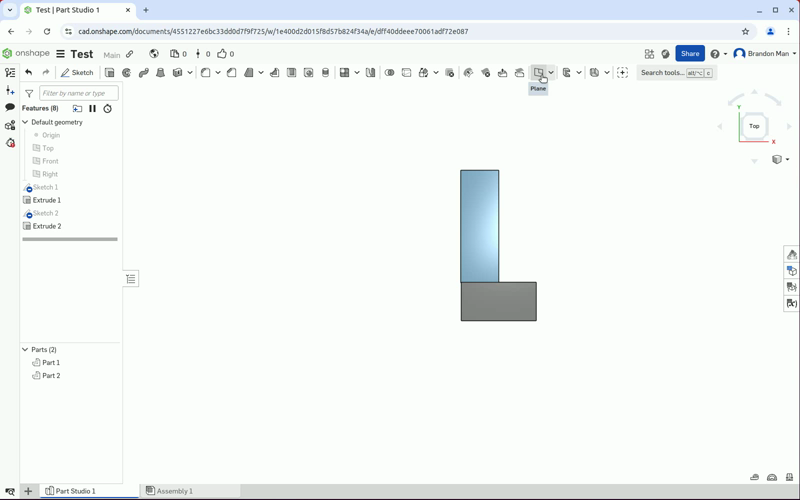
click(541, 75)
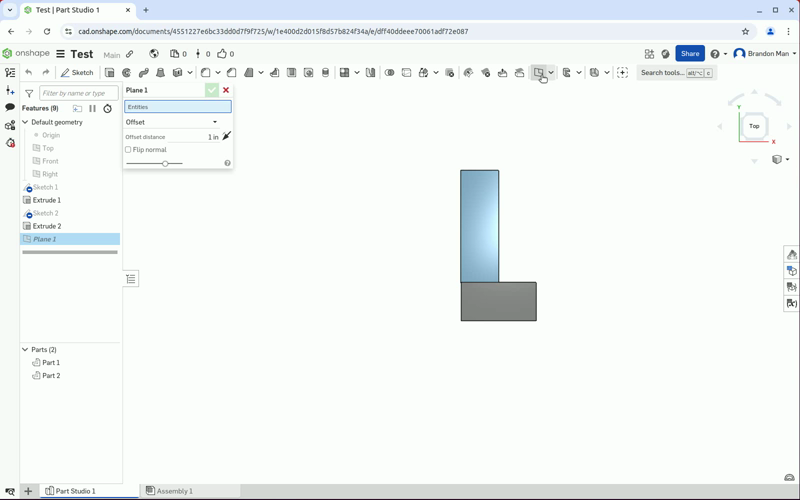
mouse_move(73, 150)
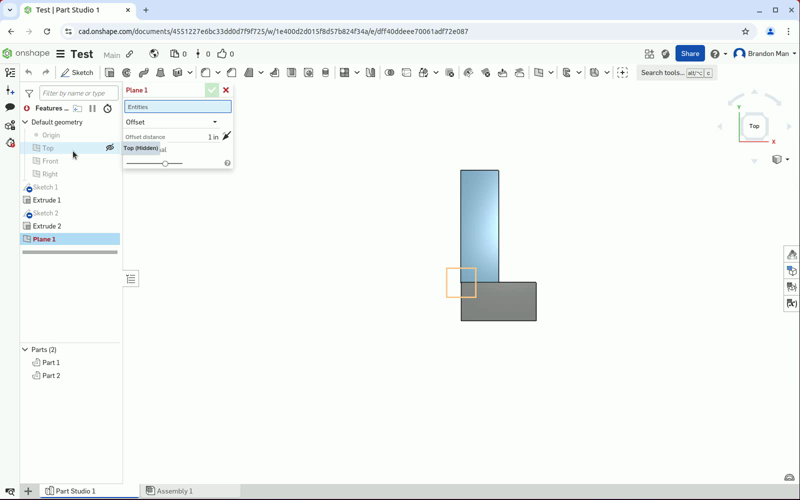
click(73, 150)
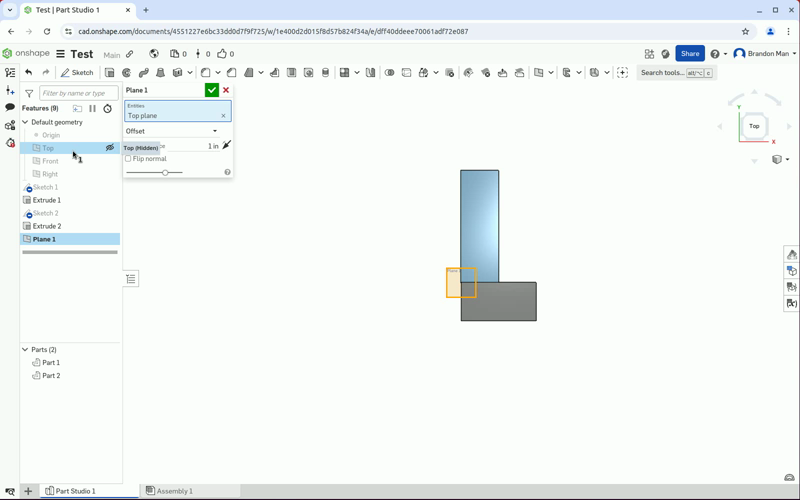
key(tab, 2)
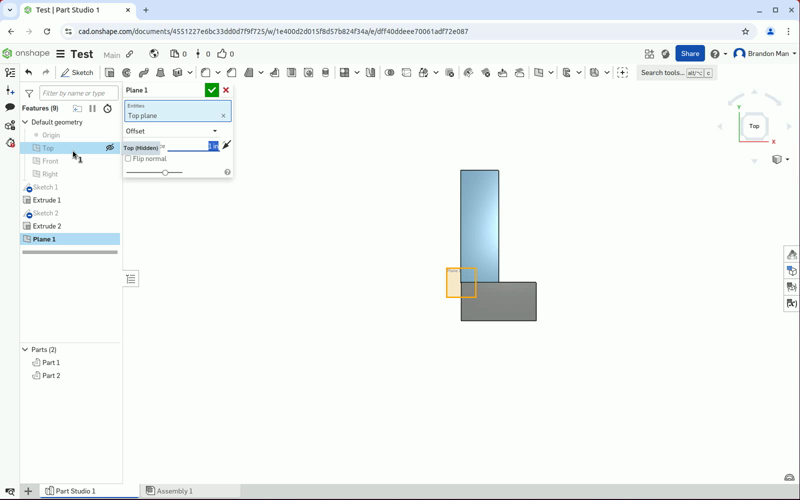
text(7.703)
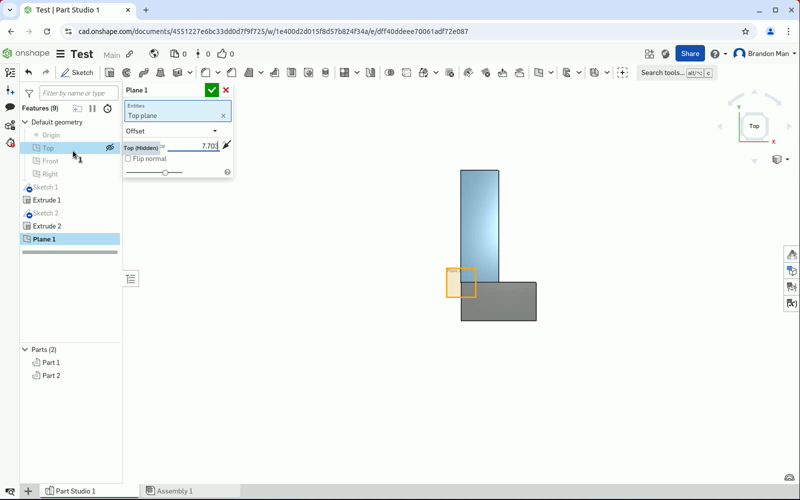
key(enter, 2)
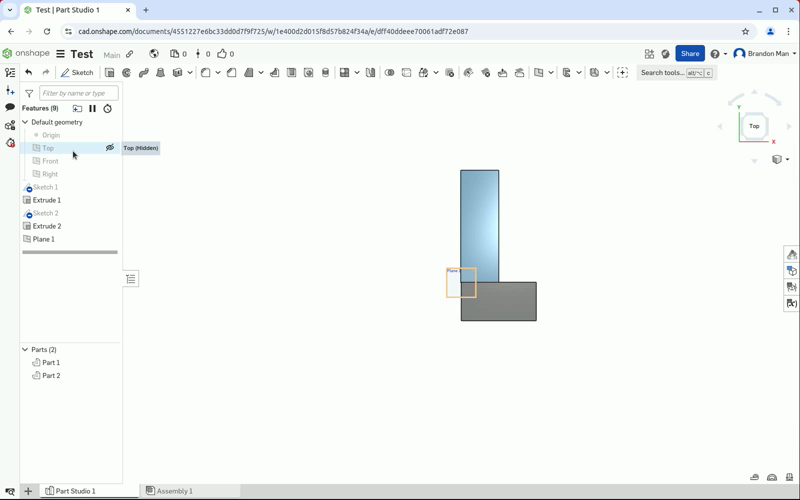
key(shift+s)
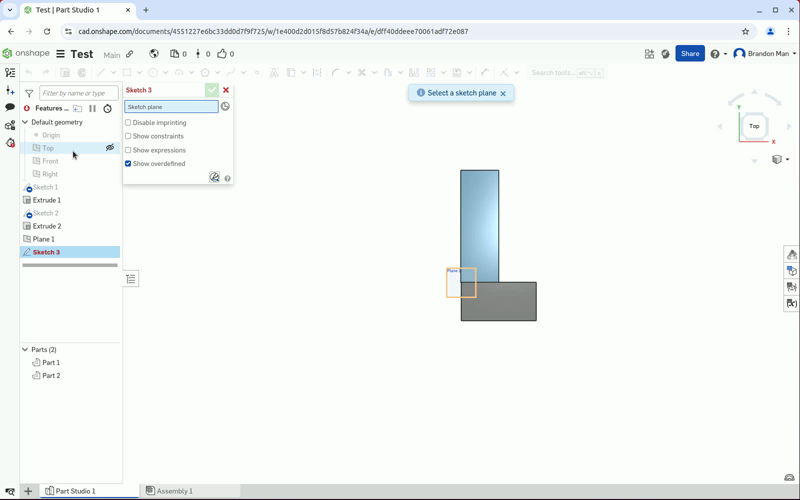
mouse_move(73, 241)
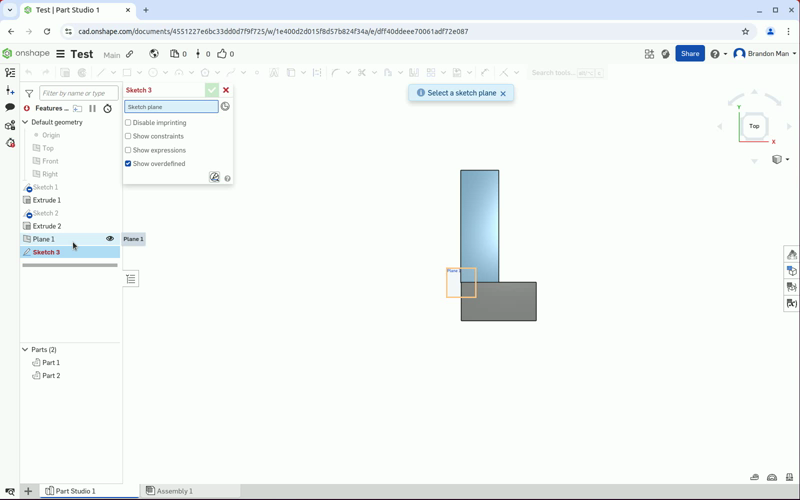
click(73, 241)
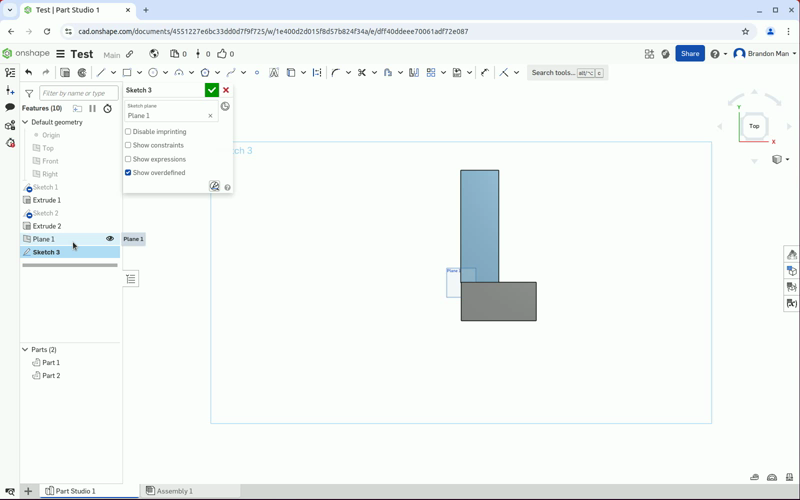
mouse_move(73, 352)
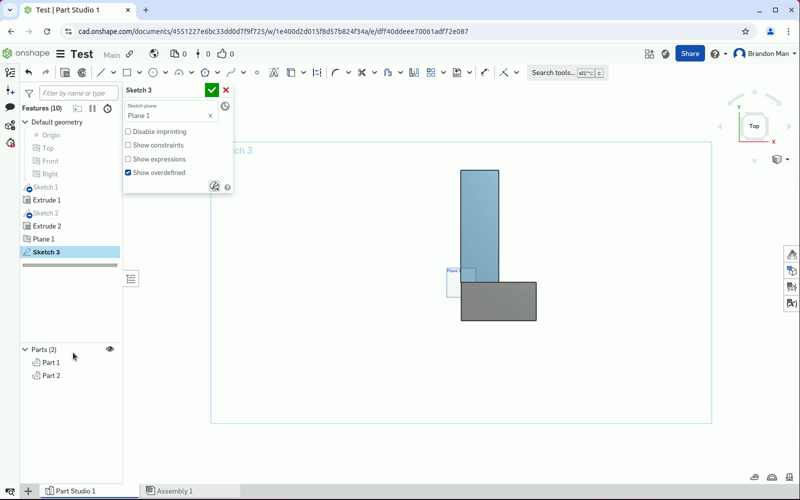
key(y)
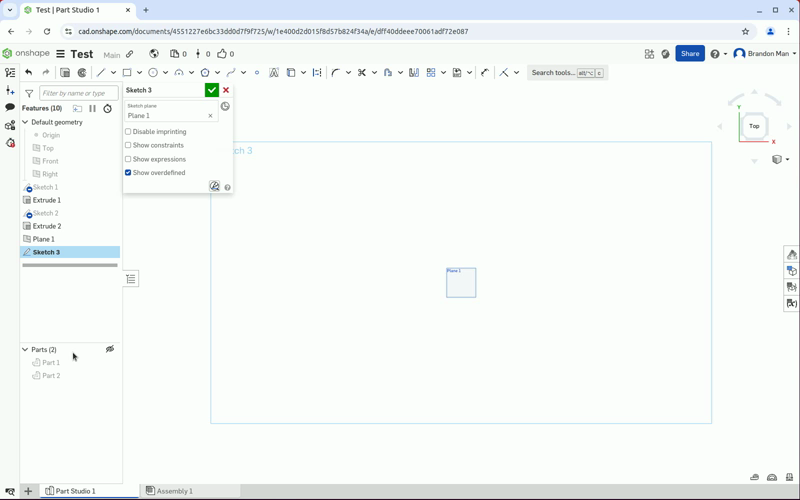
key(l)
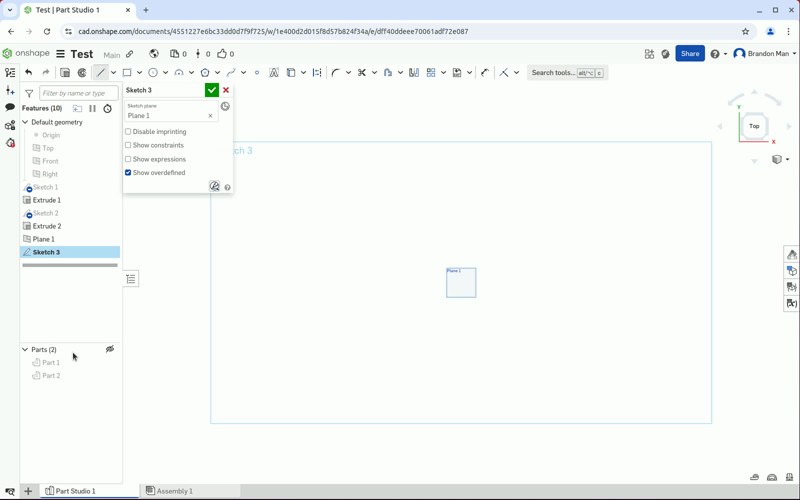
key_down(shift)
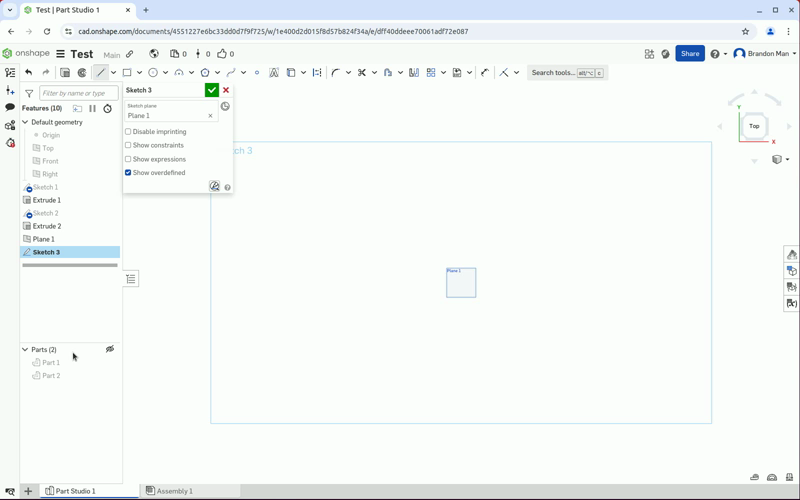
mouse_move(385, 207)
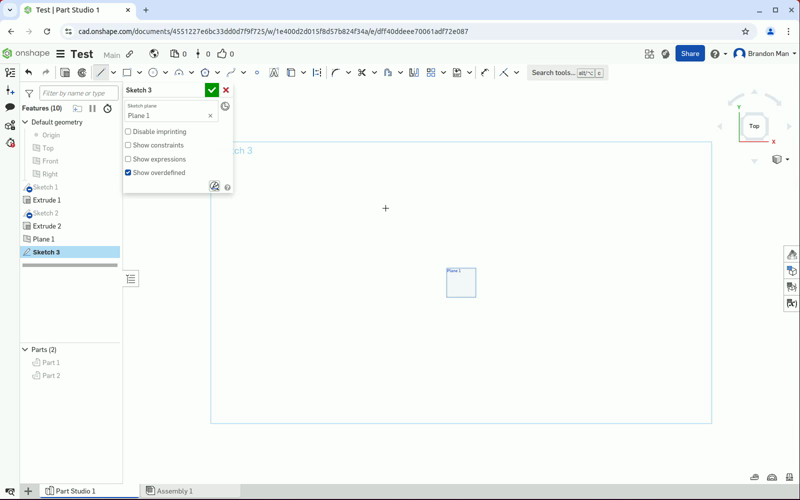
click(385, 207)
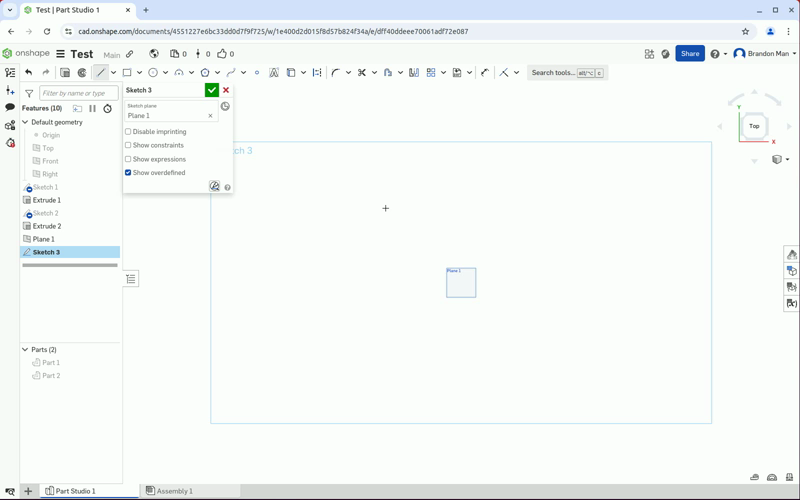
key_up(shift)
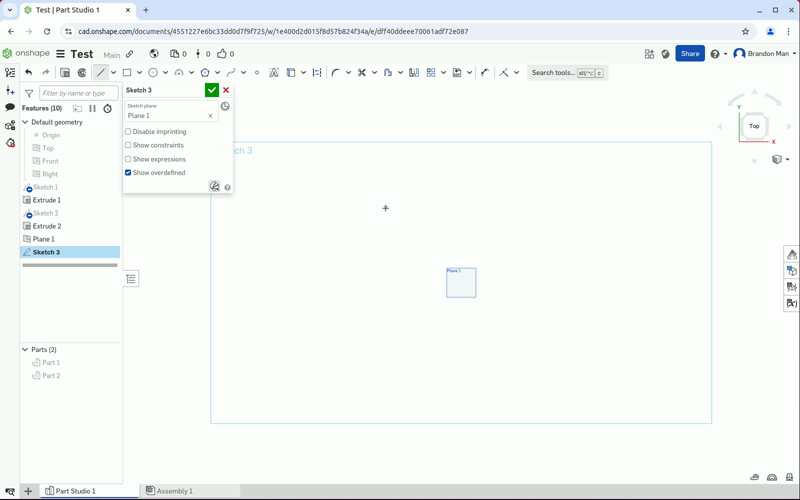
key_down(shift)
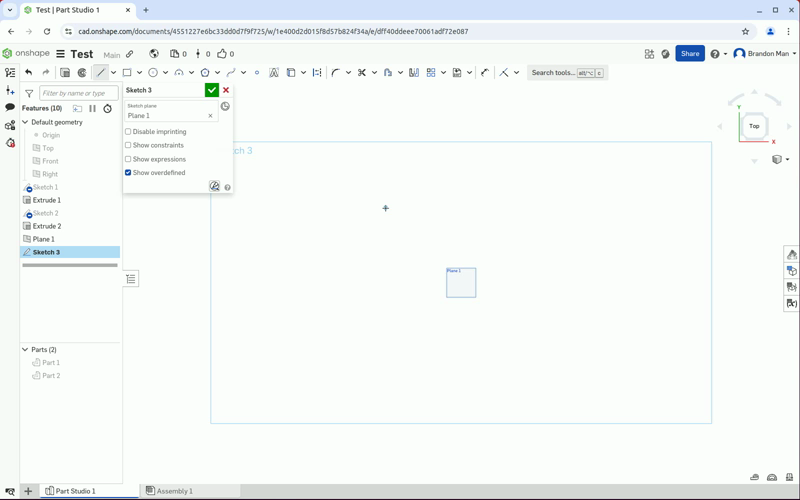
mouse_move(415, 207)
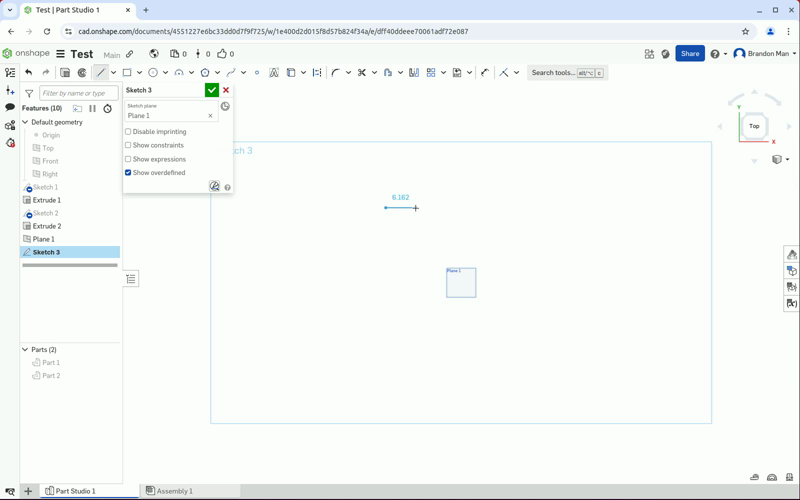
mouse_move(424, 207)
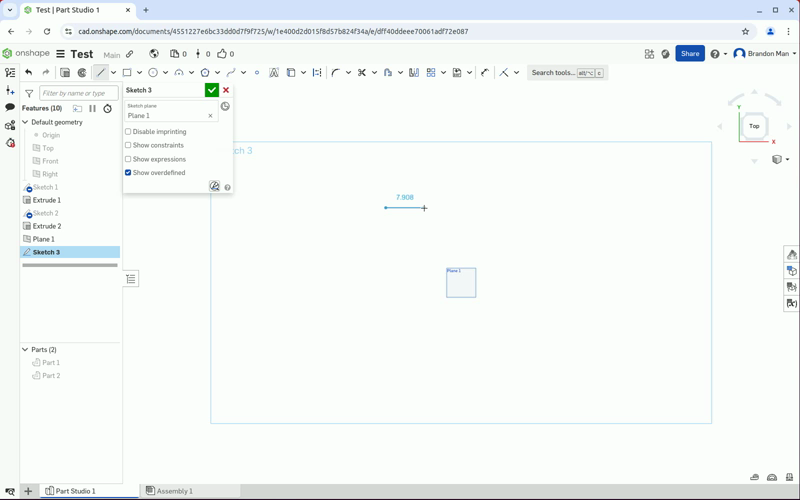
click(424, 207)
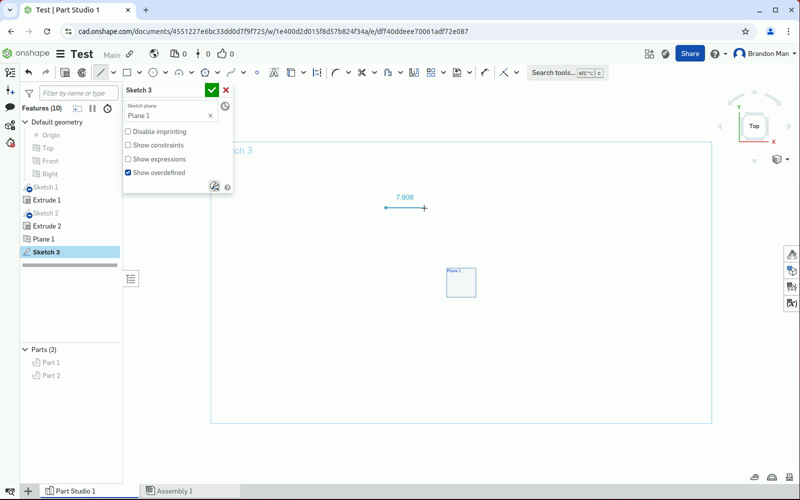
key_up(shift)
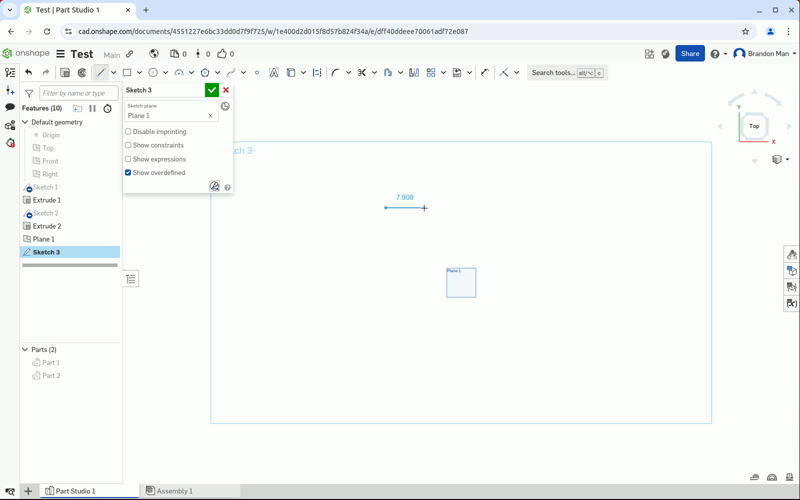
key_down(shift)
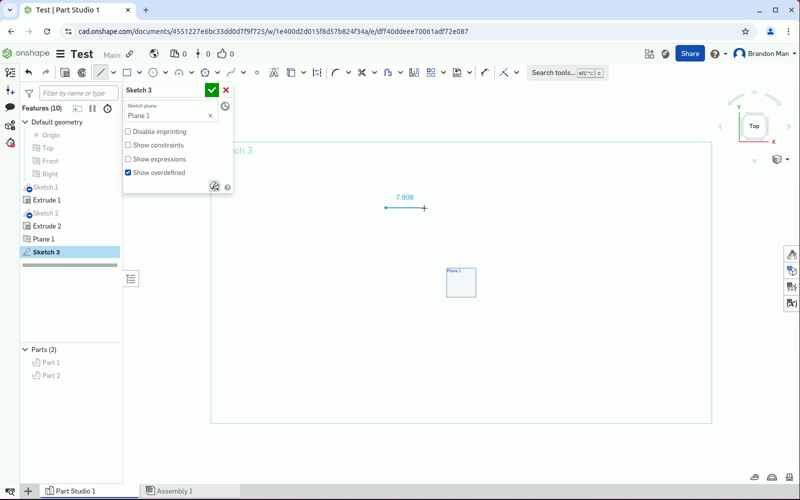
mouse_move(454, 207)
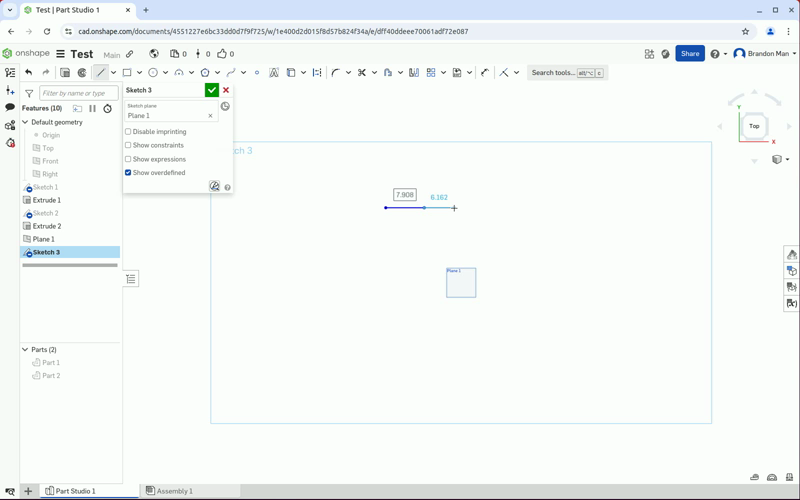
mouse_move(424, 169)
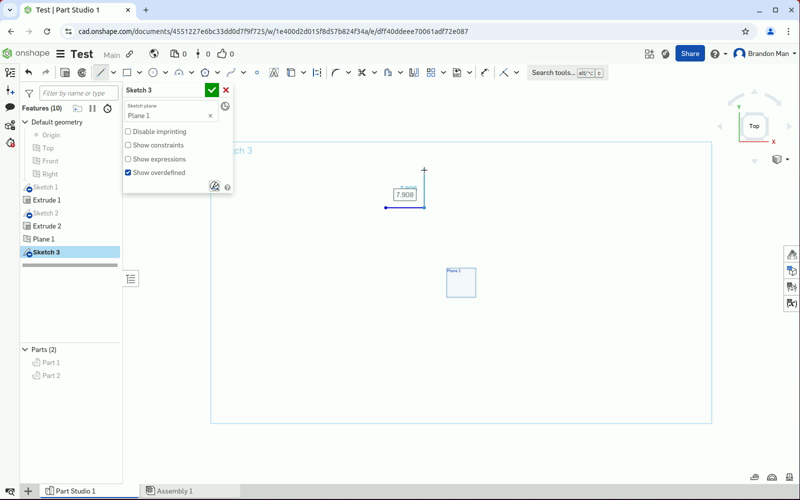
click(424, 169)
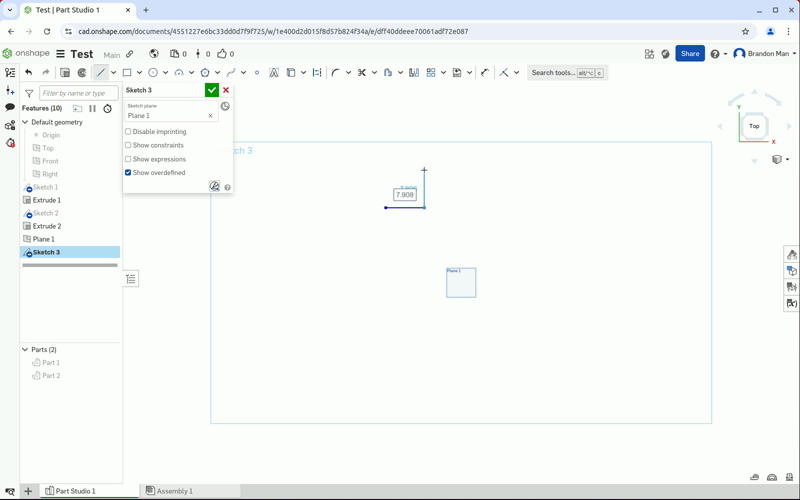
key_up(shift)
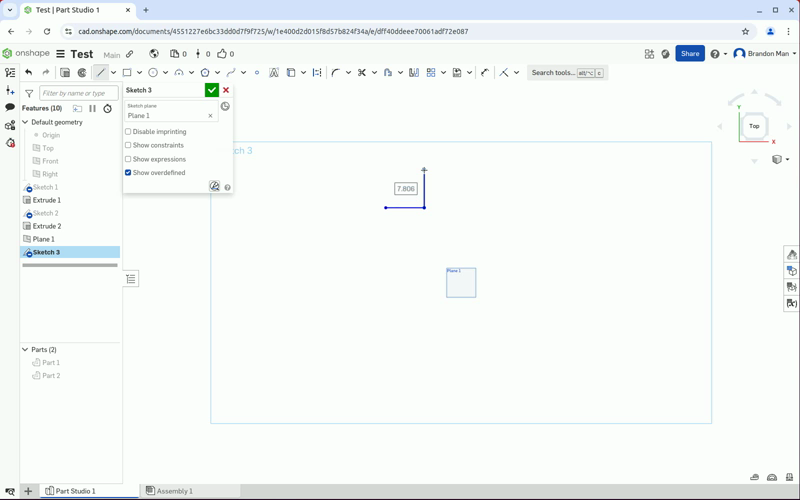
key_down(shift)
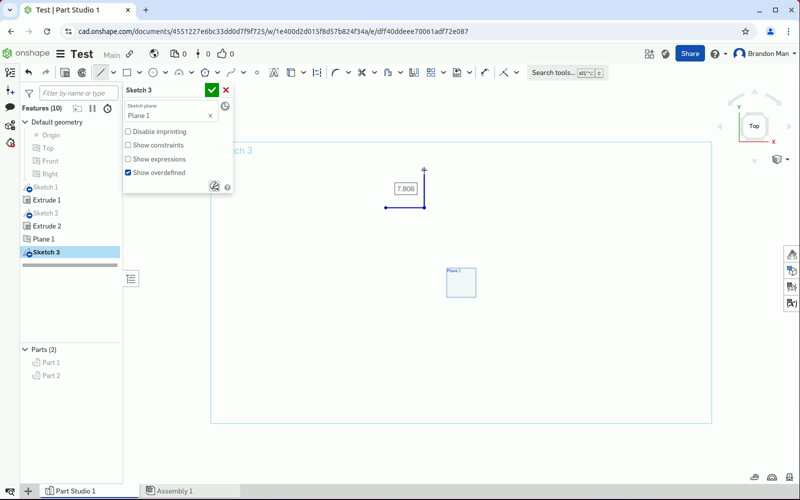
mouse_move(454, 169)
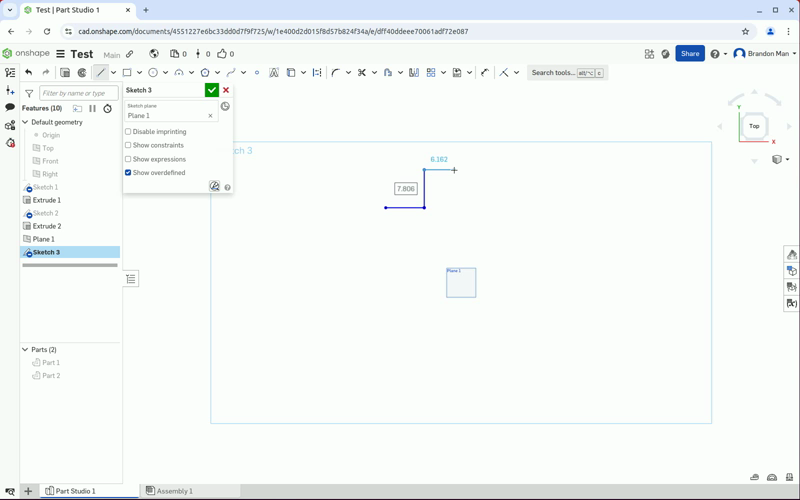
mouse_move(385, 169)
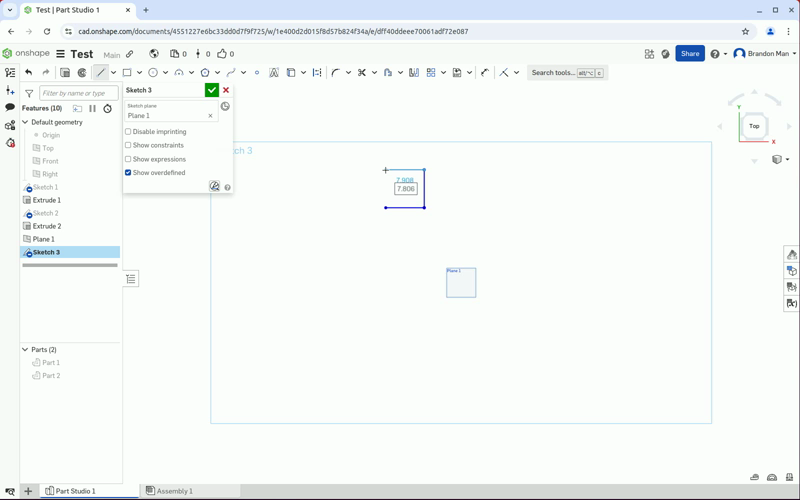
click(385, 169)
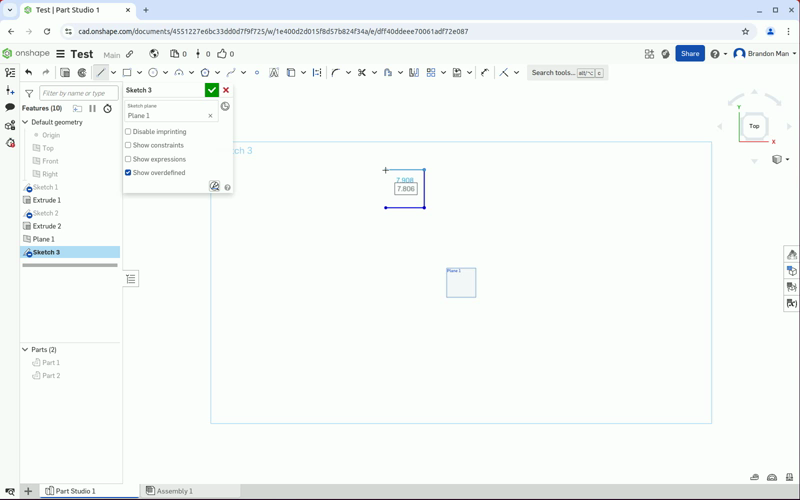
key_up(shift)
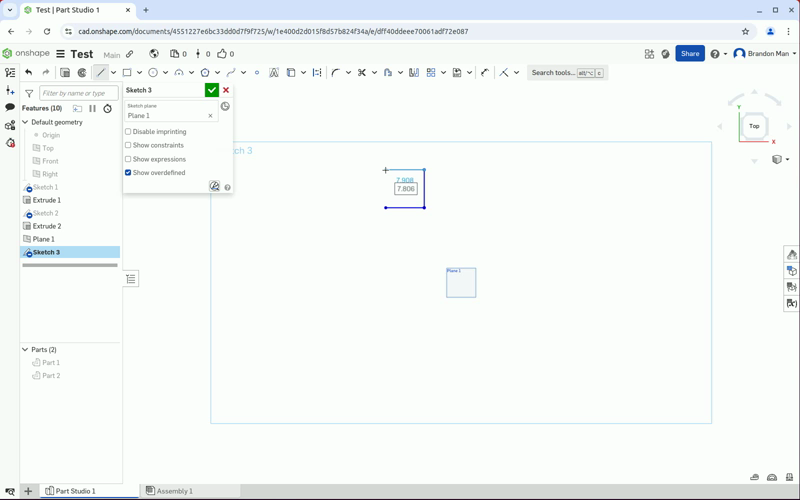
mouse_move(415, 169)
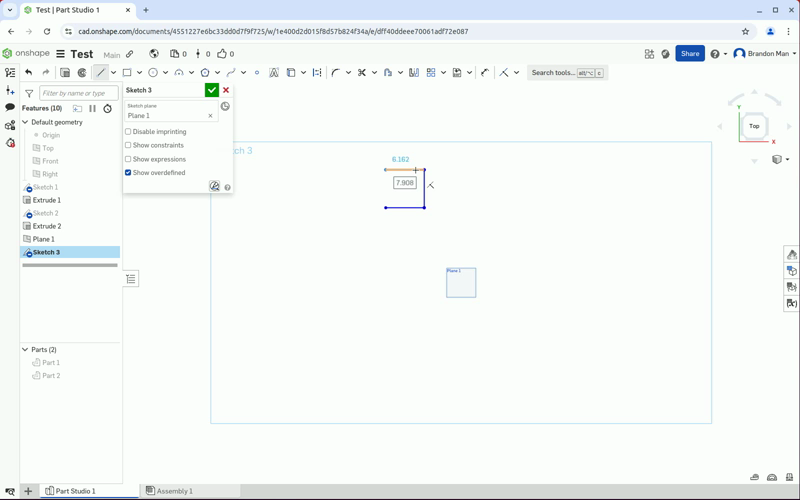
key_down(shift)
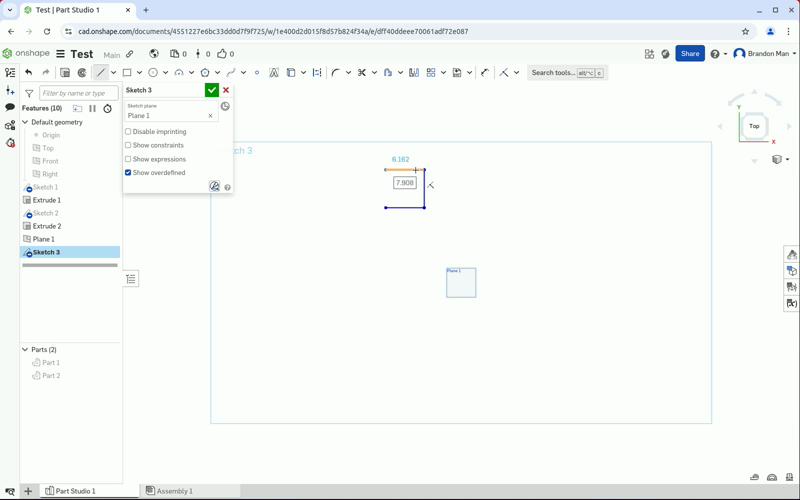
mouse_move(385, 207)
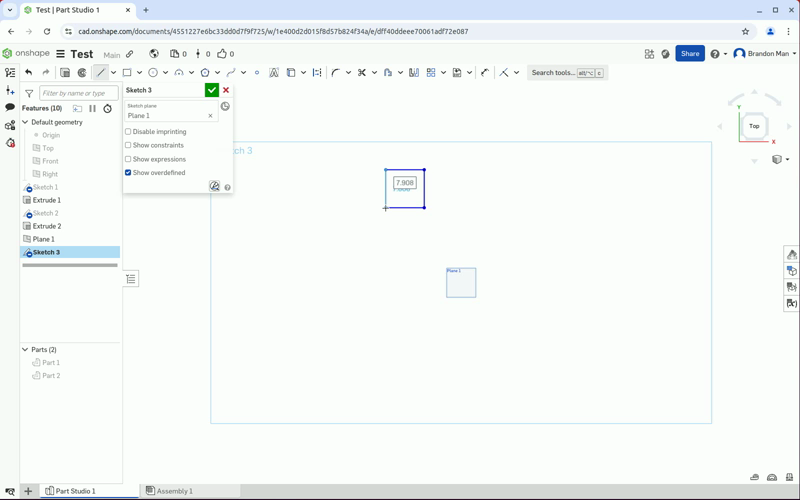
key_up(shift)
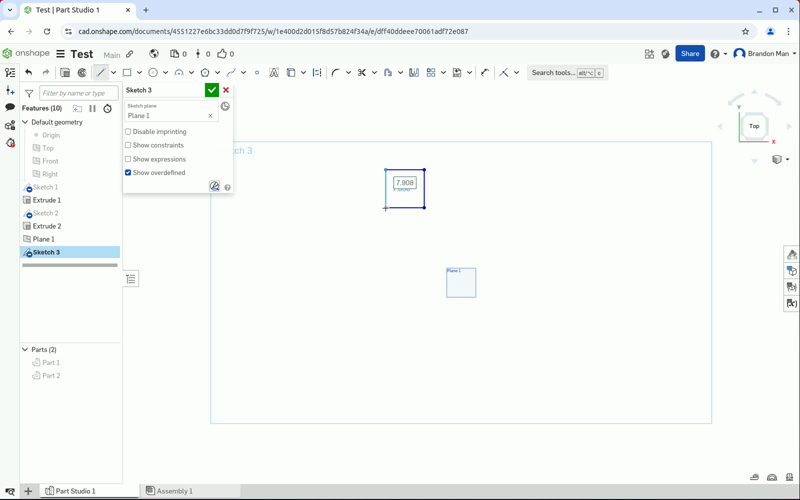
click(385, 207)
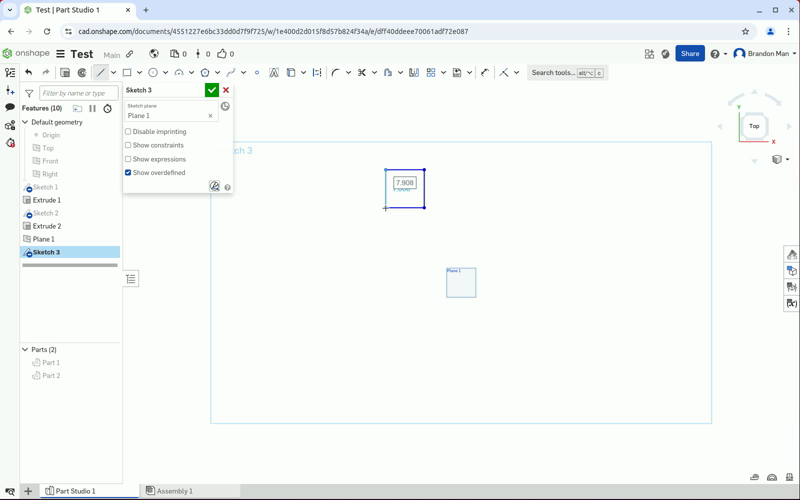
key(esc)
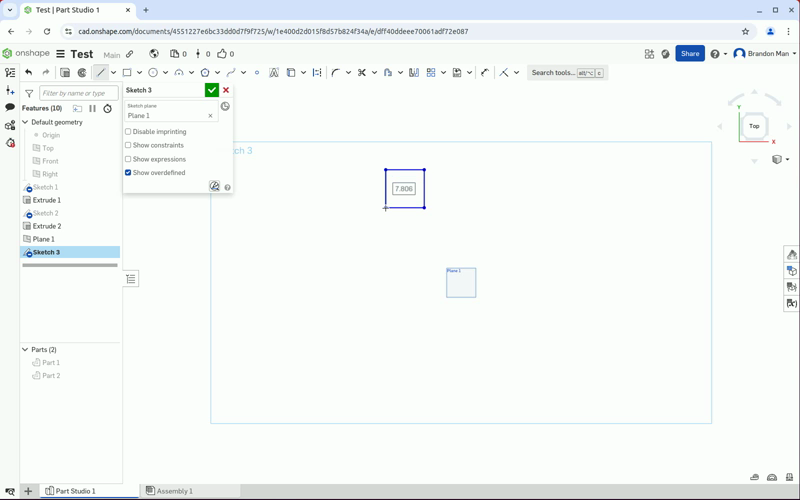
mouse_move(404, 193)
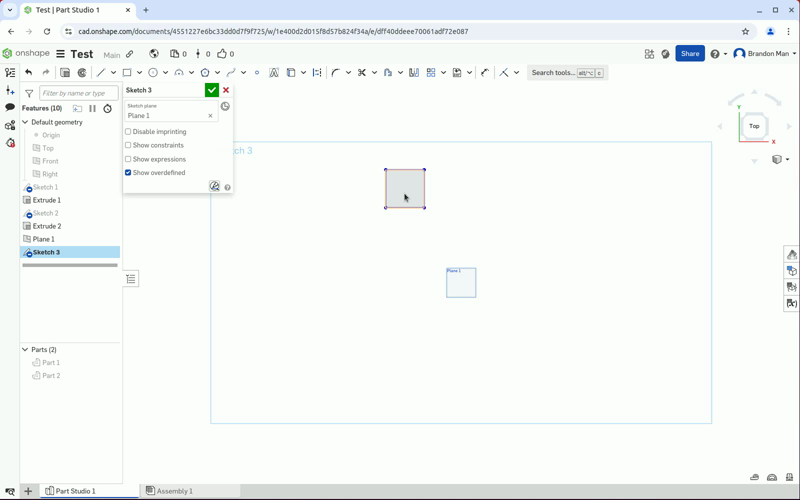
scroll(6)
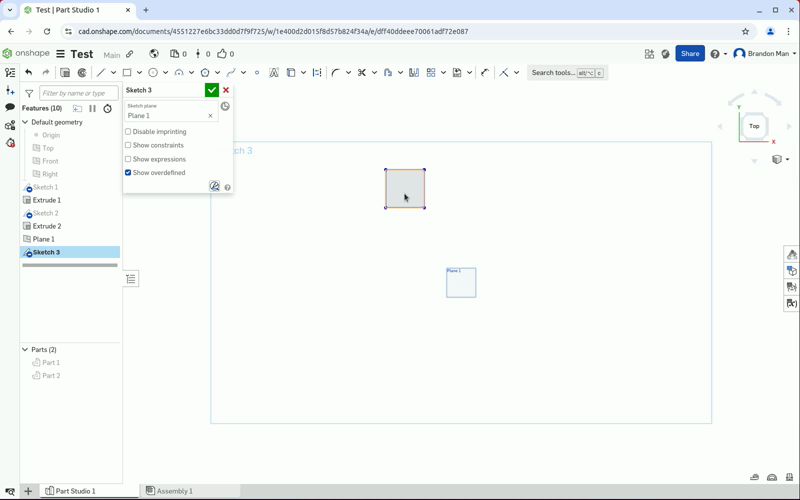
scroll(6)
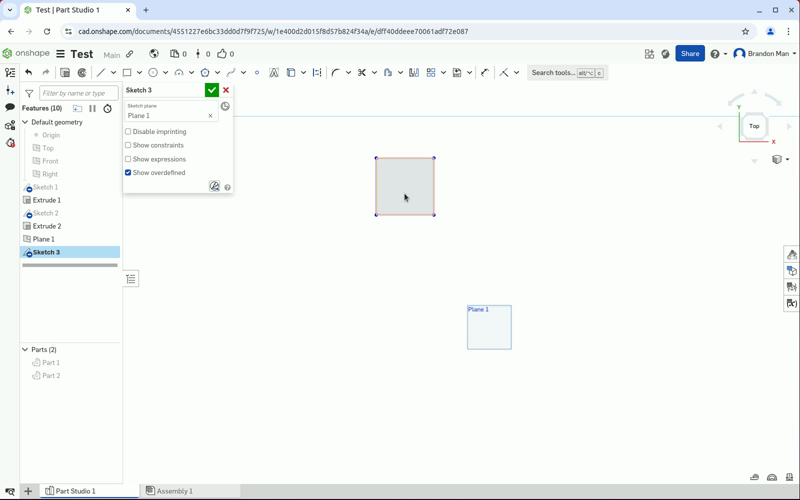
scroll(6)
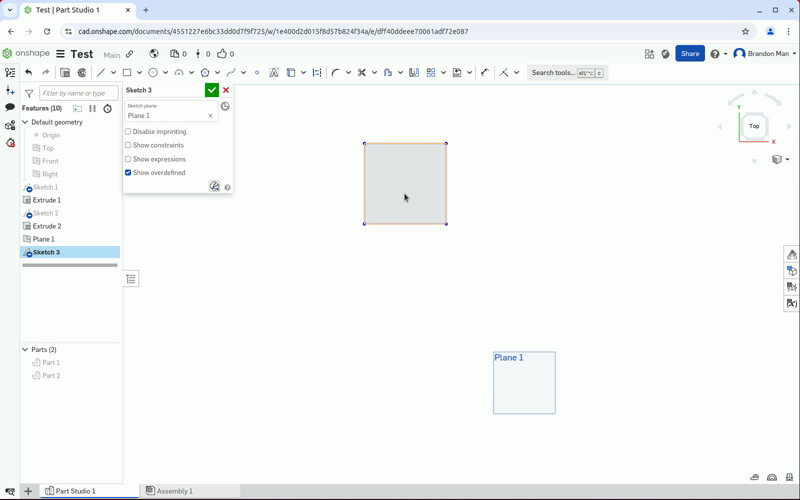
scroll(6)
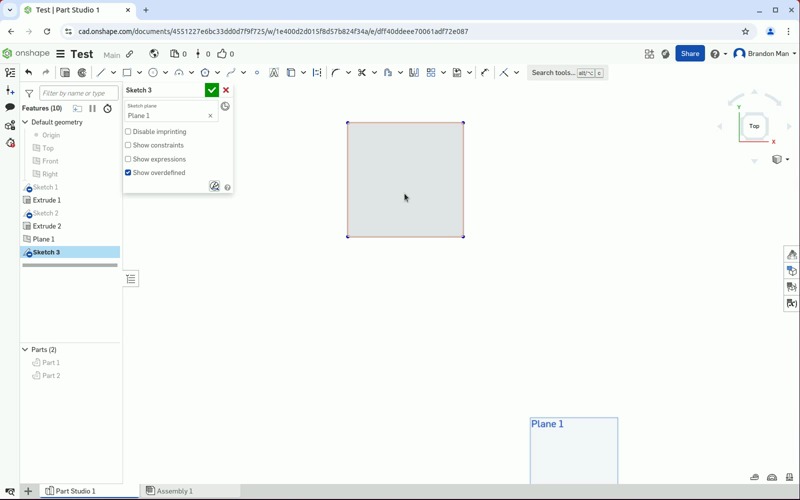
scroll(6)
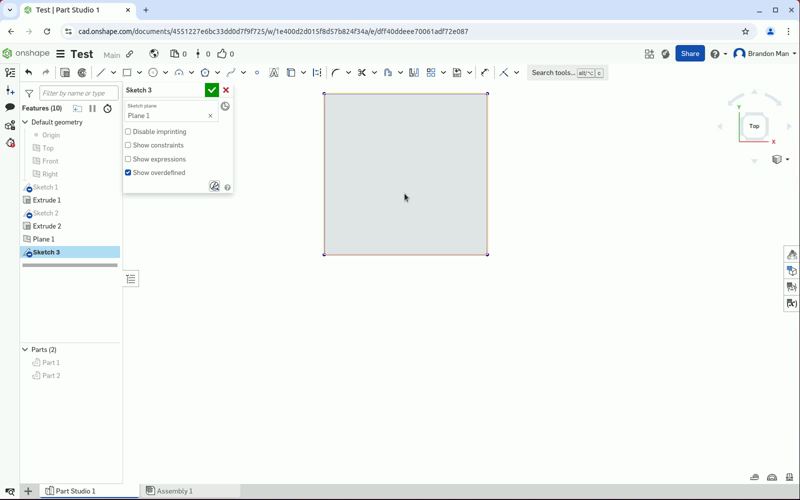
scroll(6)
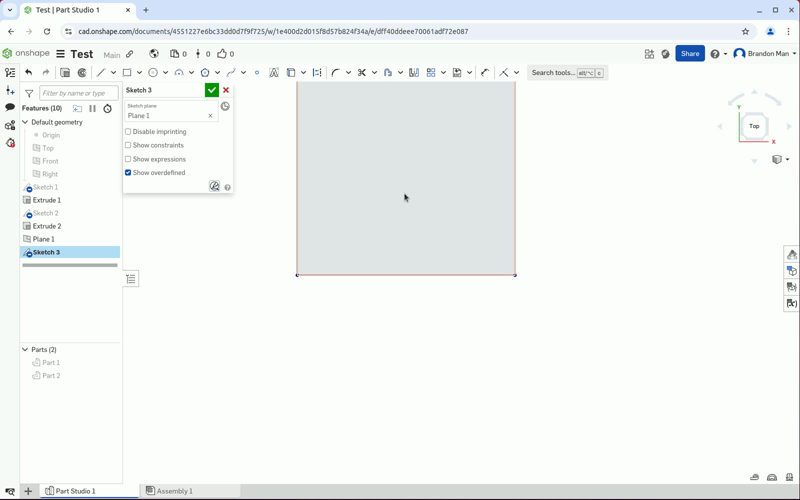
scroll(6)
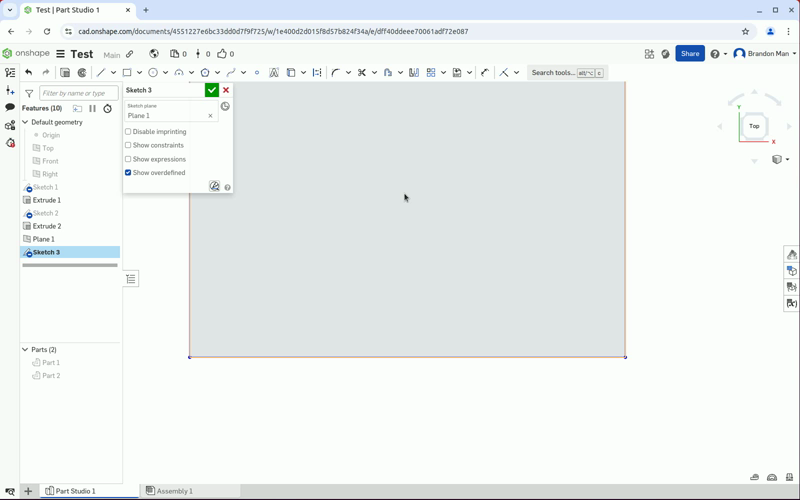
click(404, 193)
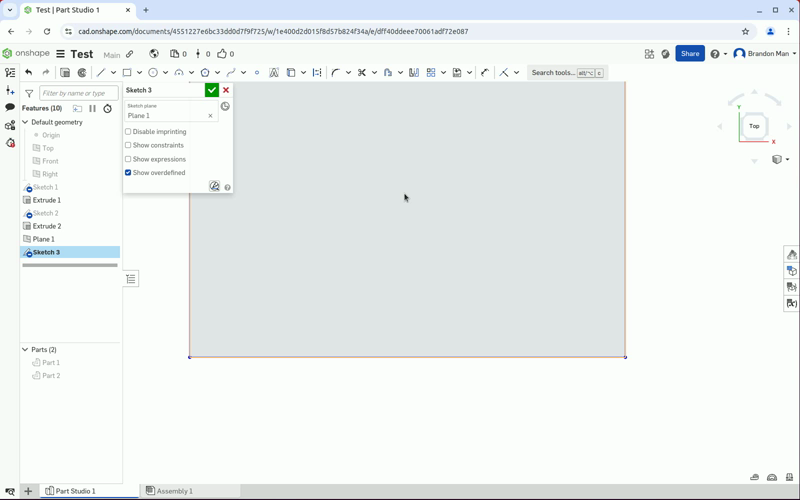
scroll(-6)
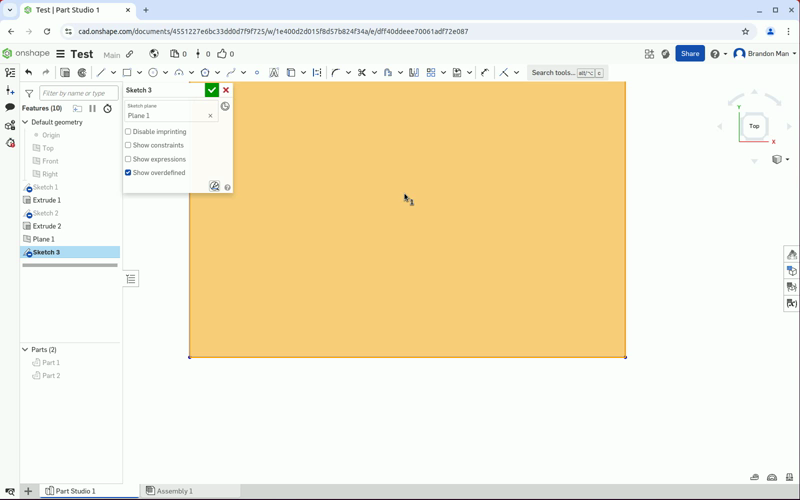
scroll(-6)
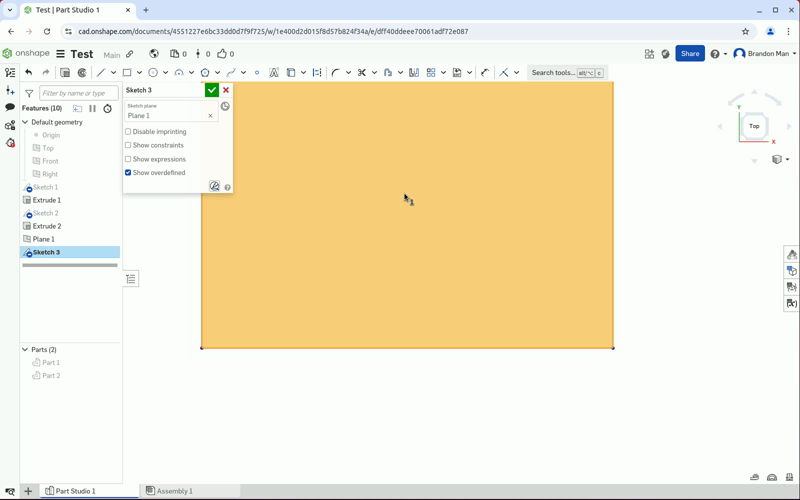
scroll(-6)
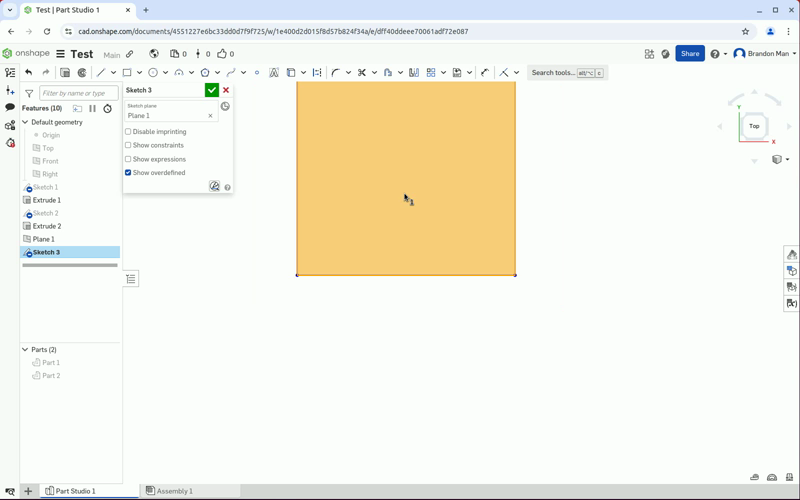
scroll(-6)
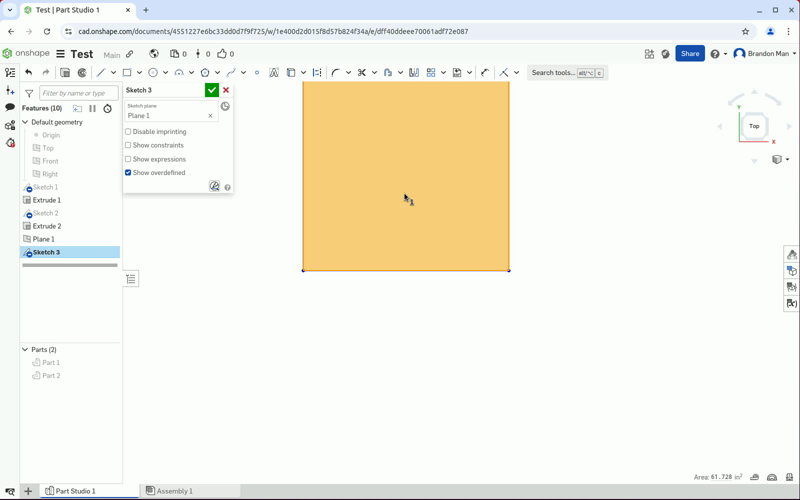
scroll(-6)
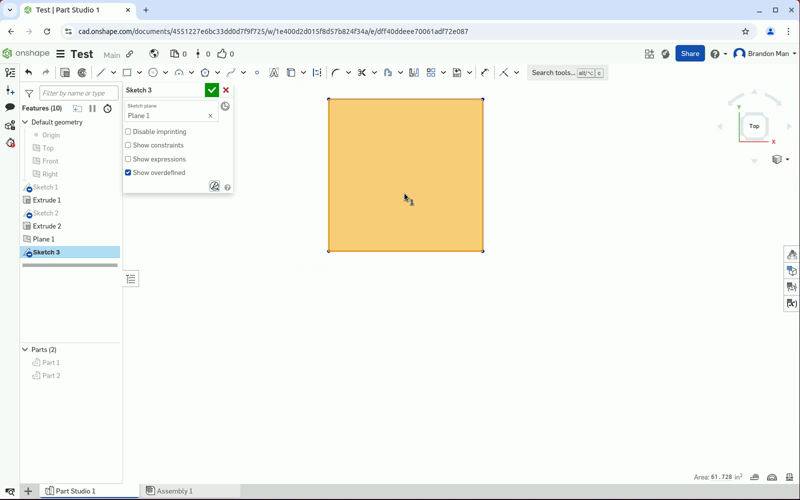
scroll(-6)
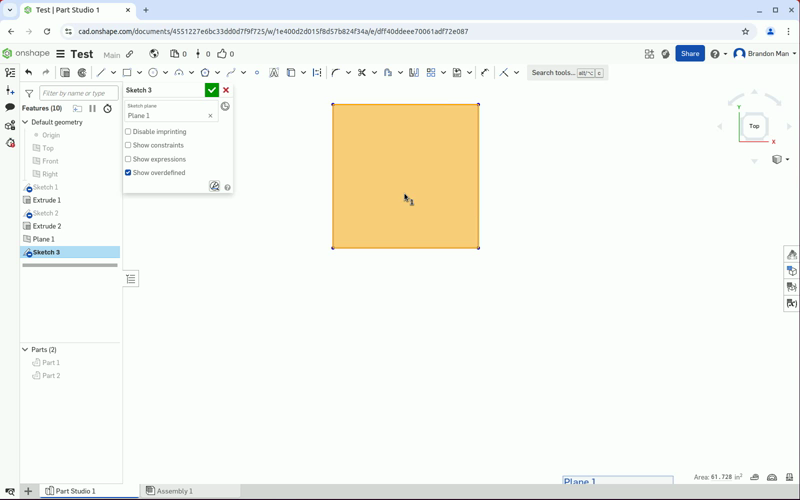
scroll(-6)
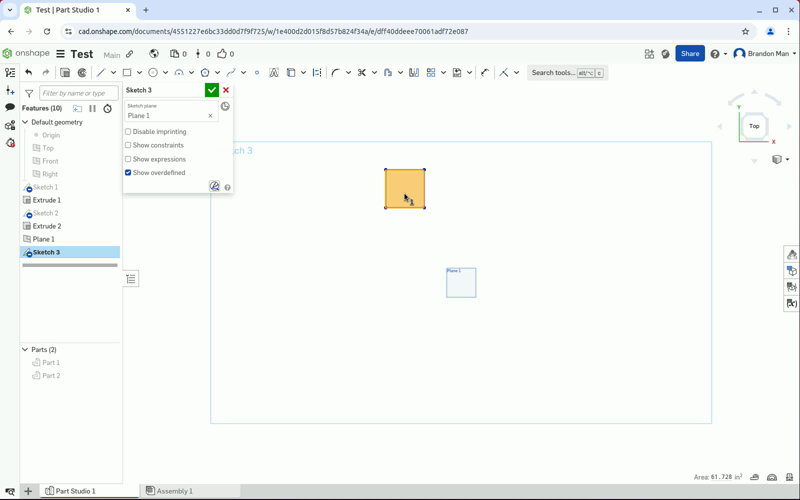
mouse_move(73, 352)
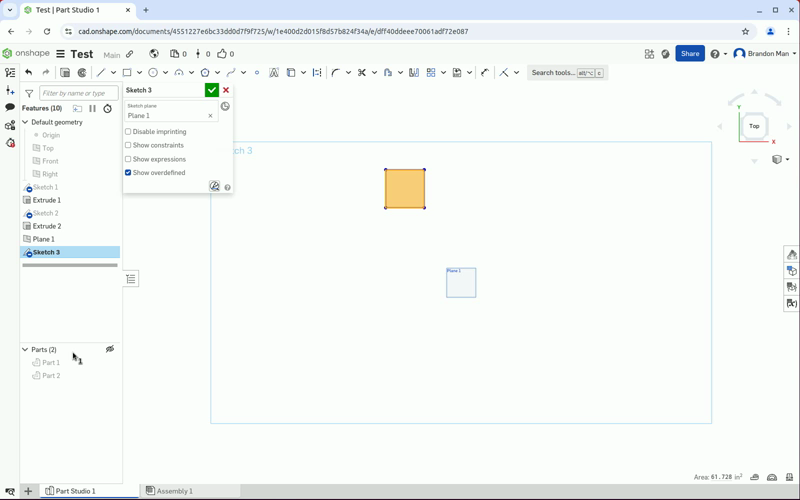
key(shift+y)
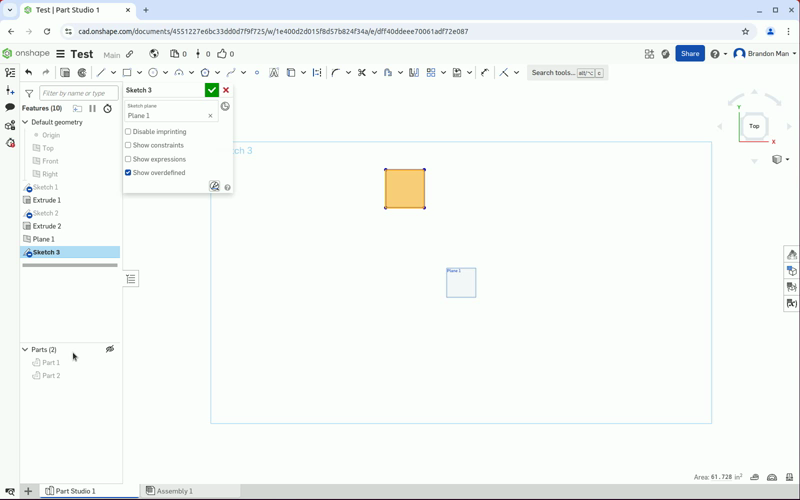
key(shift+e)
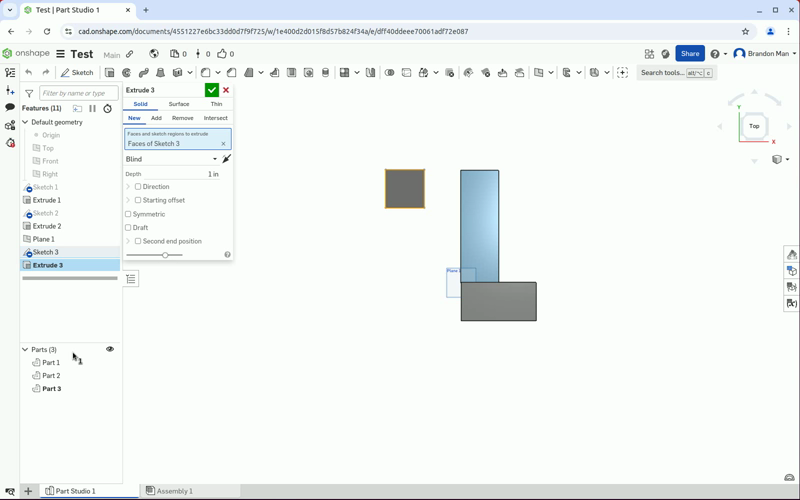
mouse_move(143, 106)
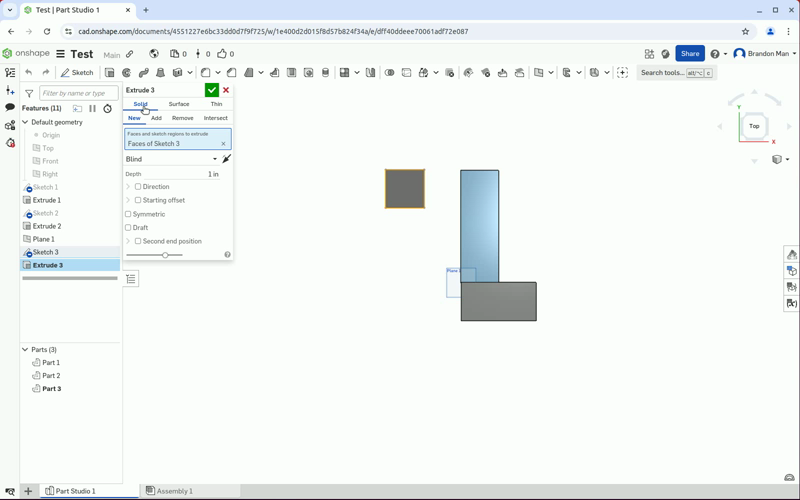
click(143, 106)
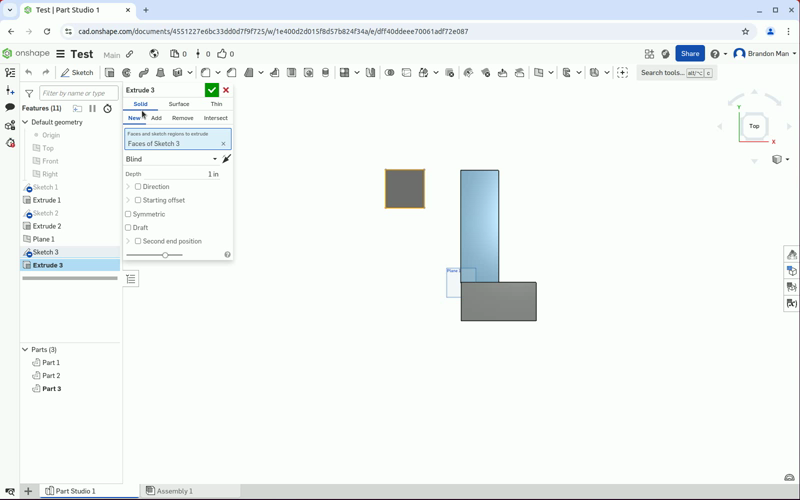
mouse_move(137, 120)
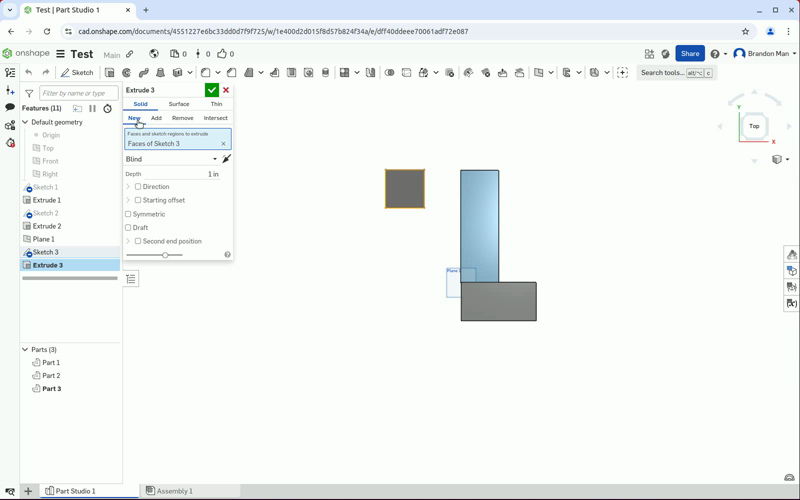
click(137, 120)
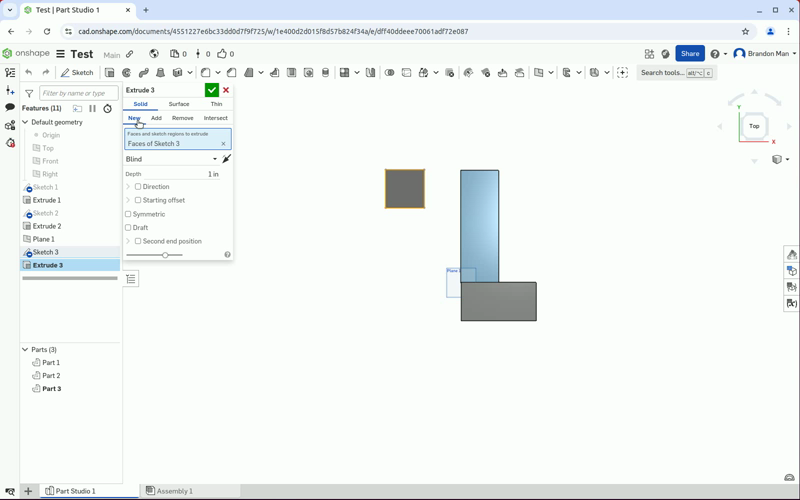
key(tab, 4)
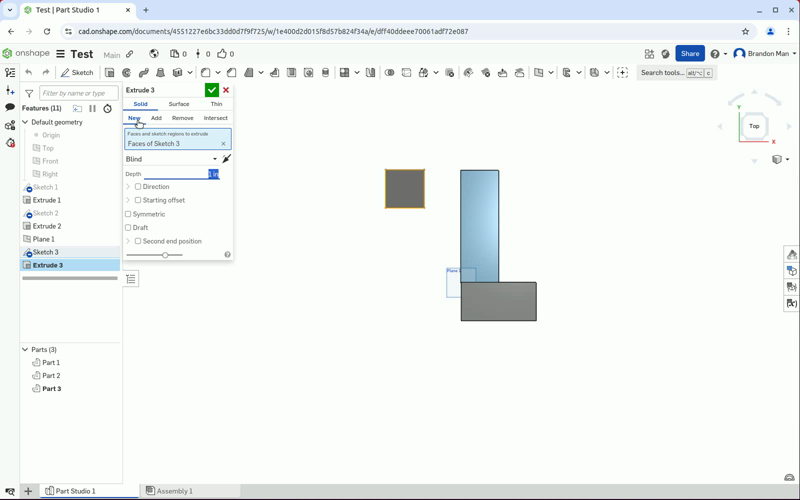
text(7.703)
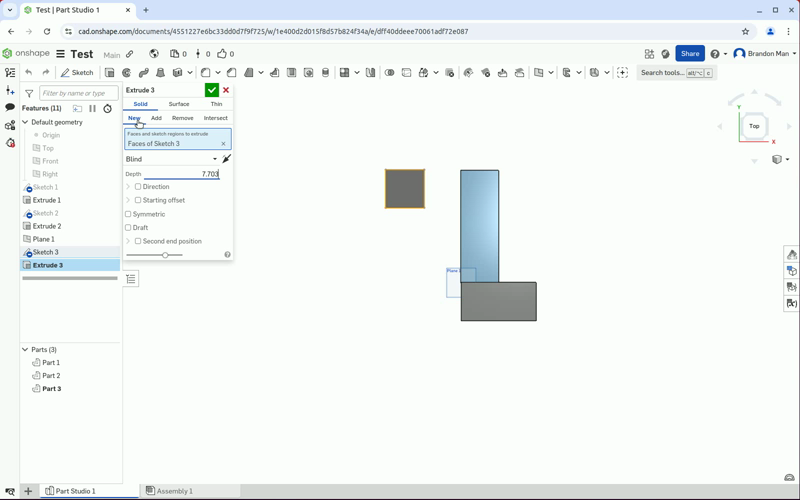
key(enter)
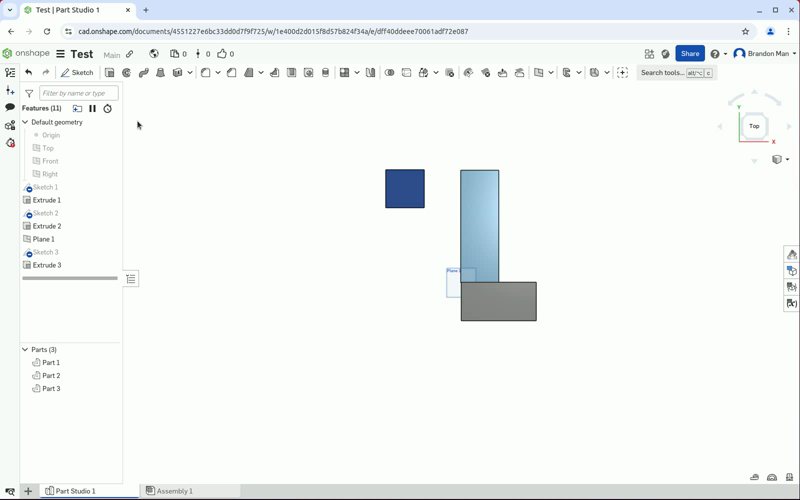
key(shift+h)
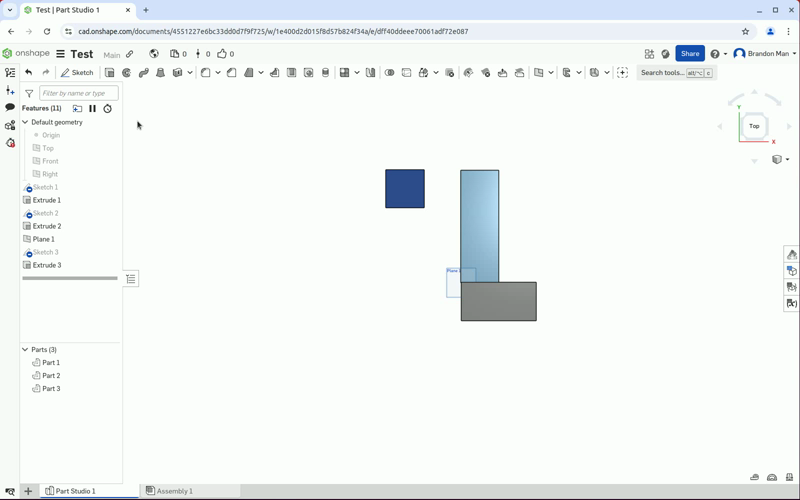
key(shift+h)
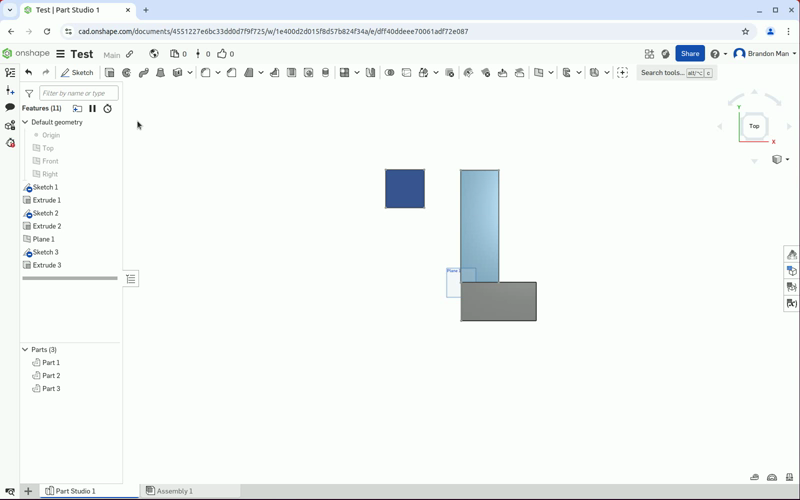
key(shift+7)
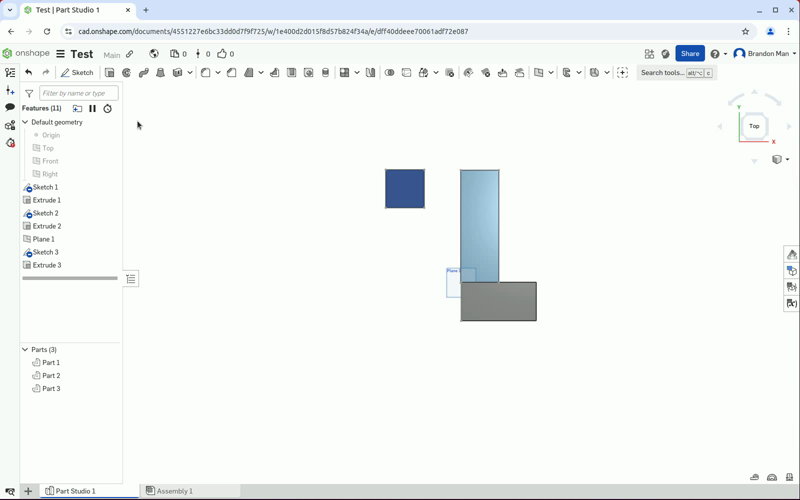
key(up, 3)
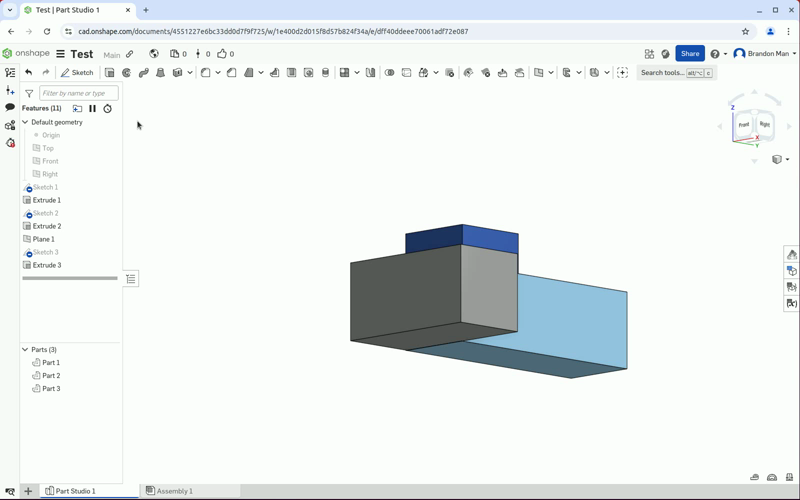
key(left, 3)
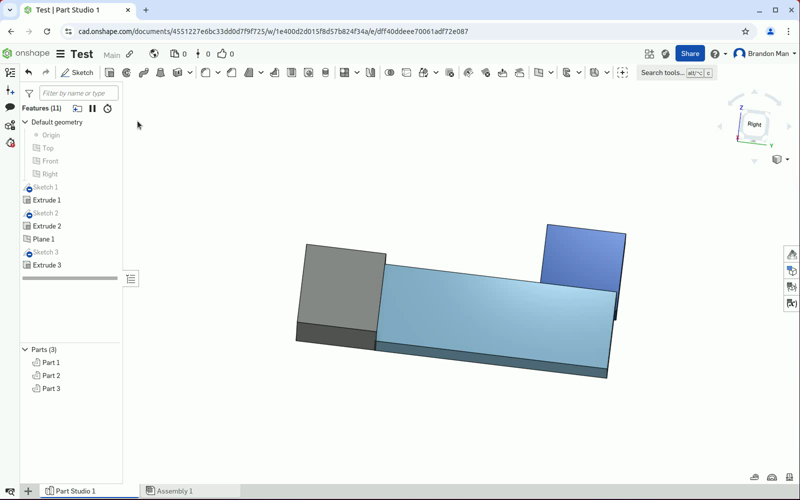
key(right, 3)
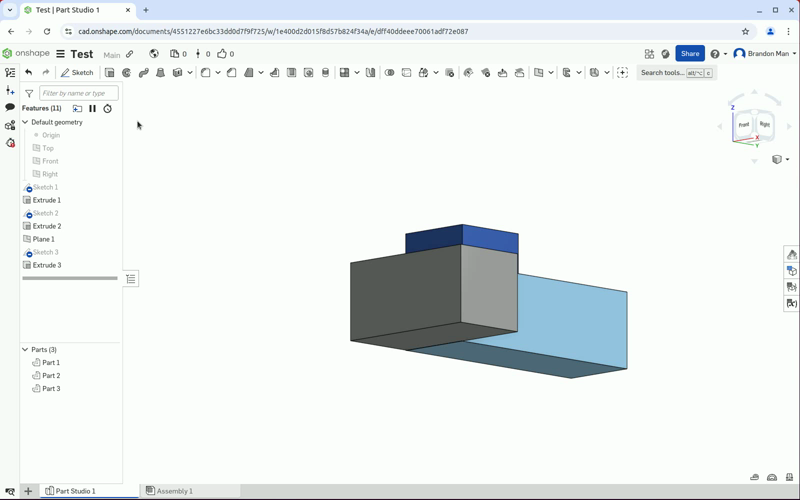
key(down, 3)
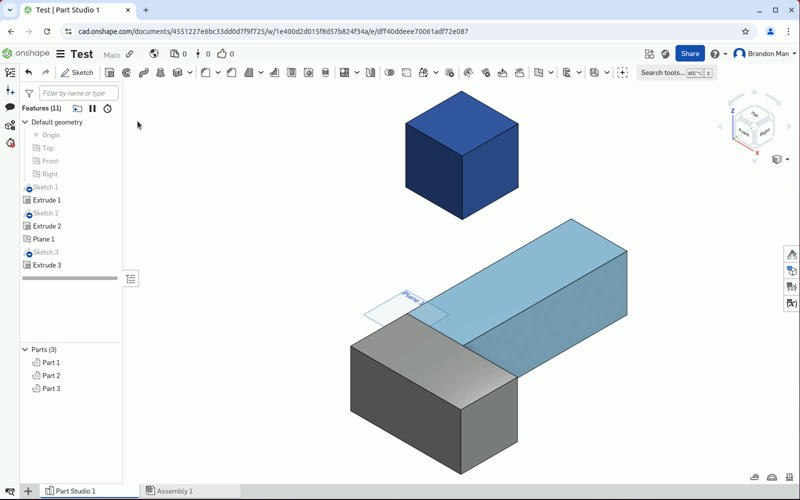
mouse_move(73, 189)
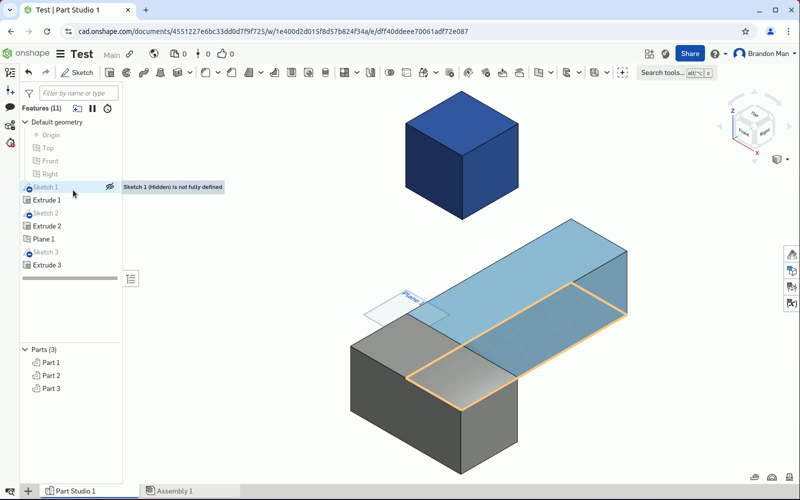
click(73, 189)